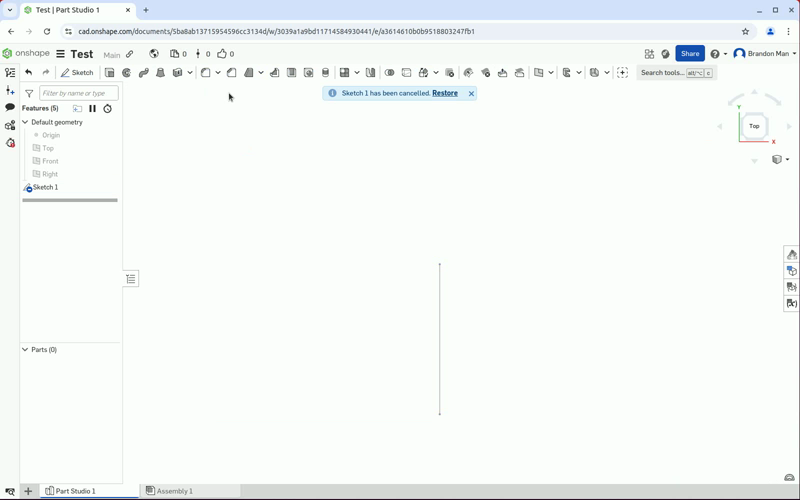
key(shift+h)
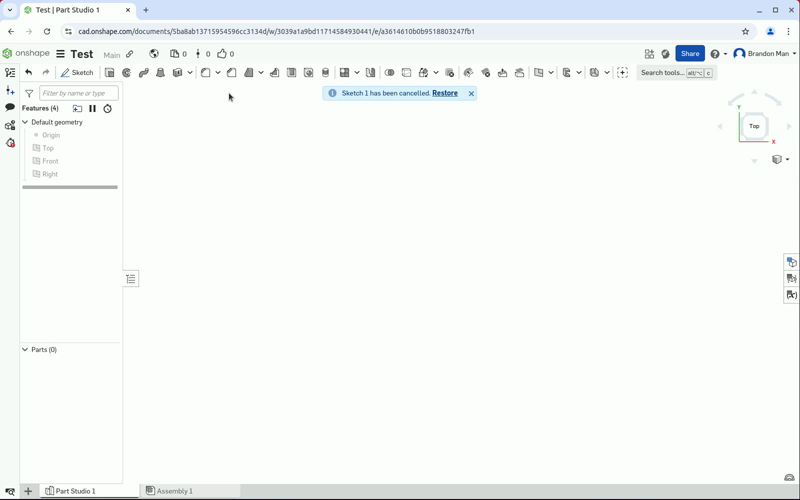
mouse_move(73, 352)
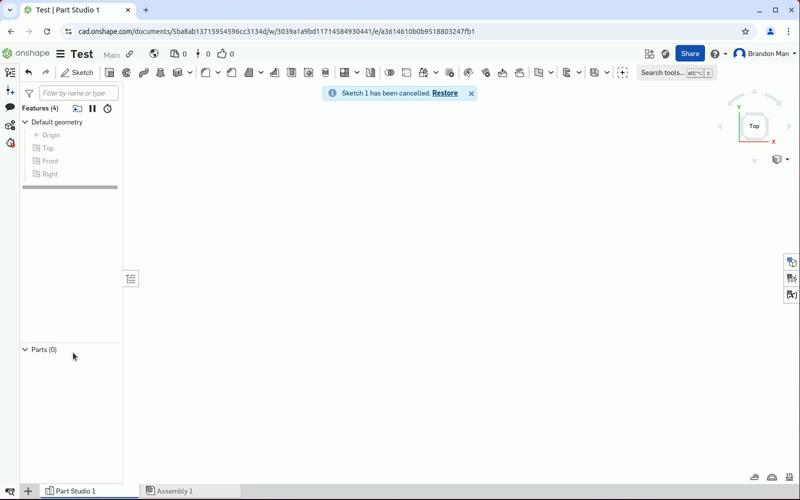
key(y)
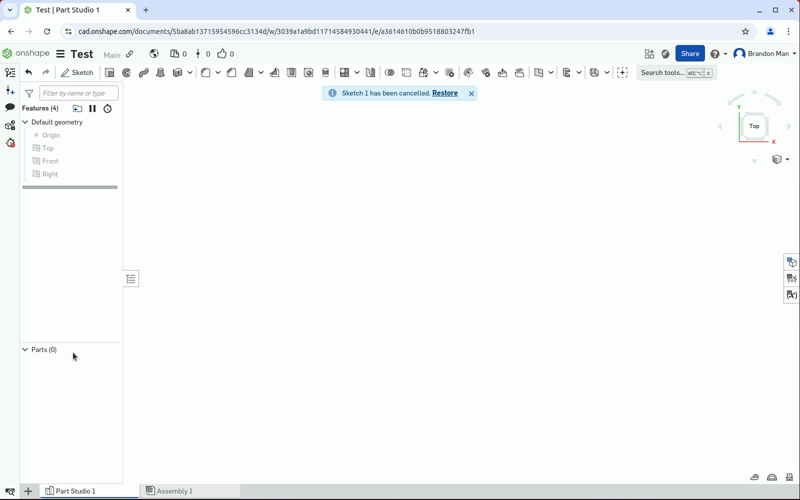
key(shift+p)
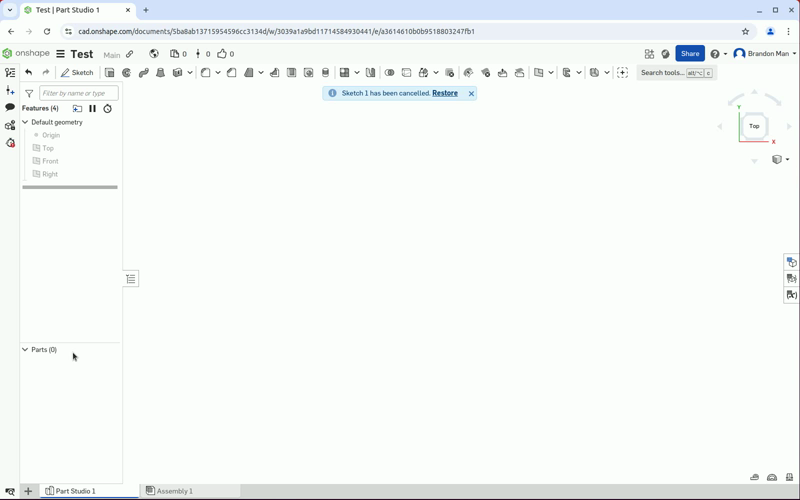
key(space)
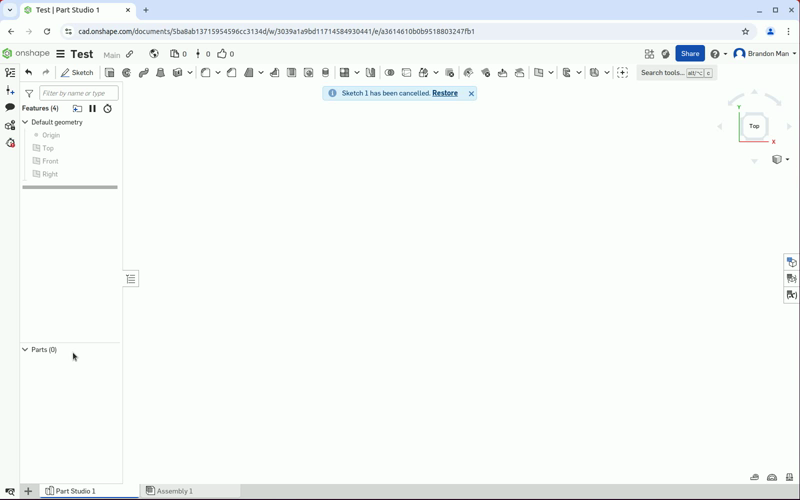
key_down(shift)
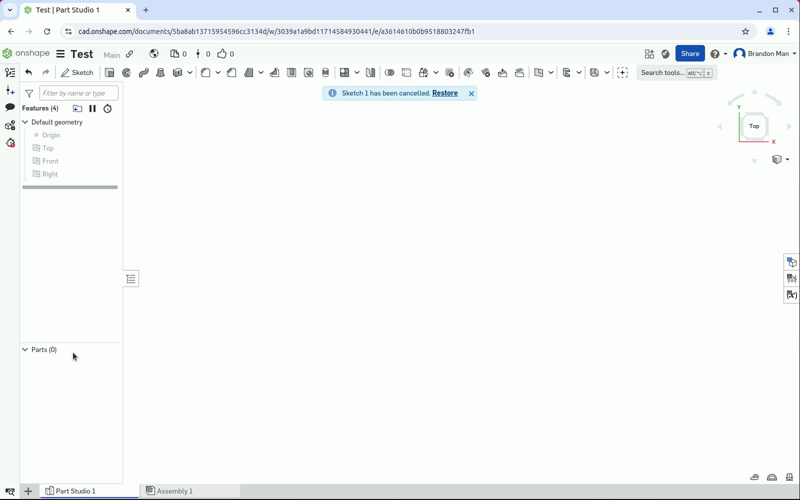
key(up)
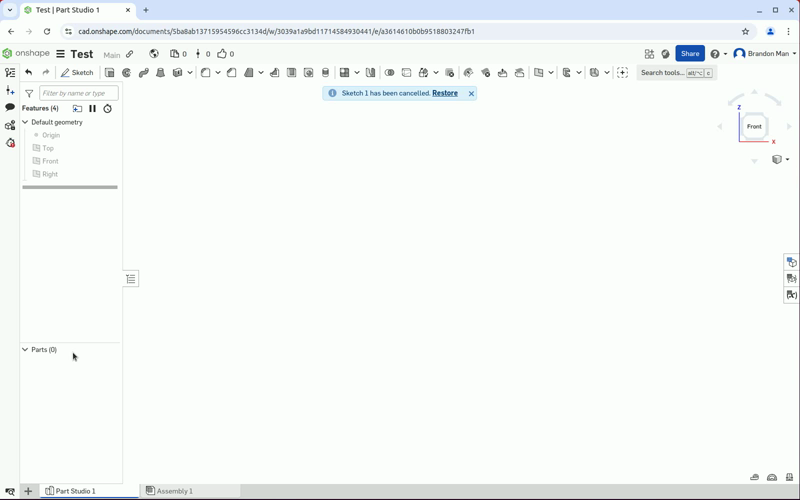
key_up(shift)
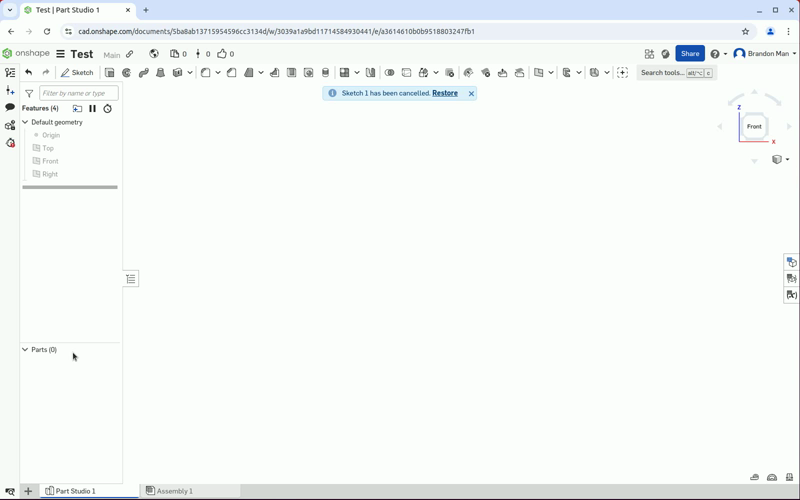
mouse_move(73, 352)
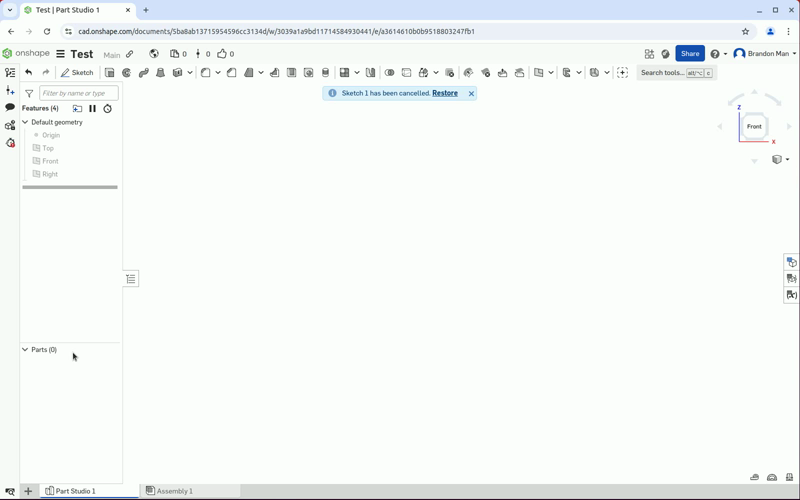
key(shift+y)
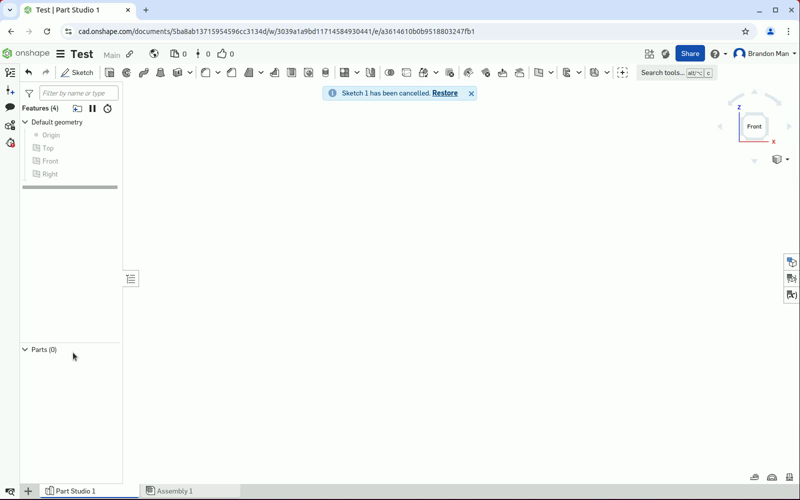
key(shift+s)
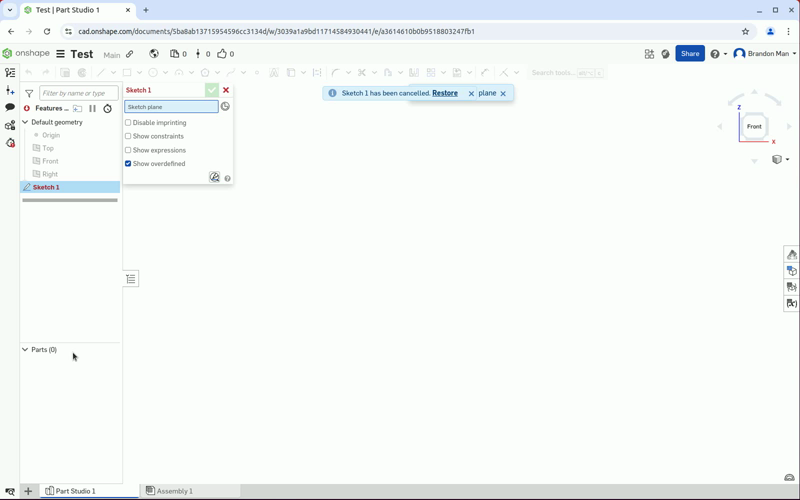
mouse_move(73, 163)
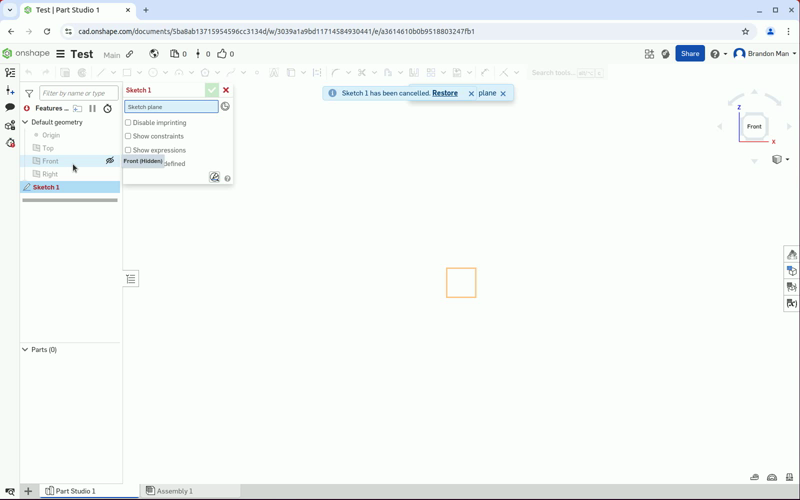
click(73, 163)
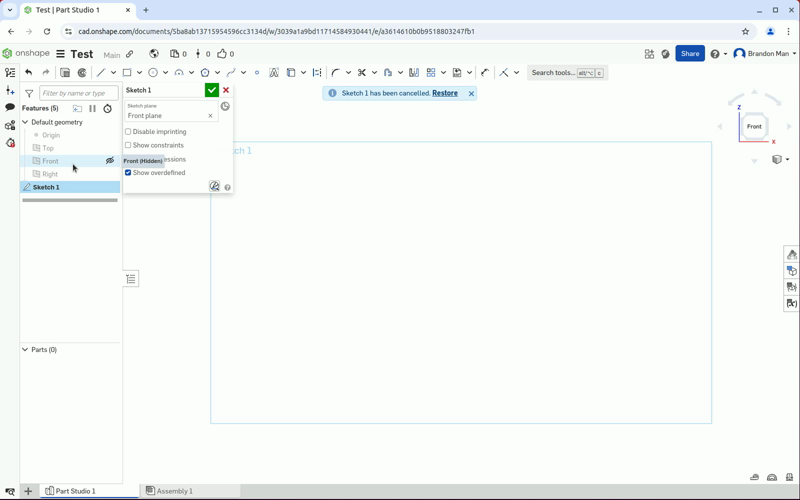
mouse_move(73, 352)
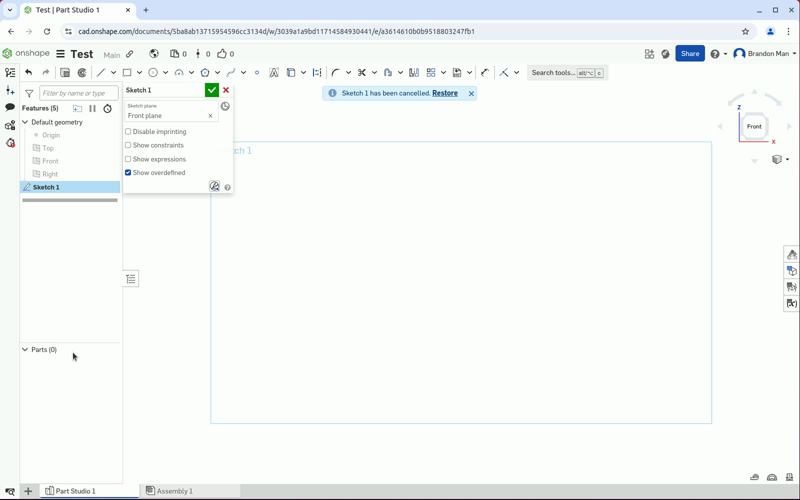
key(y)
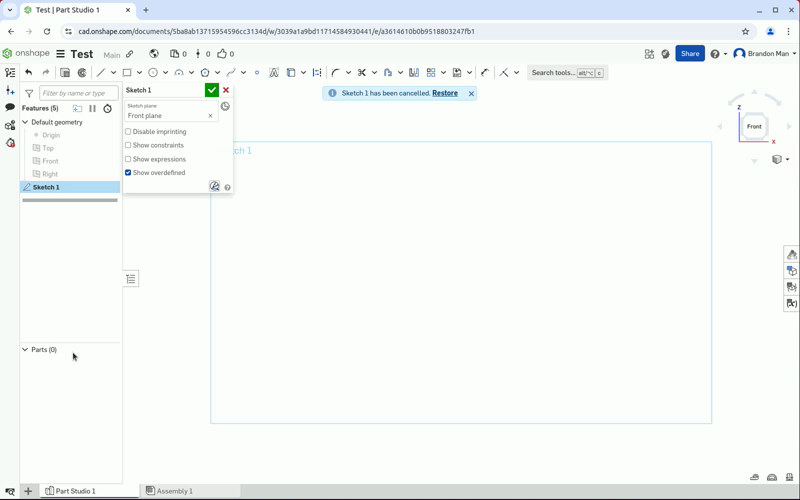
key(l)
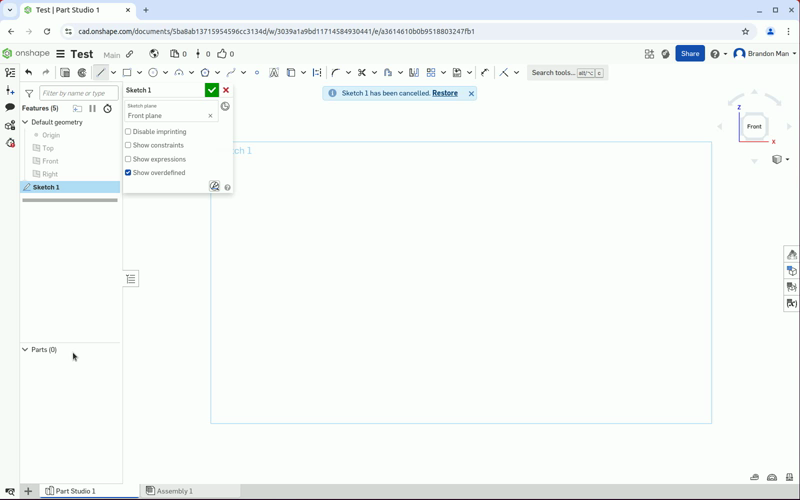
key_down(shift)
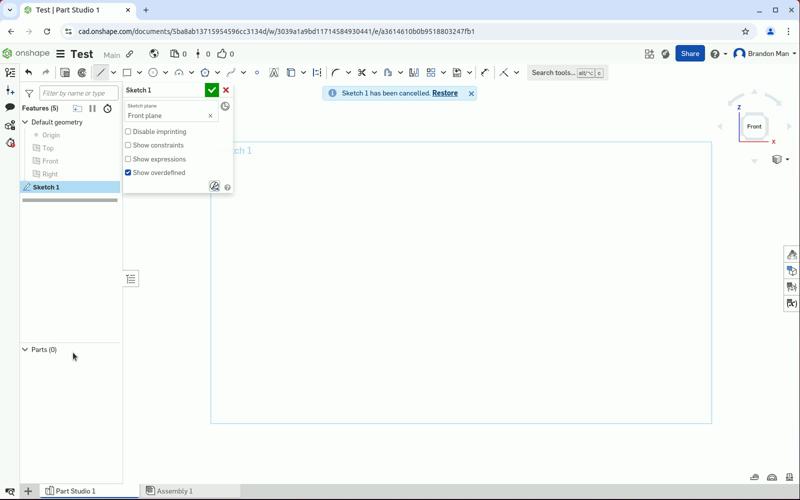
mouse_move(444, 299)
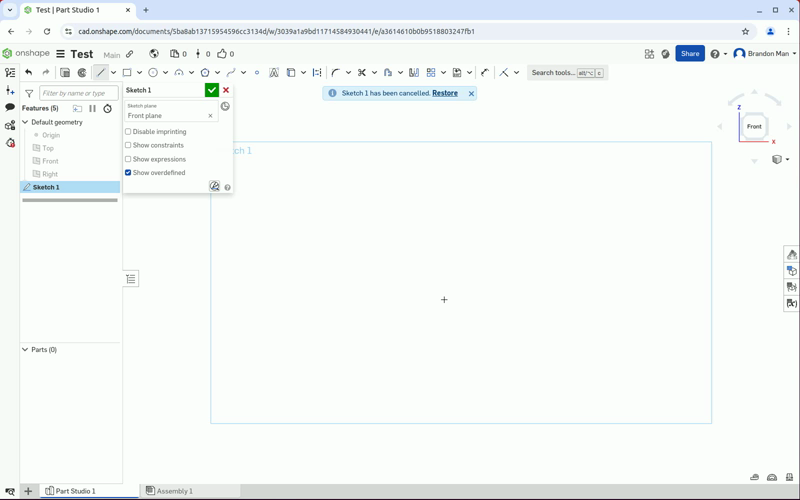
click(444, 299)
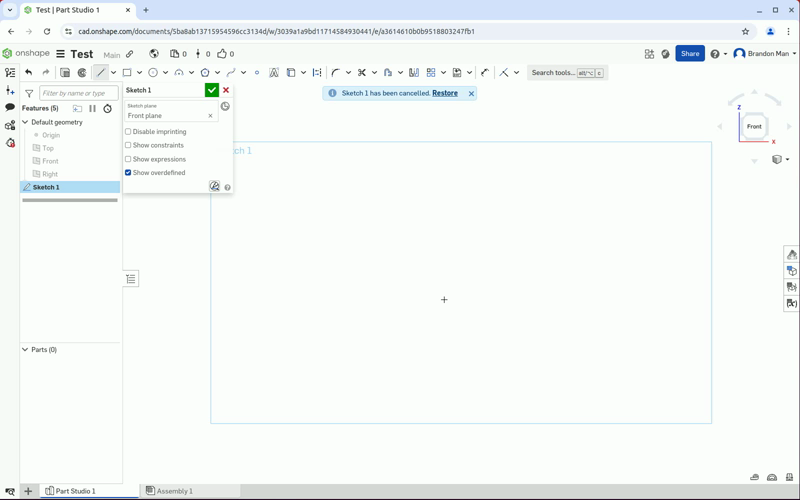
key_up(shift)
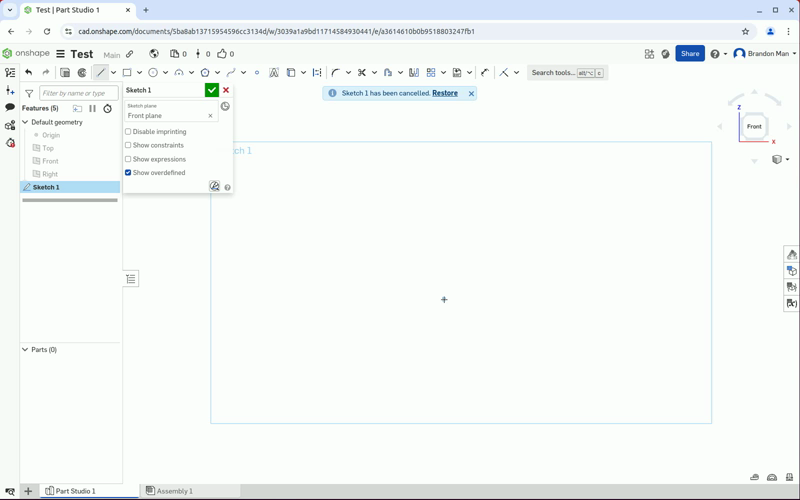
key_down(shift)
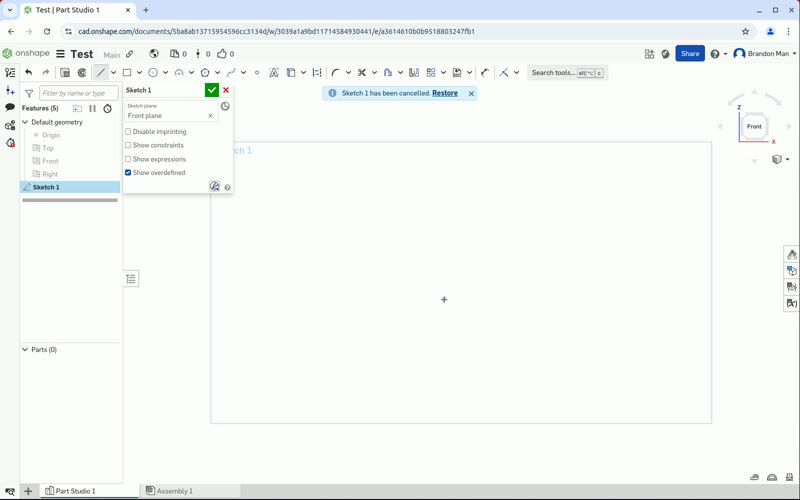
mouse_move(474, 299)
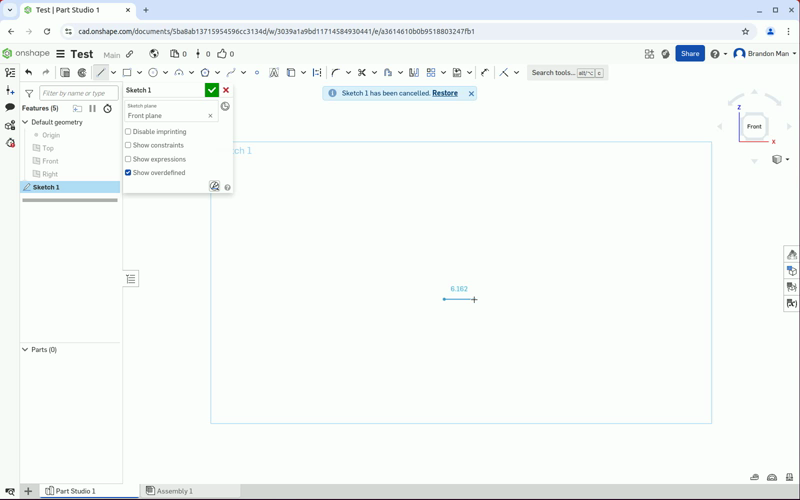
mouse_move(461, 299)
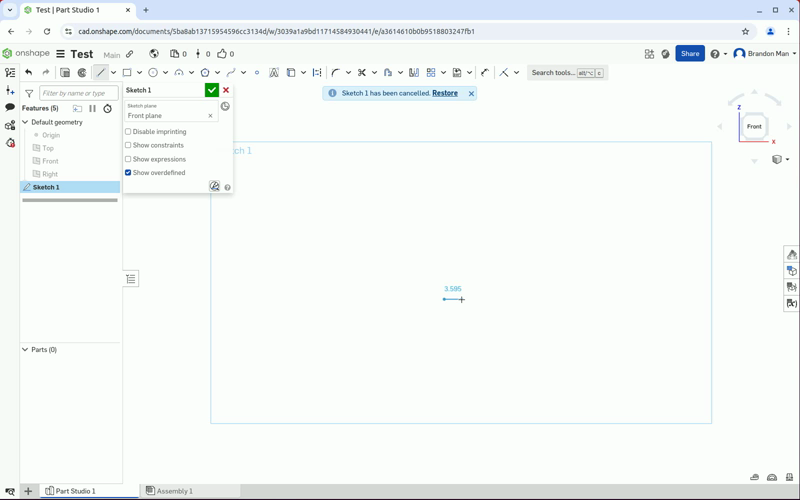
click(461, 299)
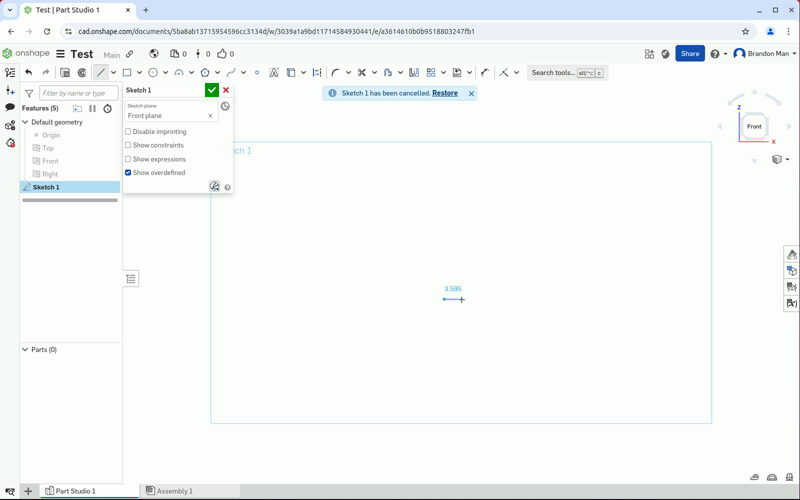
key_up(shift)
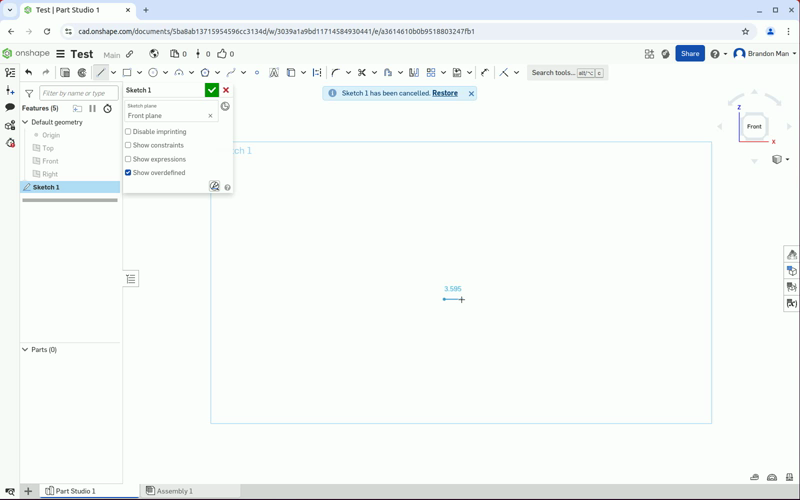
key_down(shift)
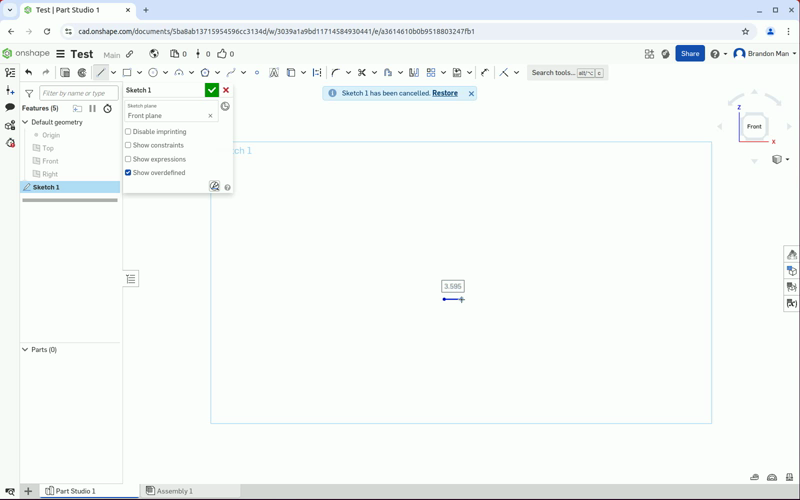
mouse_move(491, 299)
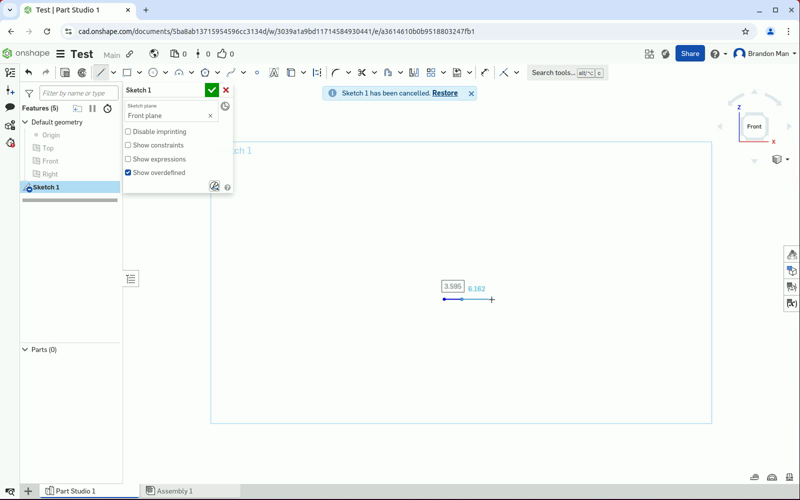
mouse_move(461, 282)
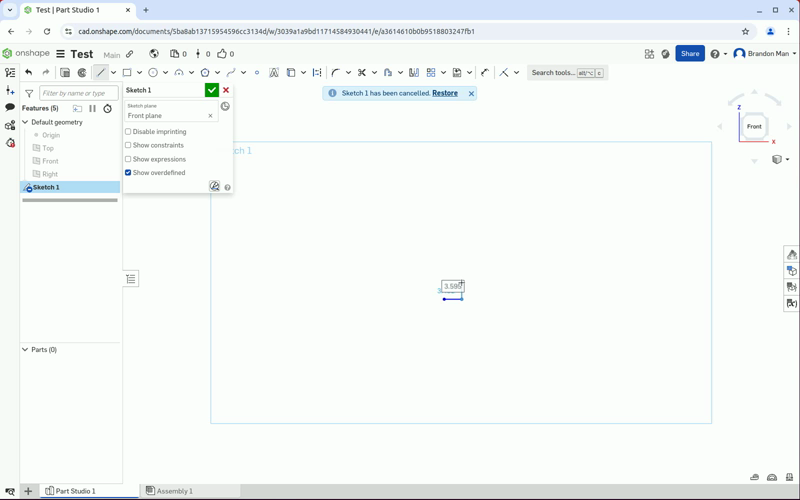
click(461, 282)
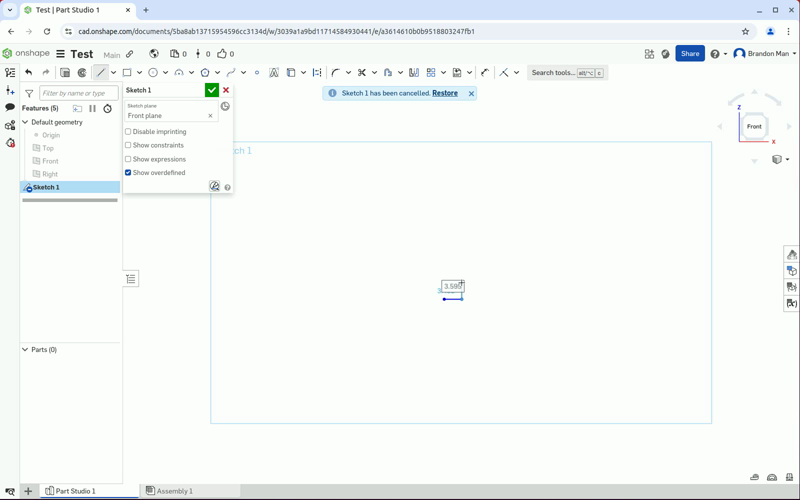
key_up(shift)
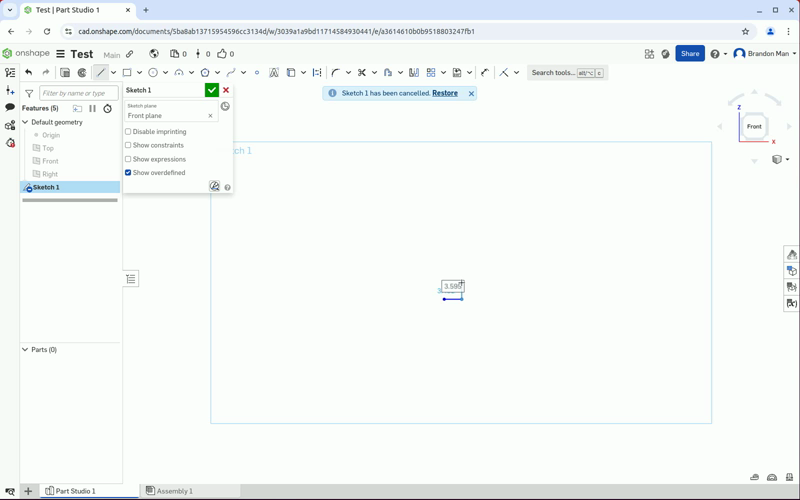
key_down(shift)
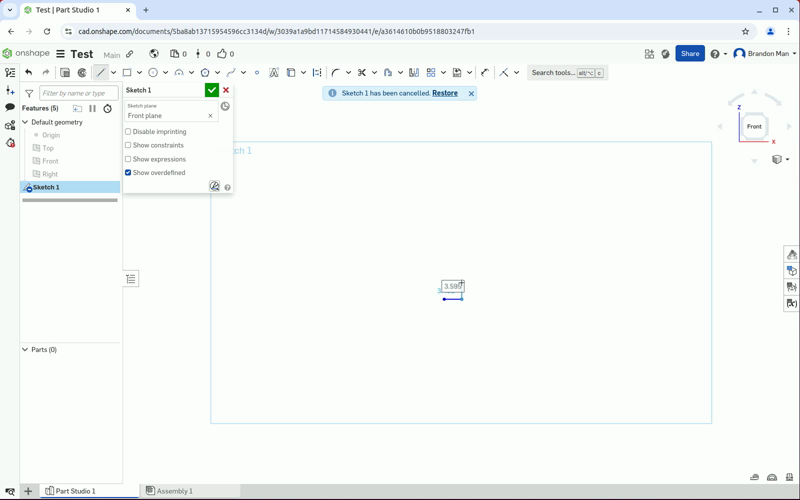
mouse_move(491, 282)
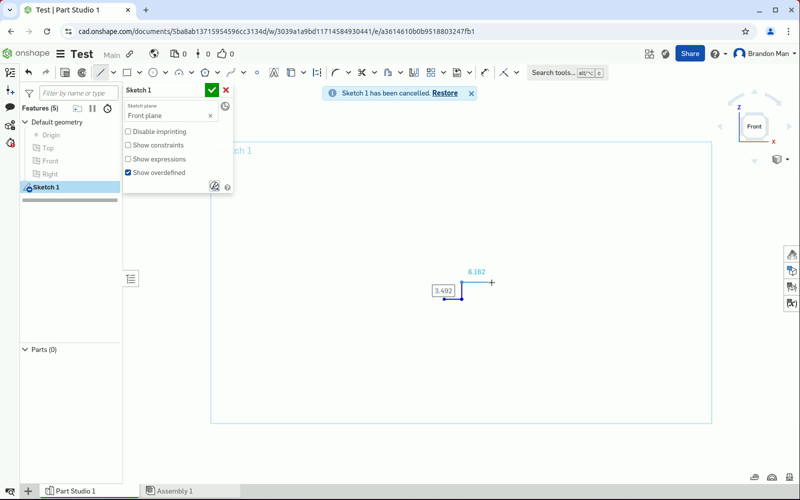
mouse_move(454, 282)
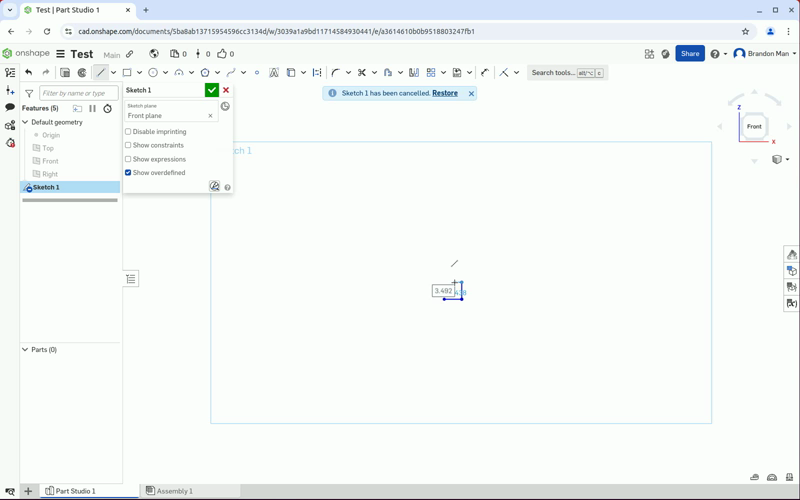
scroll(6)
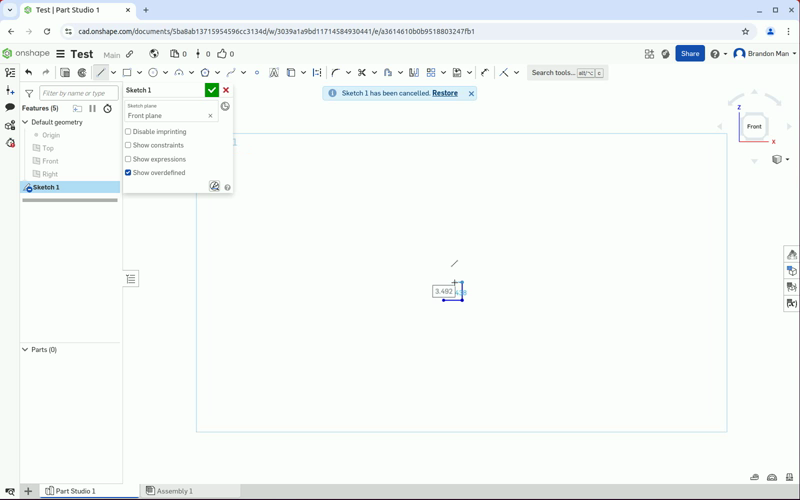
scroll(6)
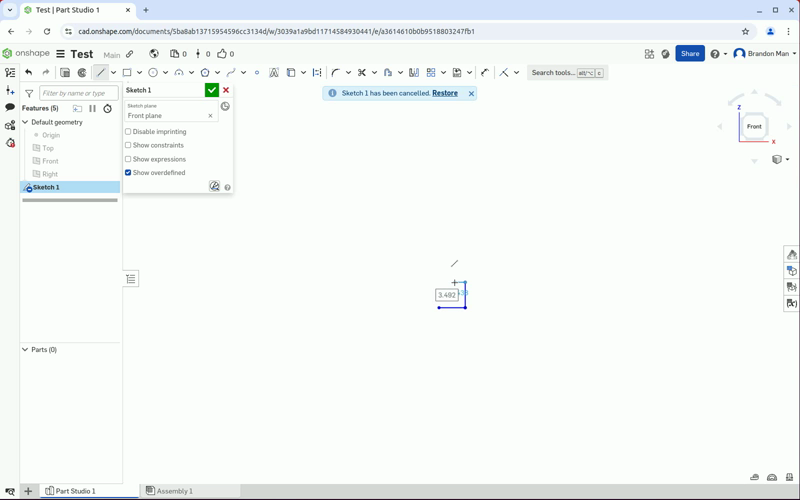
scroll(6)
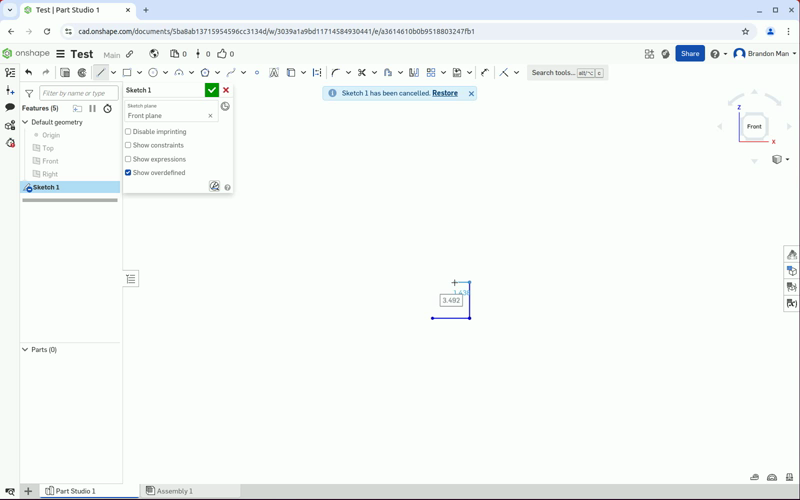
scroll(6)
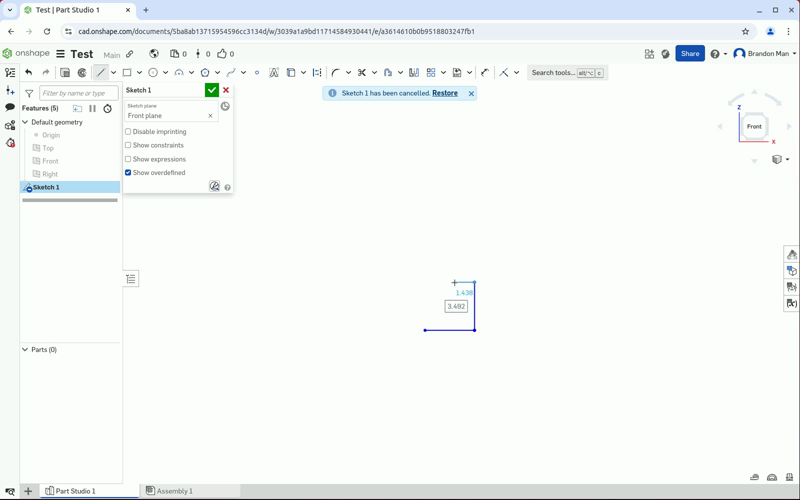
scroll(6)
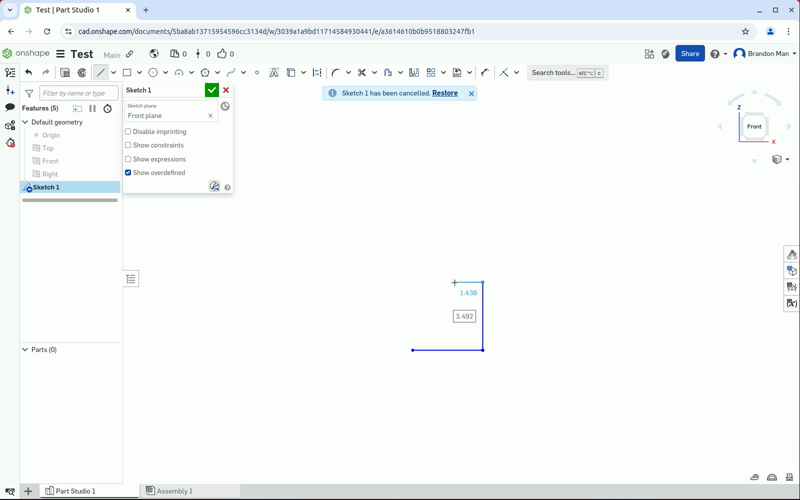
scroll(6)
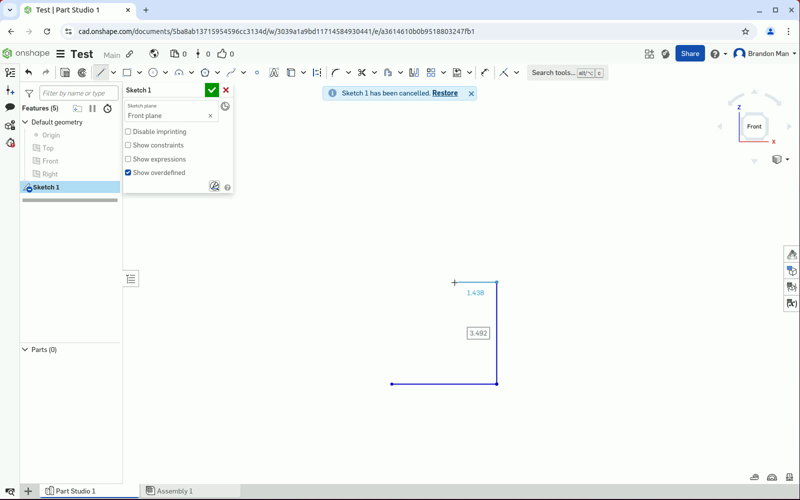
scroll(6)
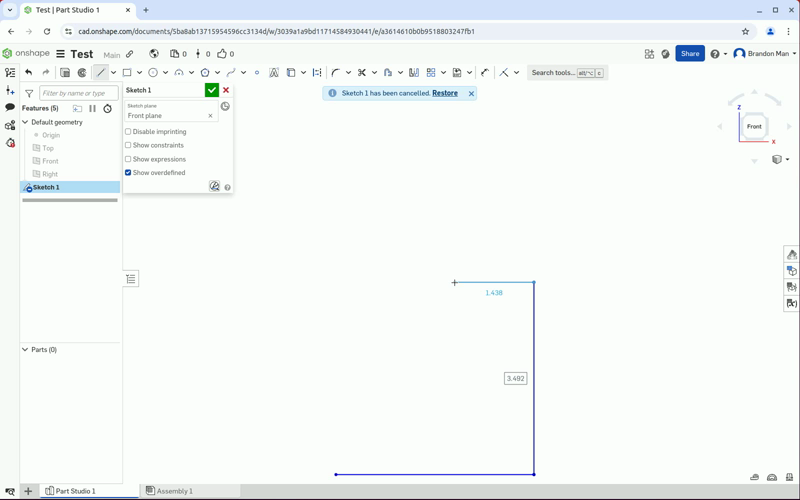
click(454, 282)
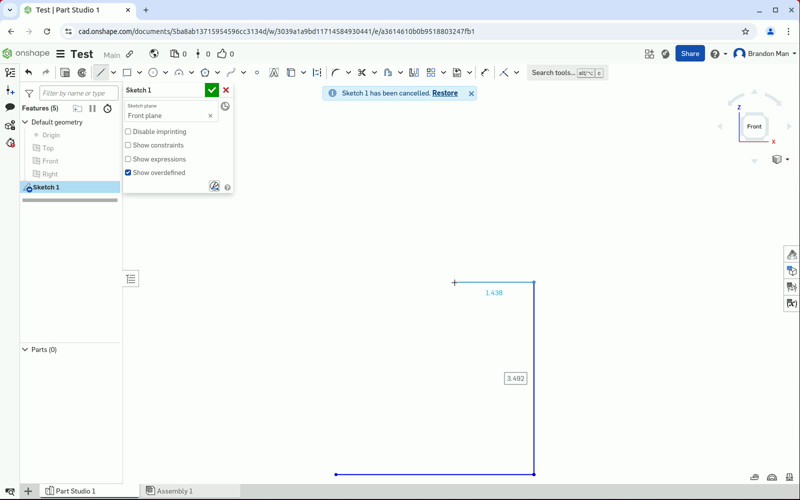
scroll(-6)
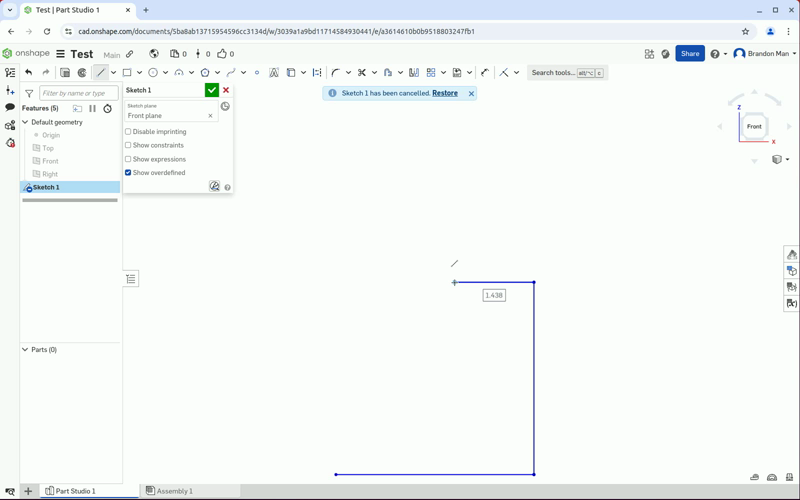
scroll(-6)
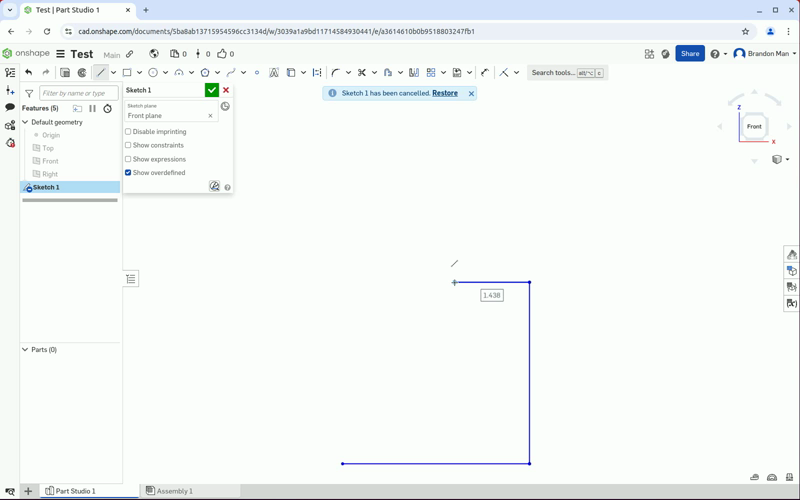
scroll(-6)
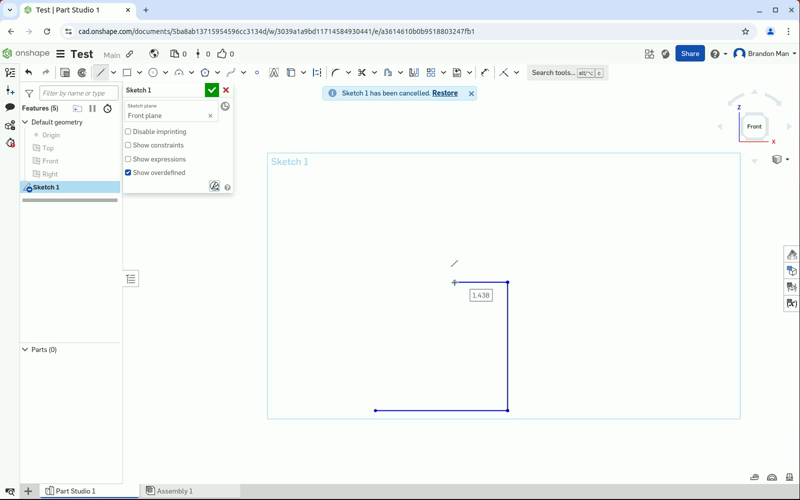
scroll(-6)
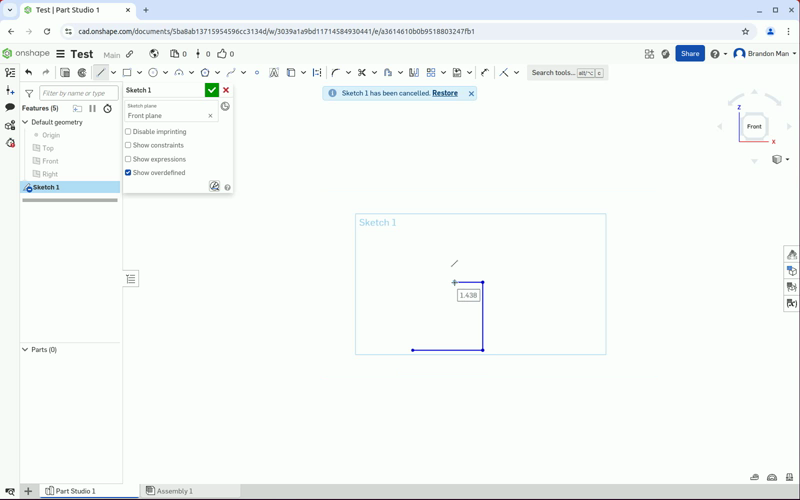
scroll(-6)
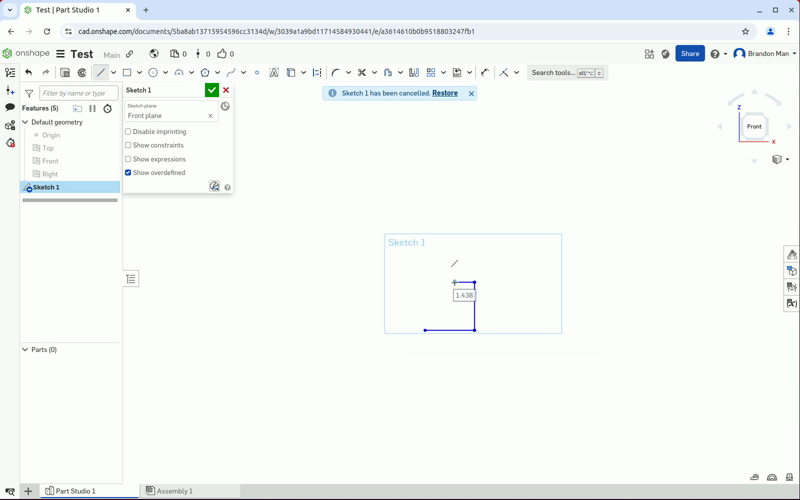
scroll(-6)
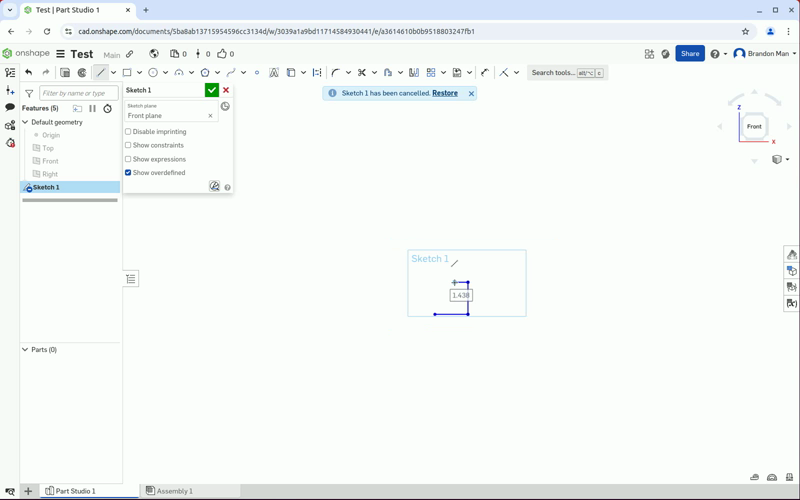
scroll(-6)
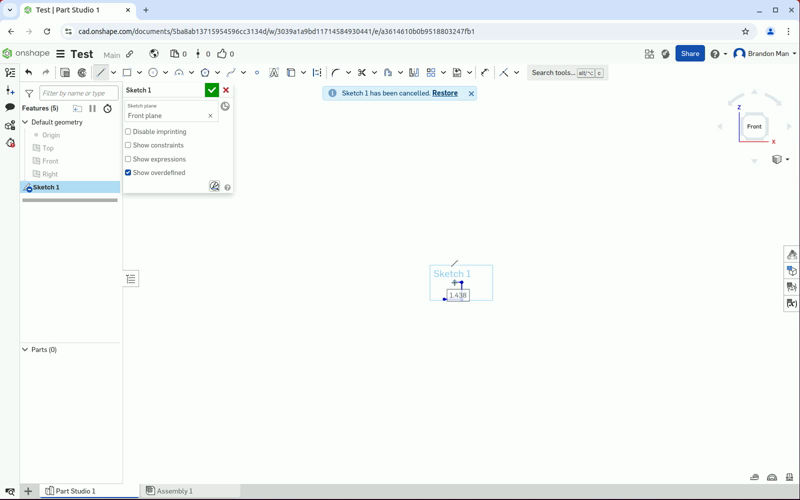
key_up(shift)
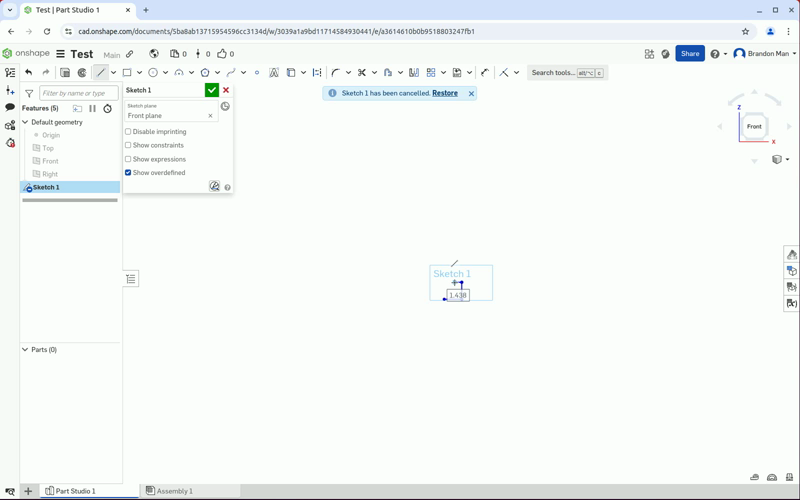
key_down(shift)
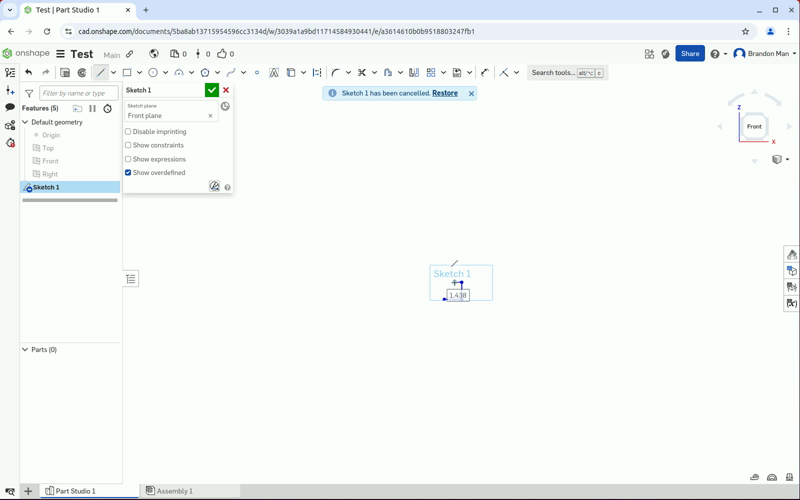
mouse_move(484, 282)
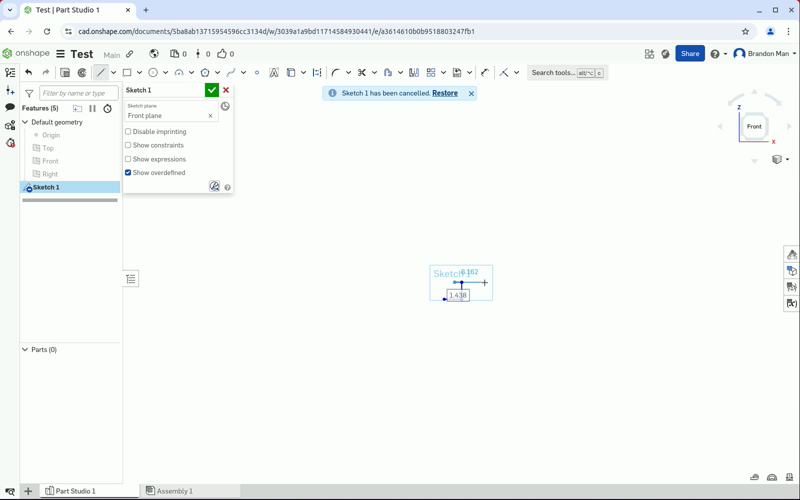
mouse_move(444, 287)
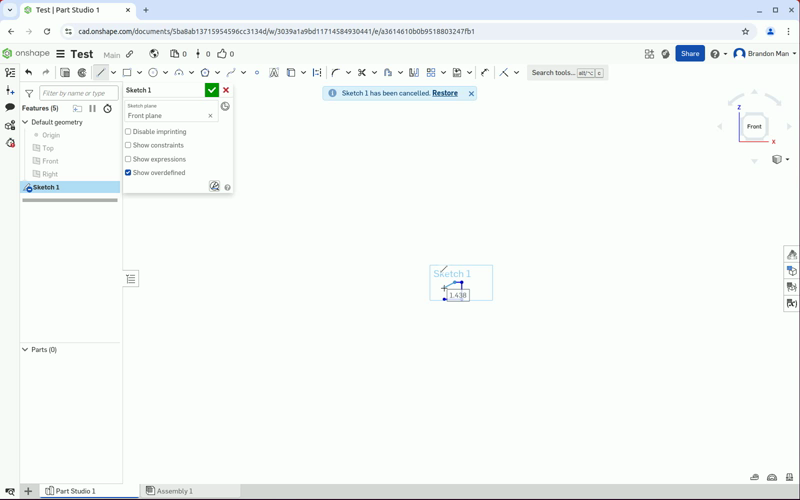
click(444, 287)
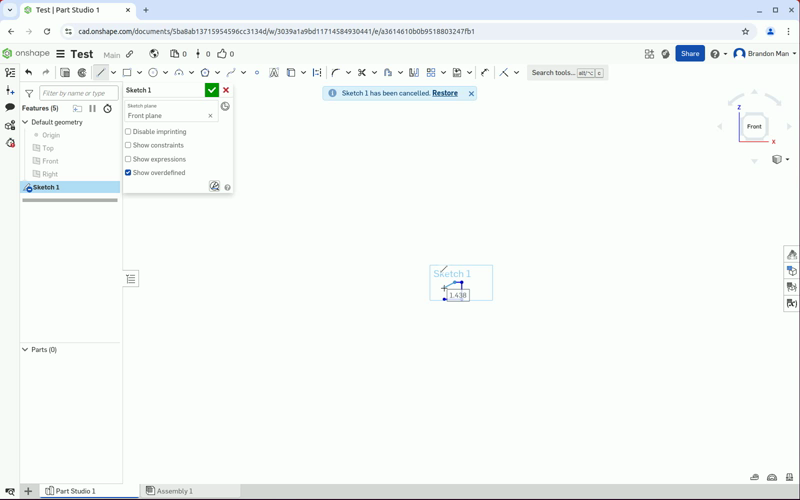
key_up(shift)
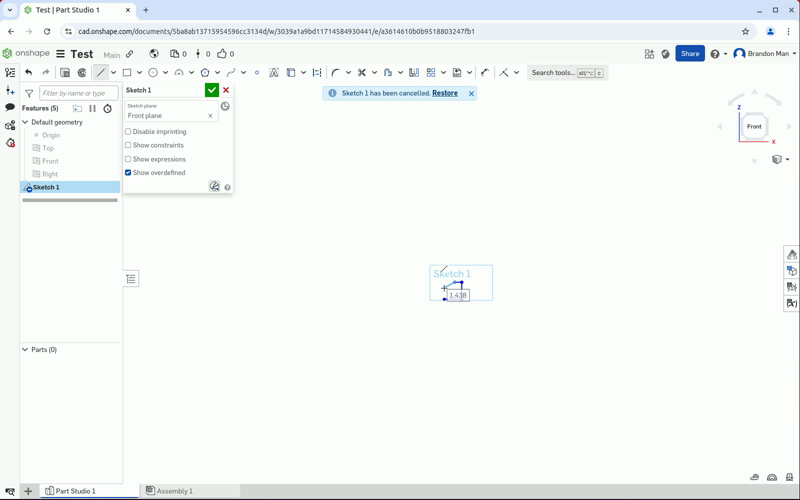
mouse_move(474, 287)
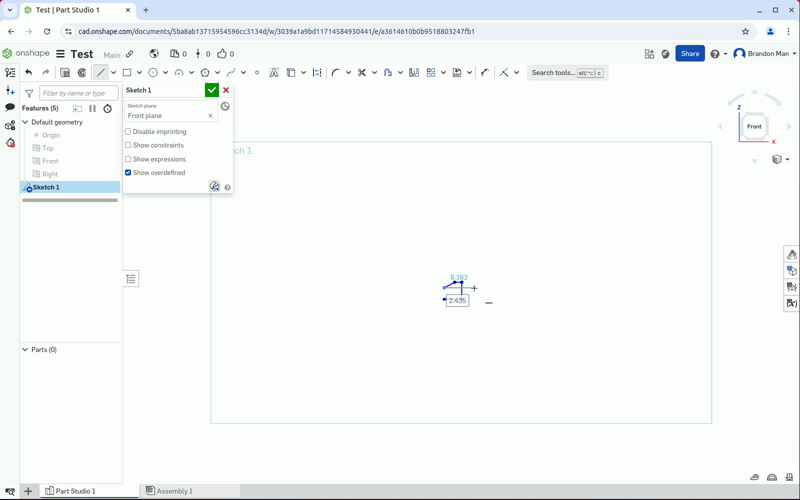
key_down(shift)
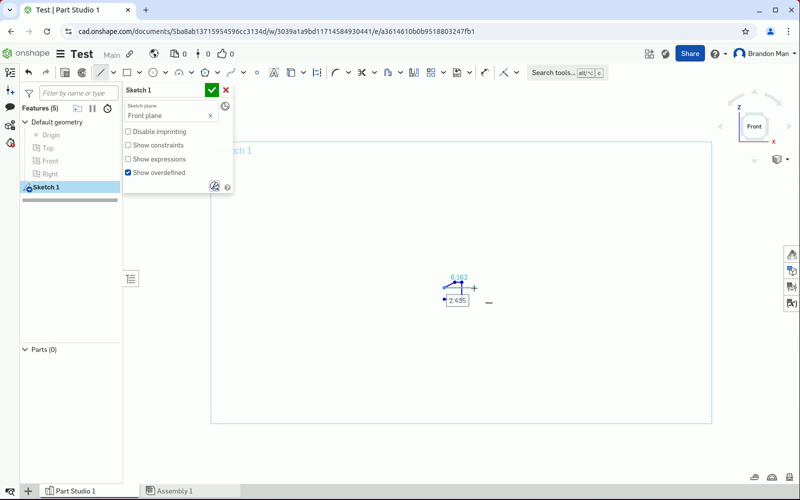
mouse_move(444, 299)
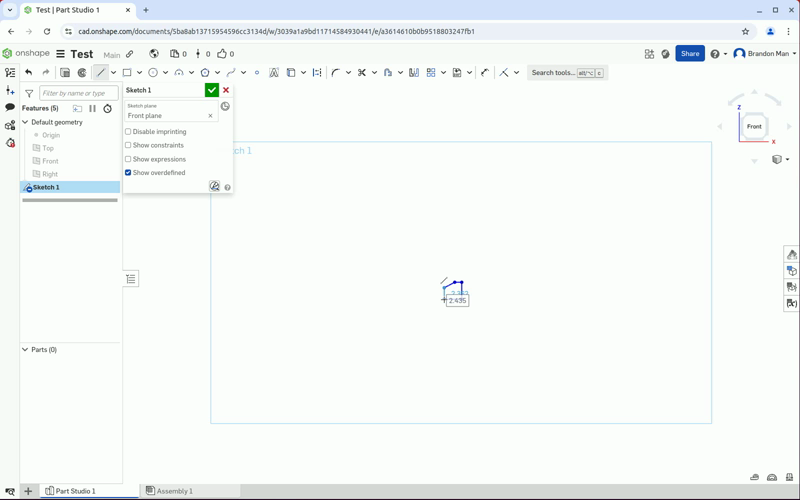
key_up(shift)
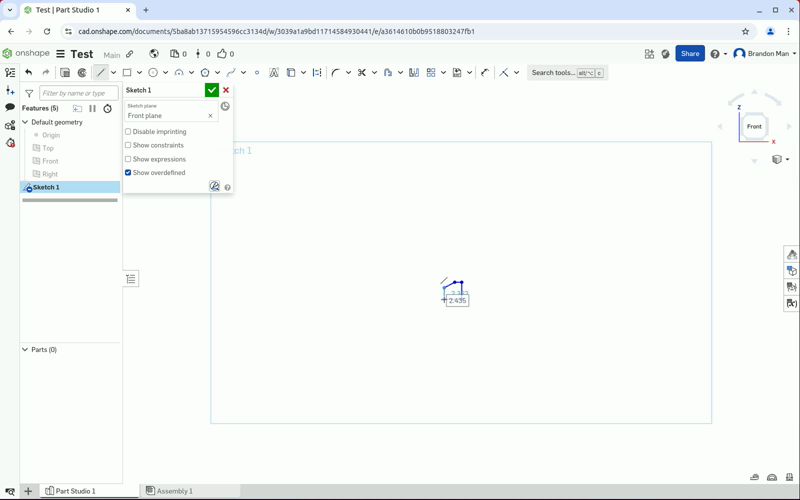
click(444, 299)
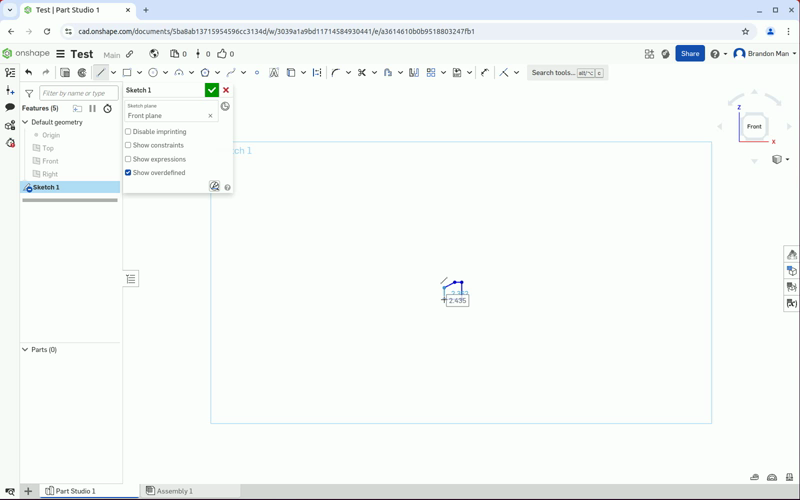
key(esc)
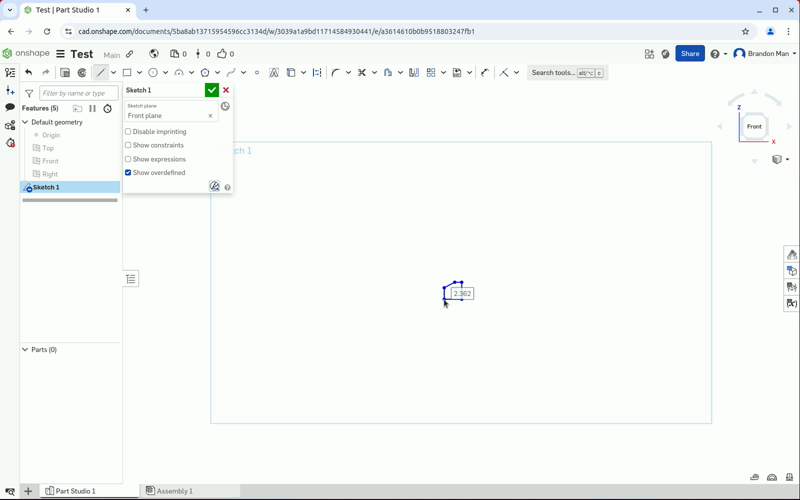
key(c)
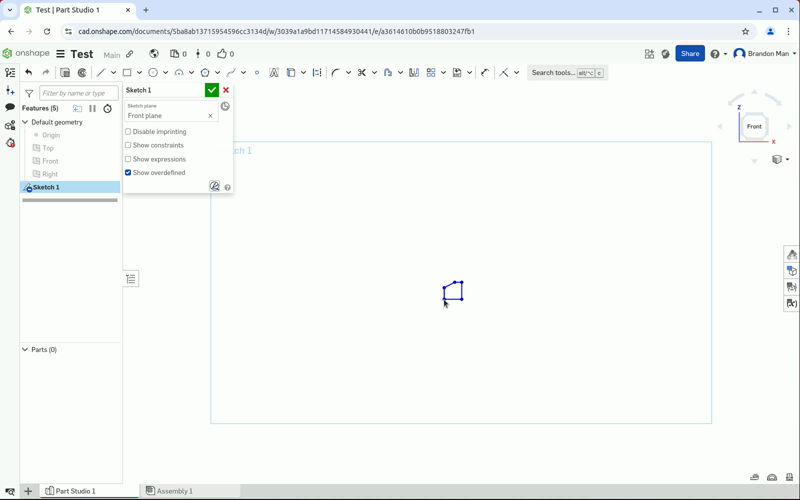
key_down(shift)
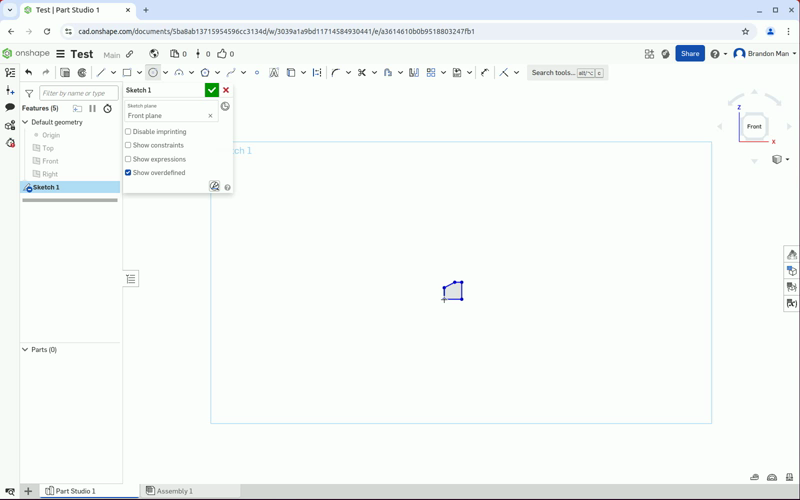
mouse_move(449, 293)
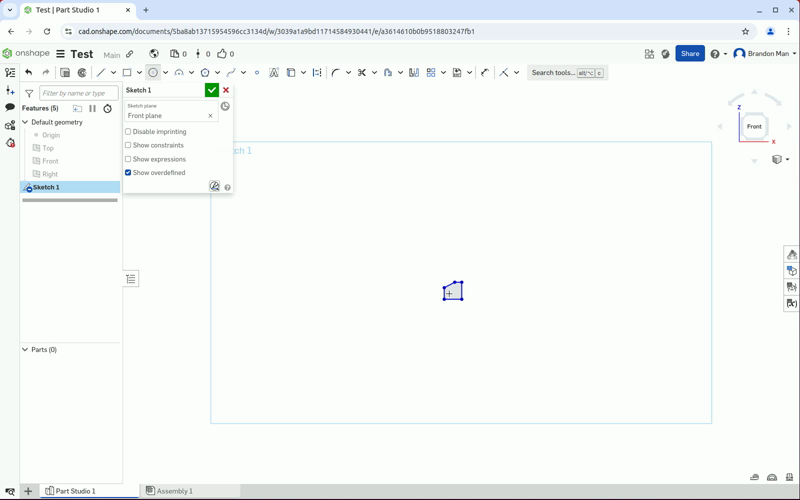
click(449, 293)
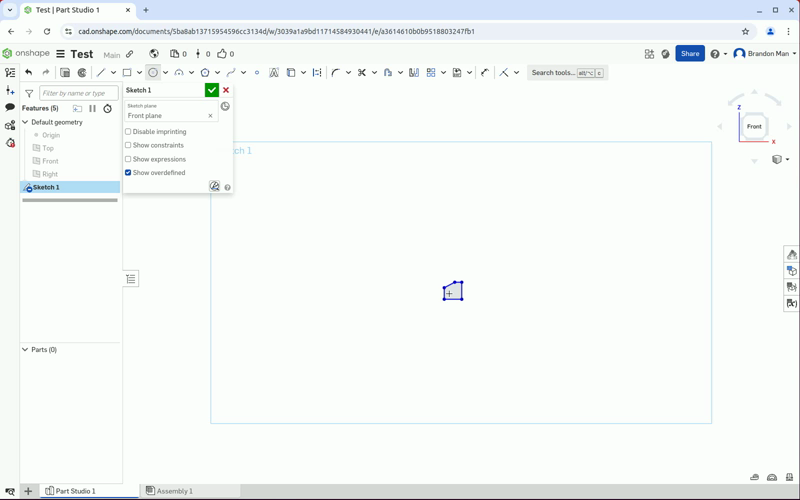
key_up(shift)
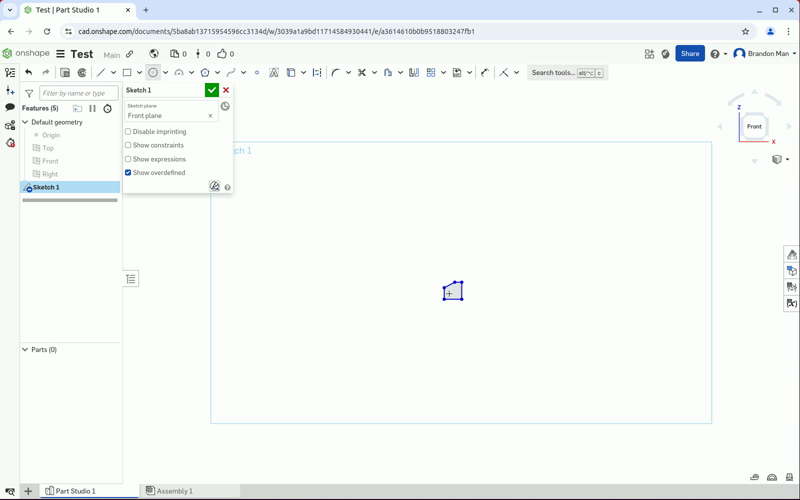
mouse_move(452, 293)
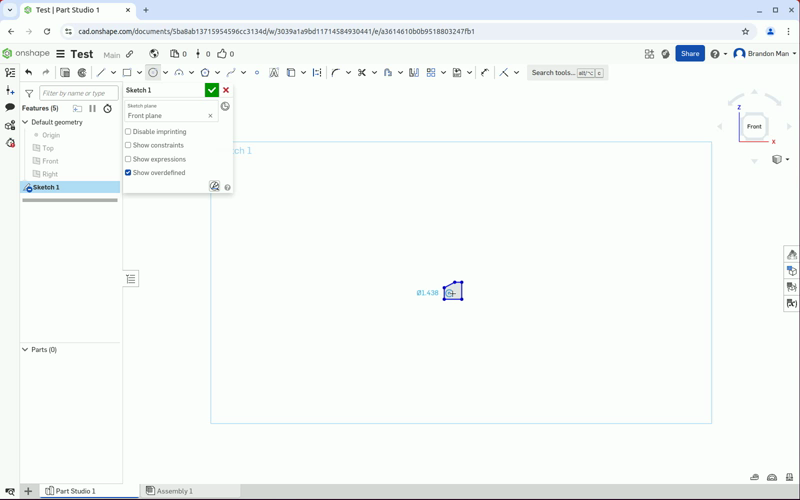
click(452, 293)
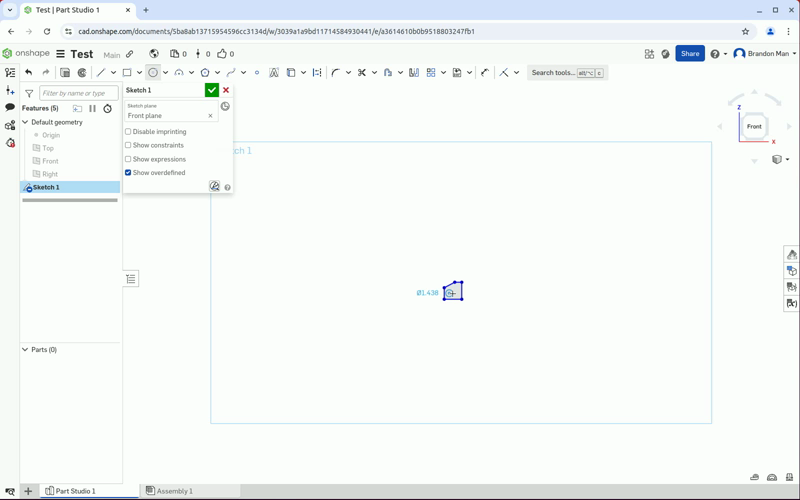
key(esc)
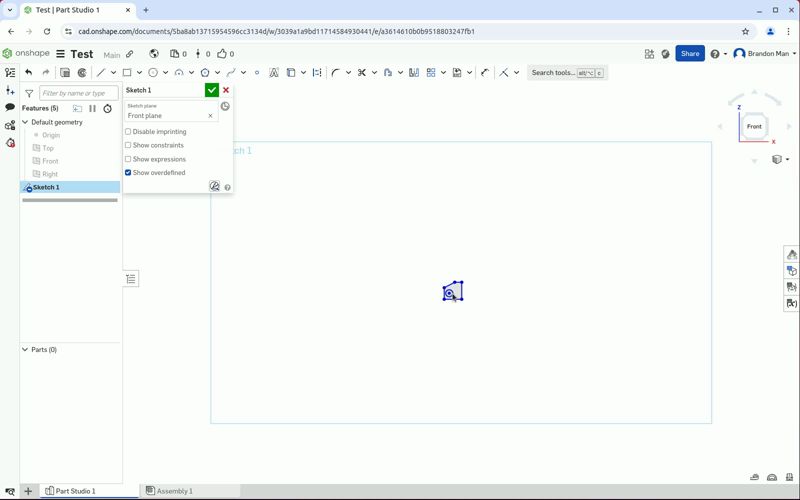
mouse_move(449, 286)
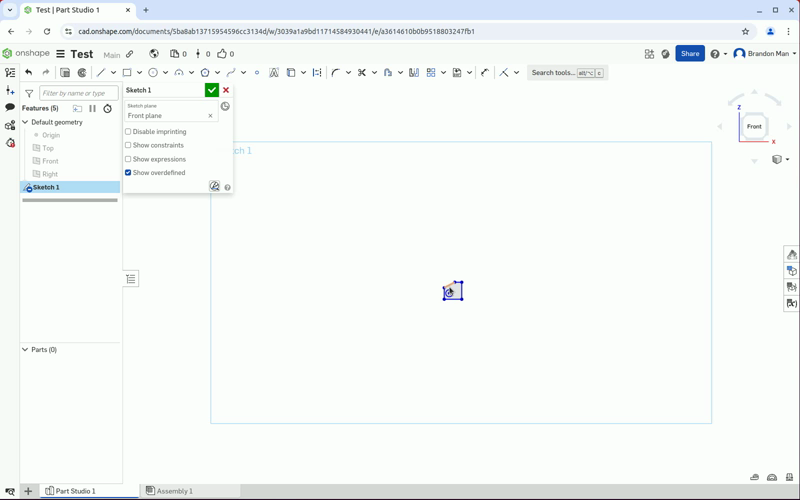
scroll(6)
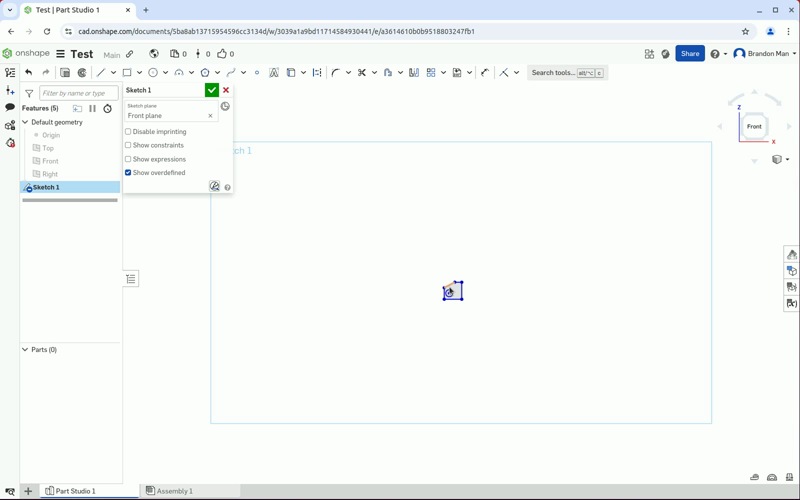
scroll(6)
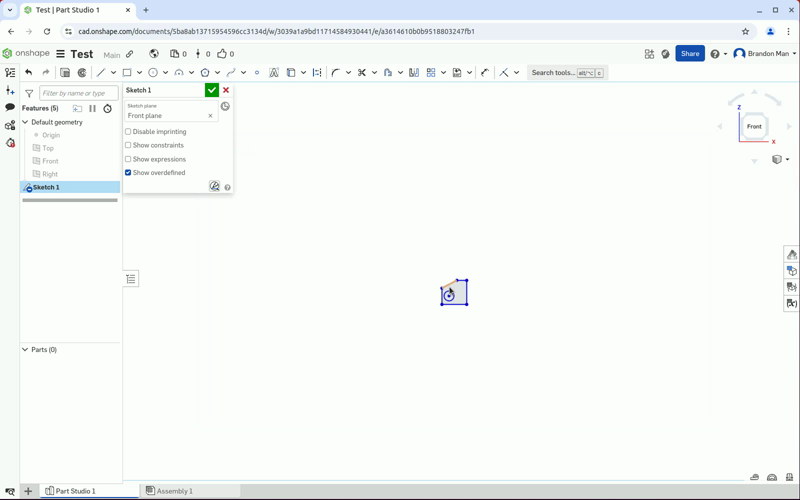
scroll(6)
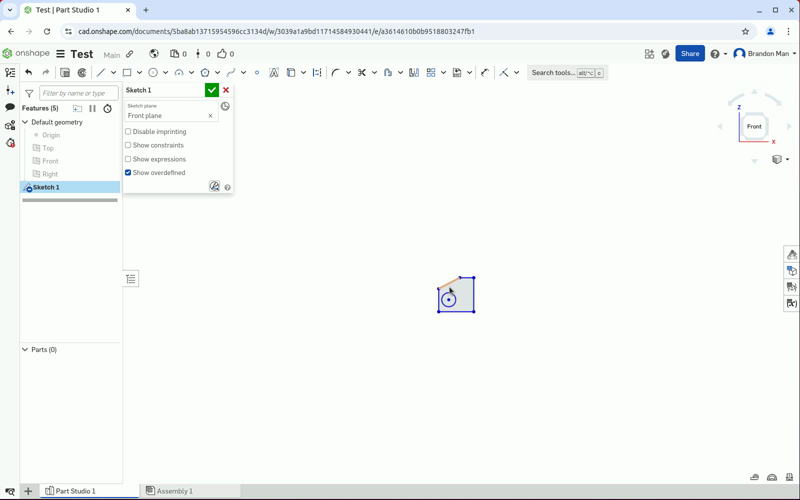
scroll(6)
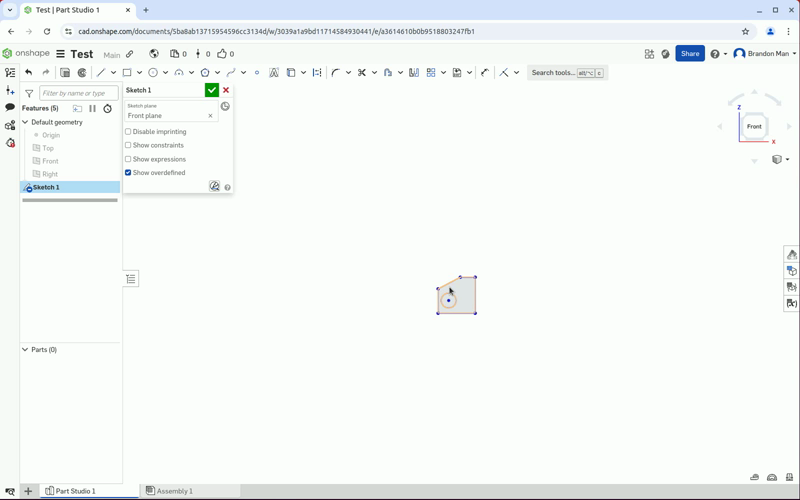
scroll(6)
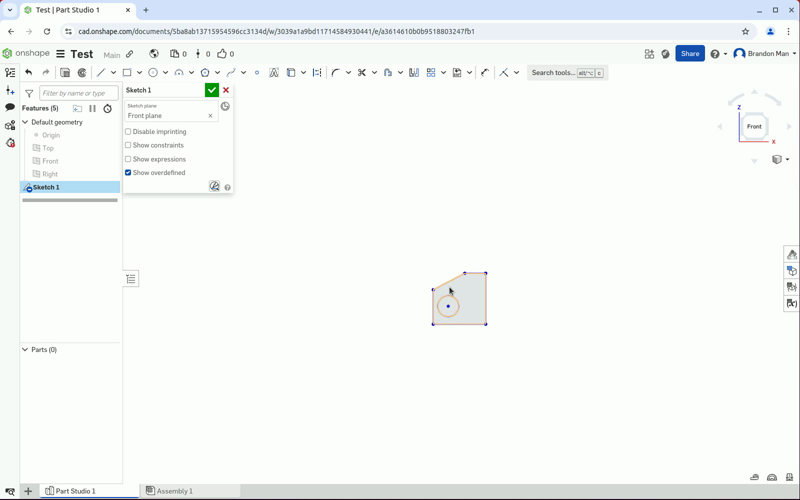
scroll(6)
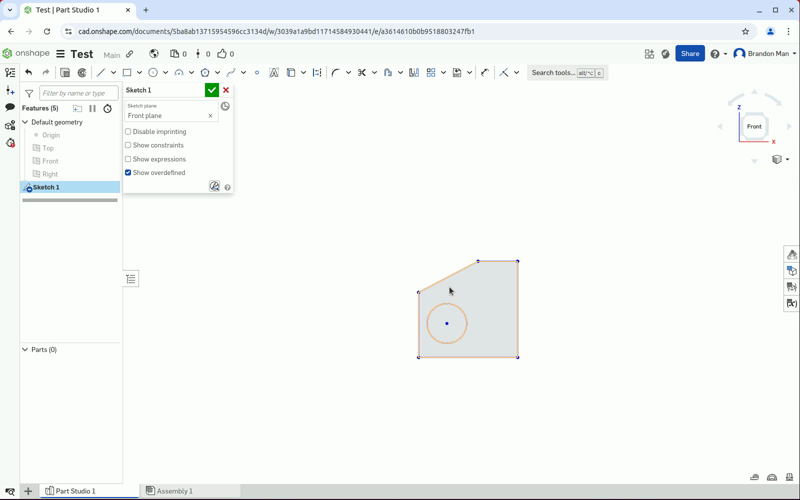
scroll(6)
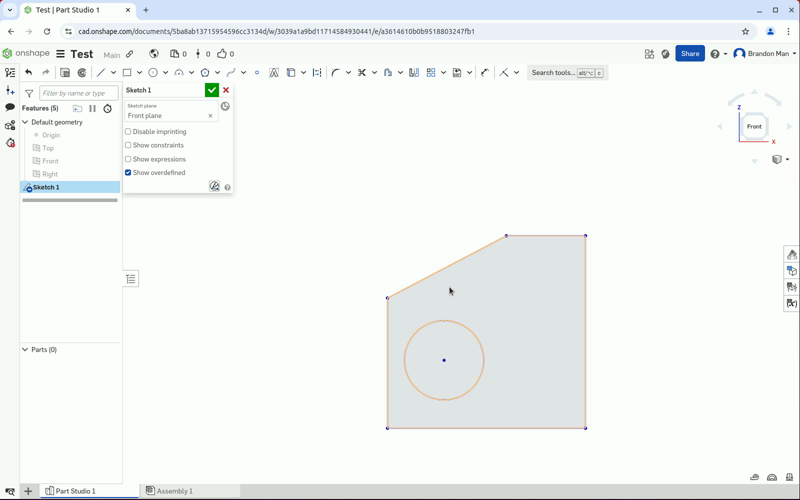
click(449, 286)
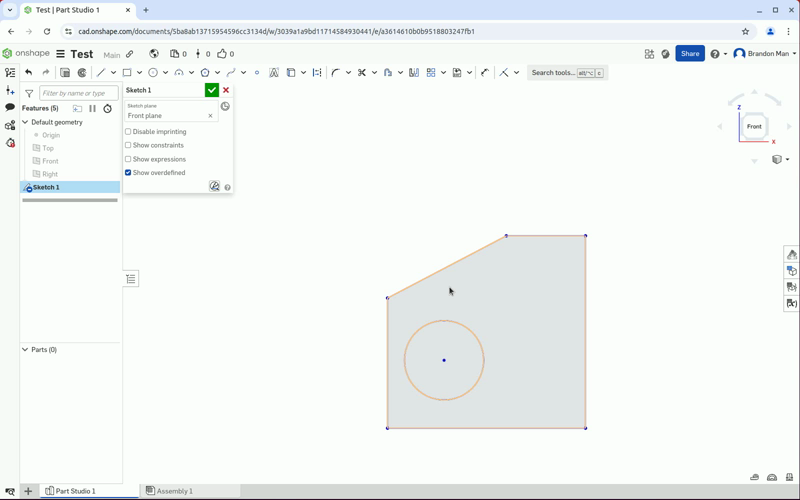
scroll(-6)
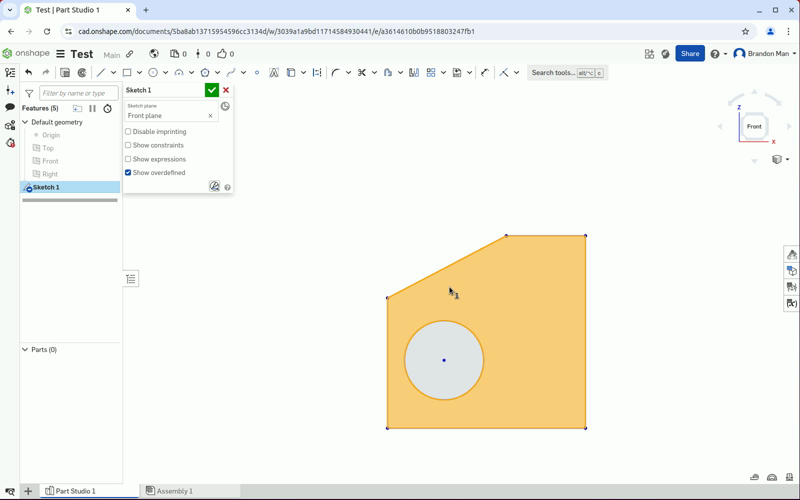
scroll(-6)
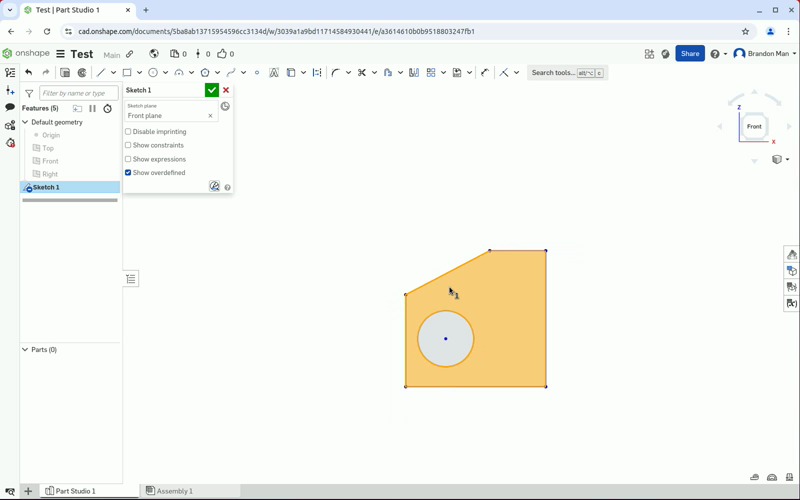
scroll(-6)
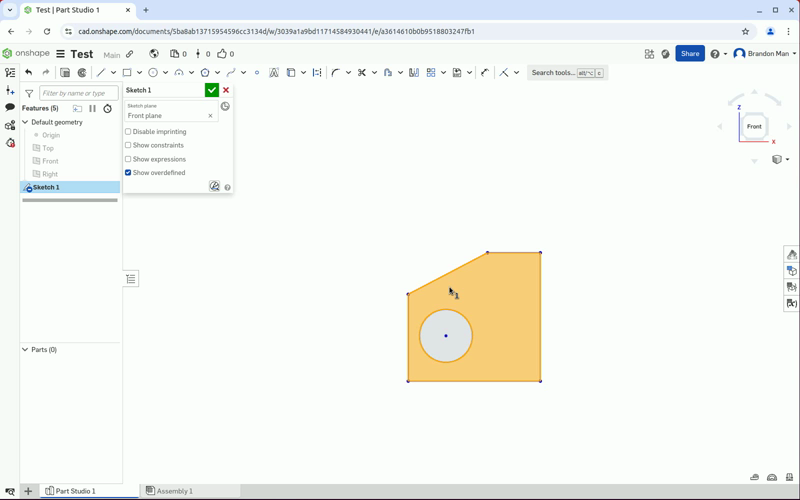
scroll(-6)
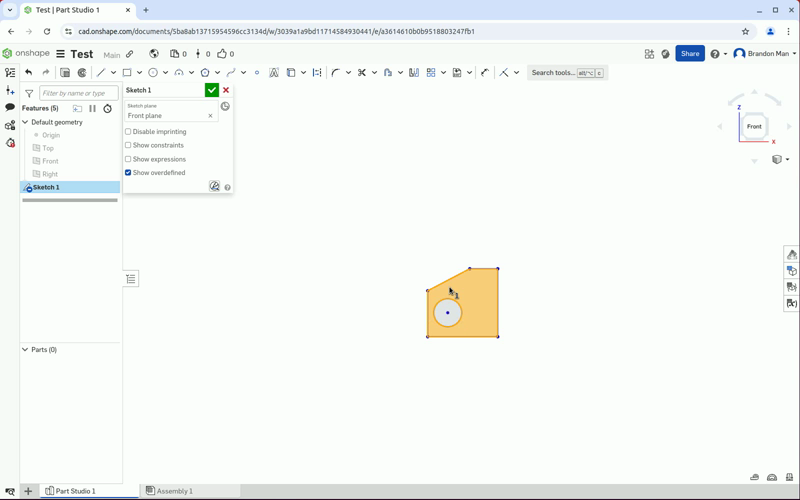
scroll(-6)
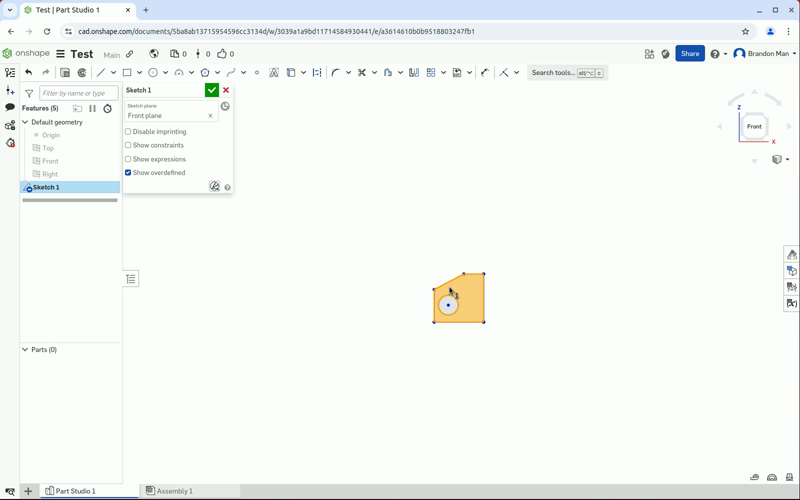
scroll(-6)
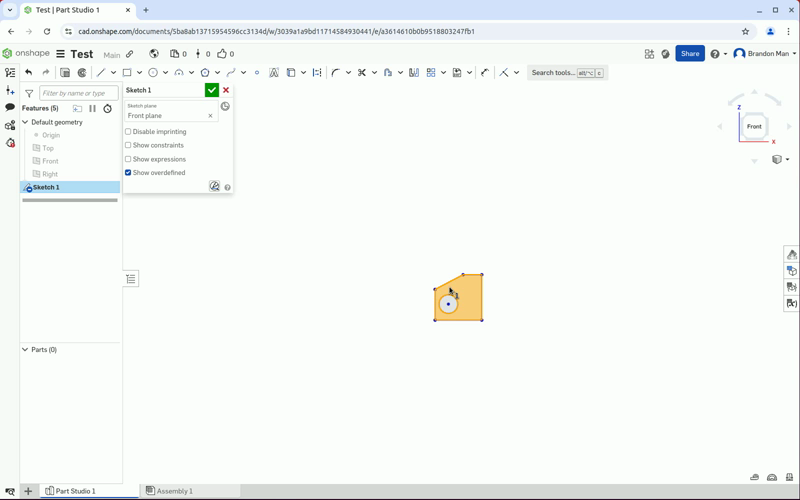
scroll(-6)
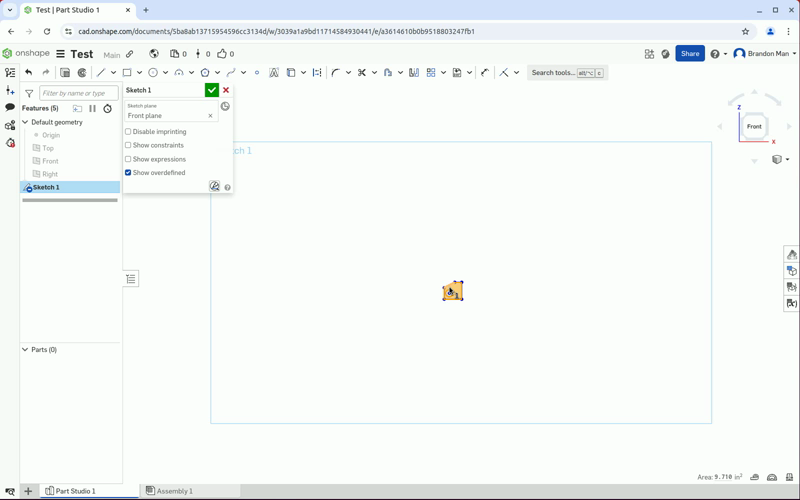
mouse_move(73, 352)
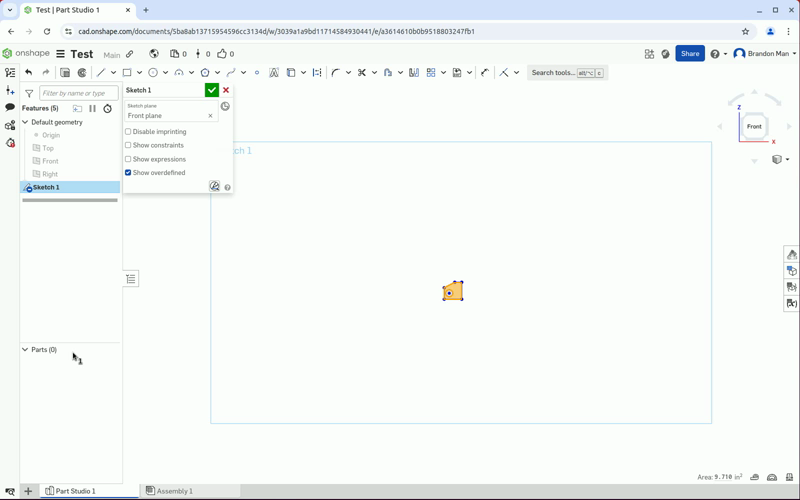
key(shift+y)
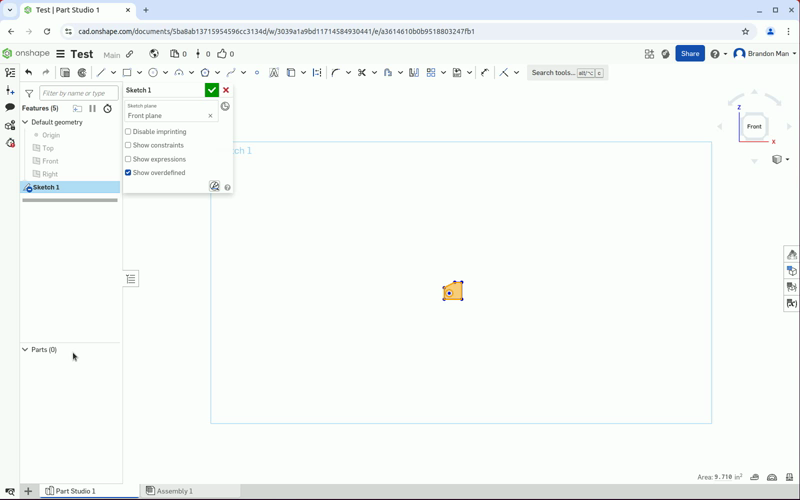
key(shift+e)
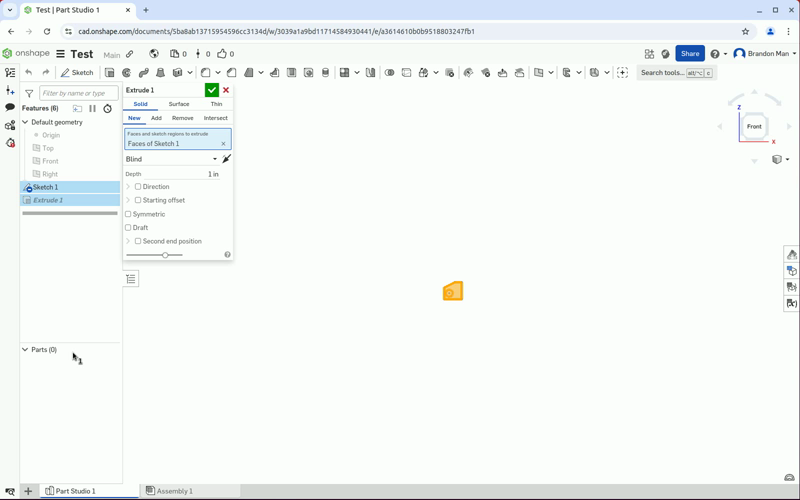
mouse_move(143, 106)
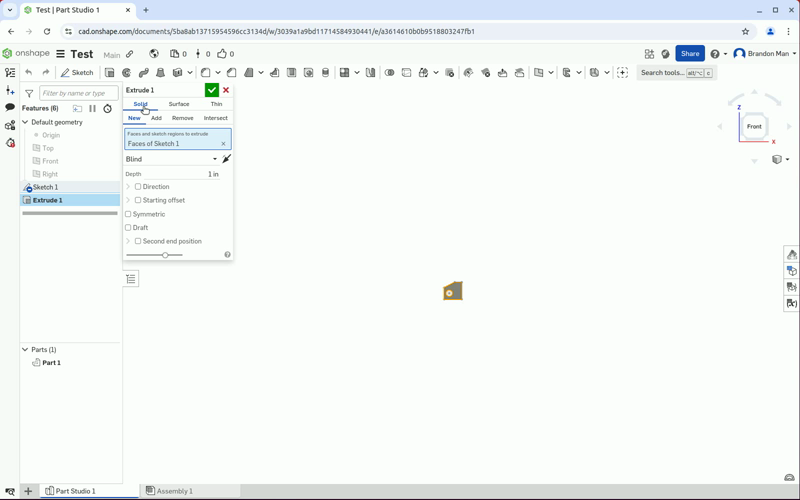
click(143, 106)
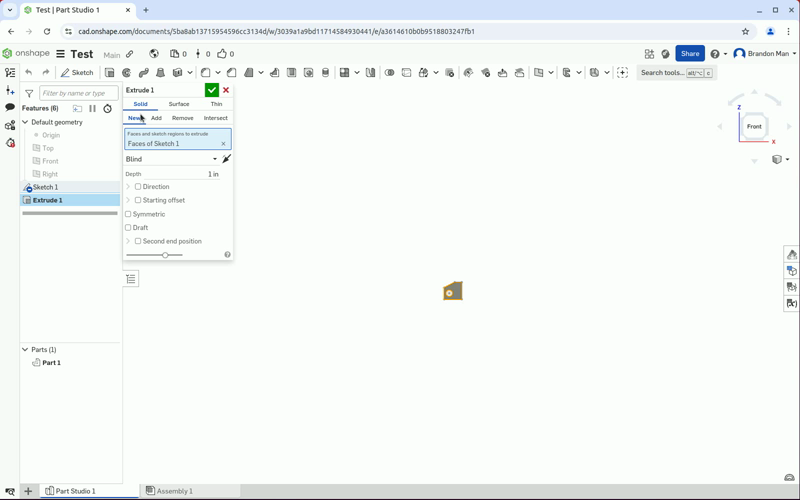
mouse_move(137, 120)
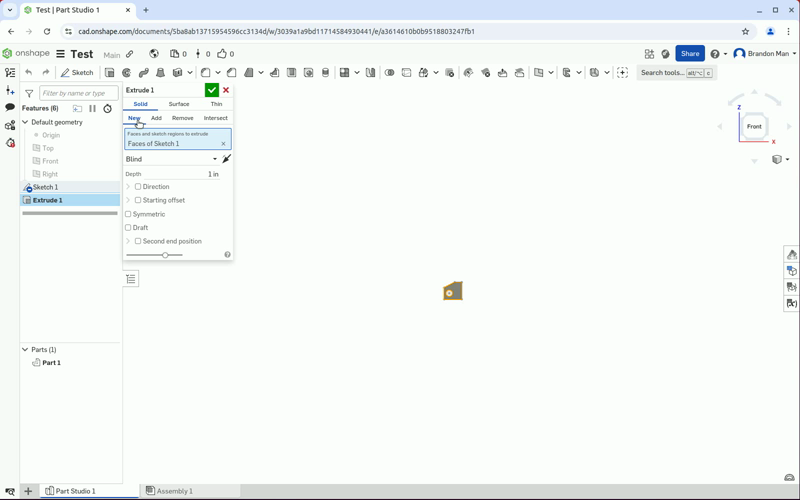
click(137, 120)
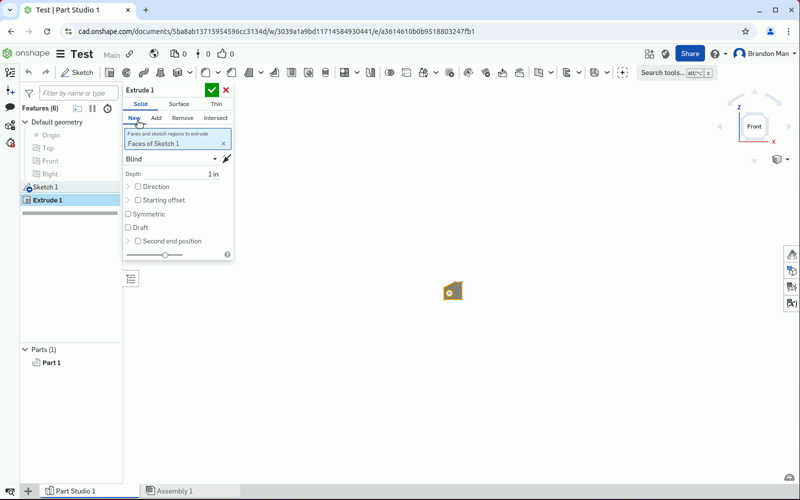
key(tab, 4)
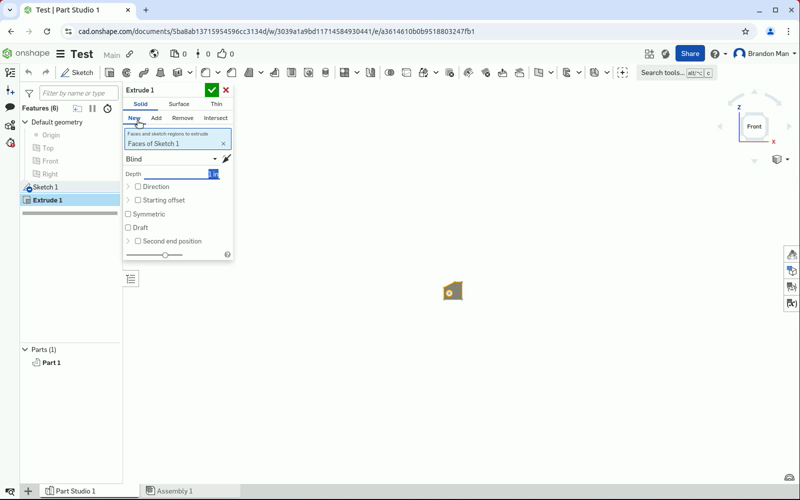
text(0.241)
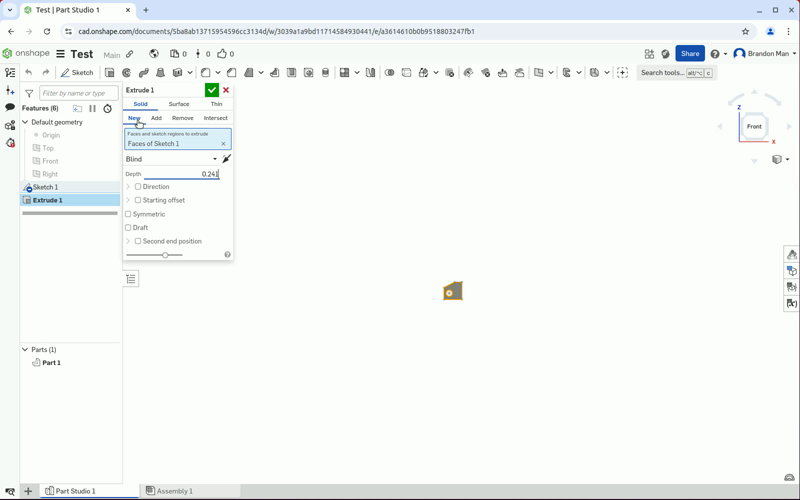
key(enter)
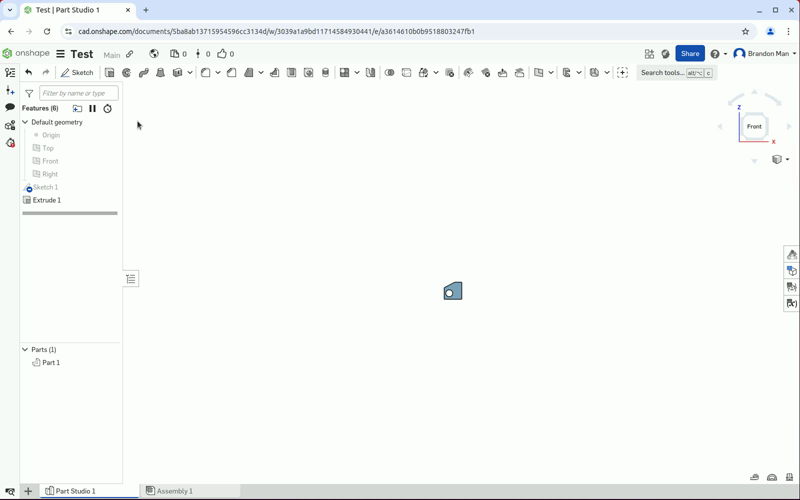
key(shift+h)
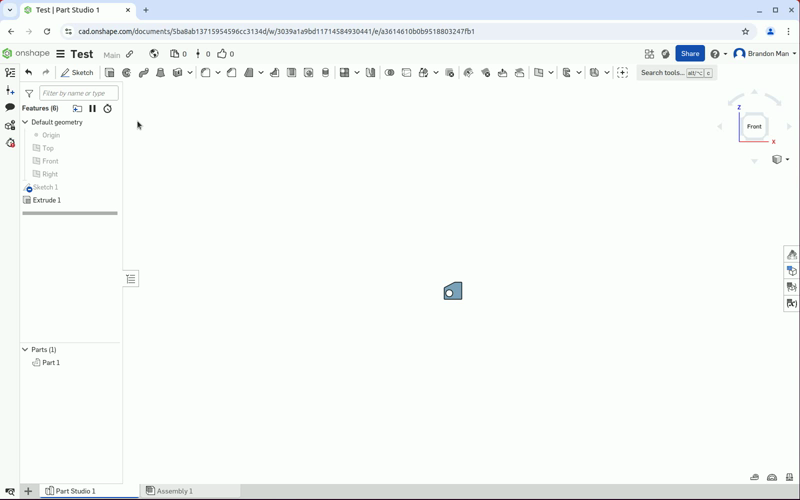
key(shift+h)
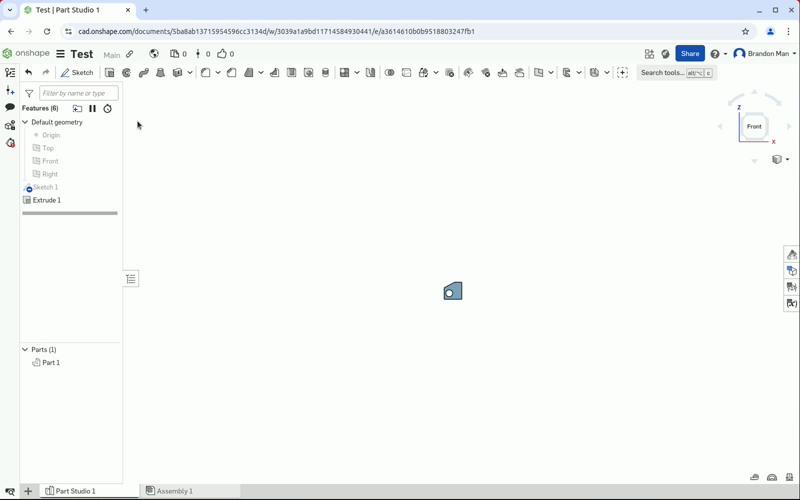
mouse_move(73, 189)
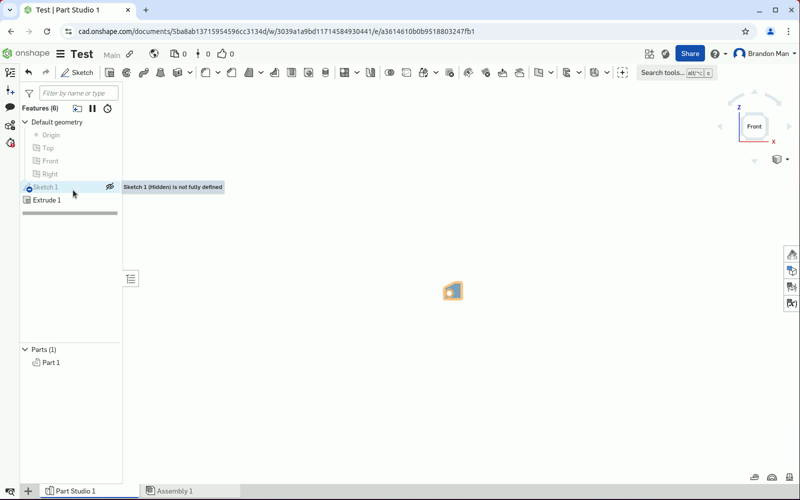
click(73, 189)
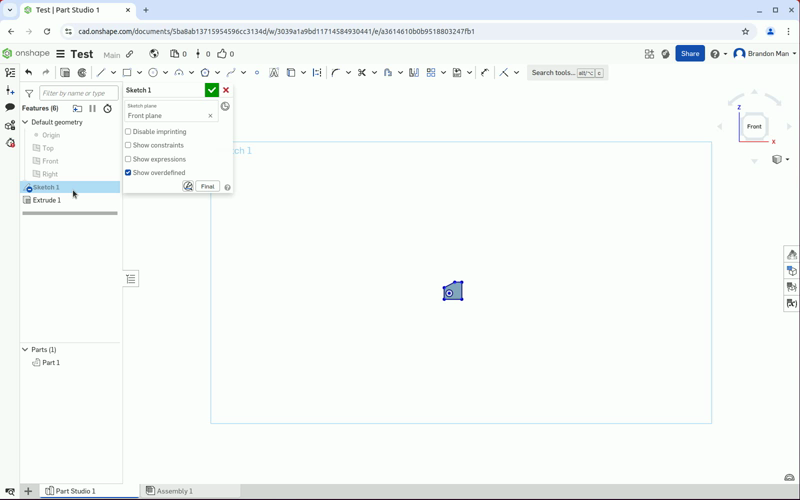
mouse_move(229, 92)
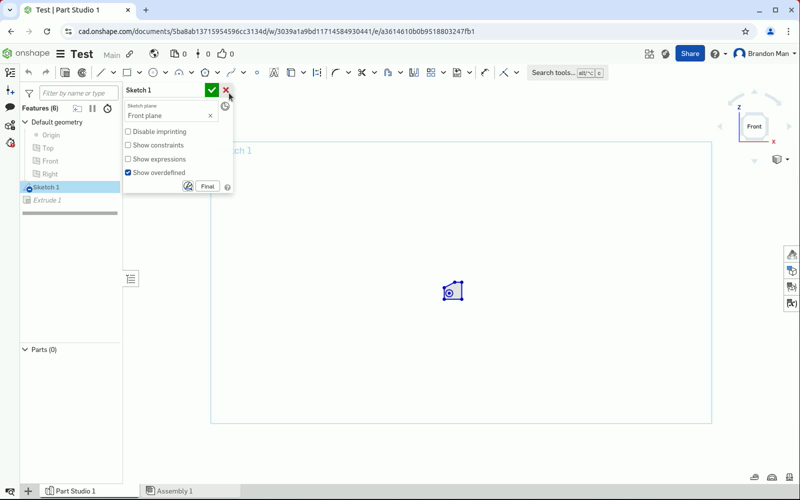
click(229, 92)
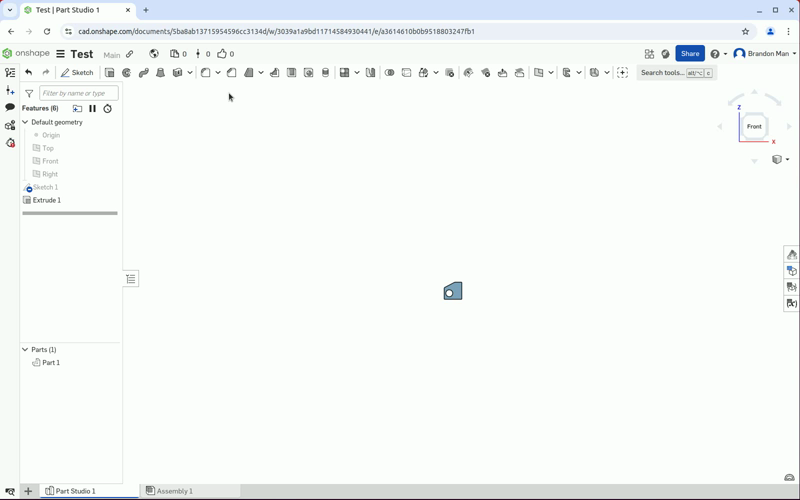
mouse_move(541, 75)
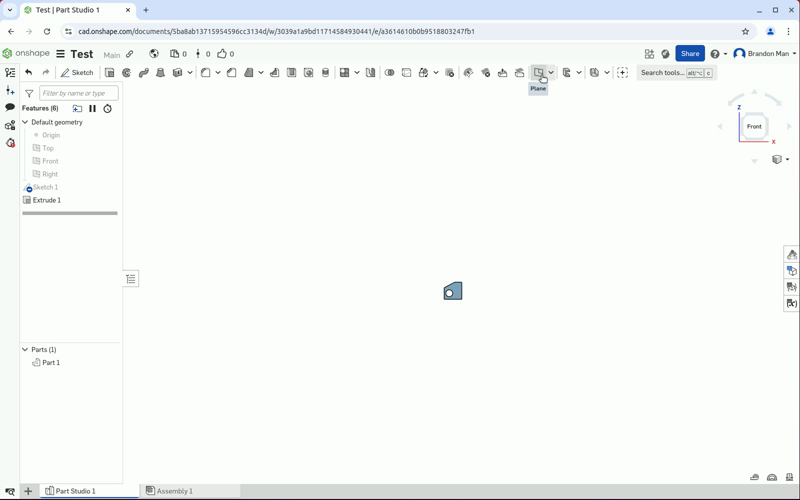
click(541, 75)
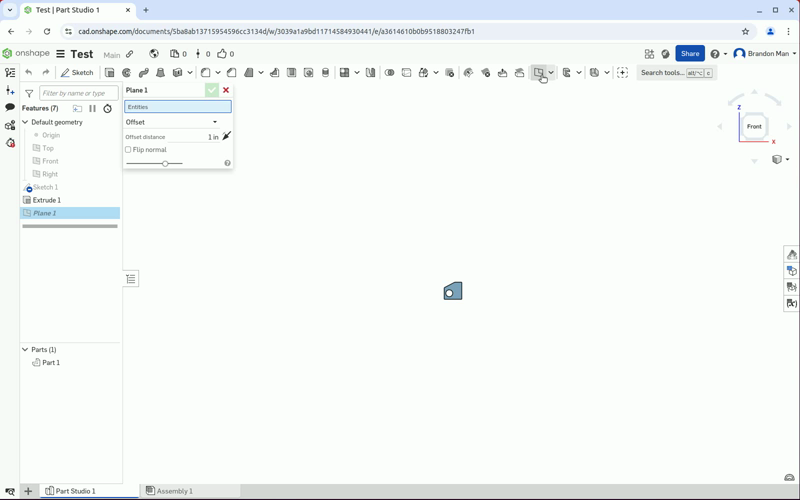
mouse_move(73, 163)
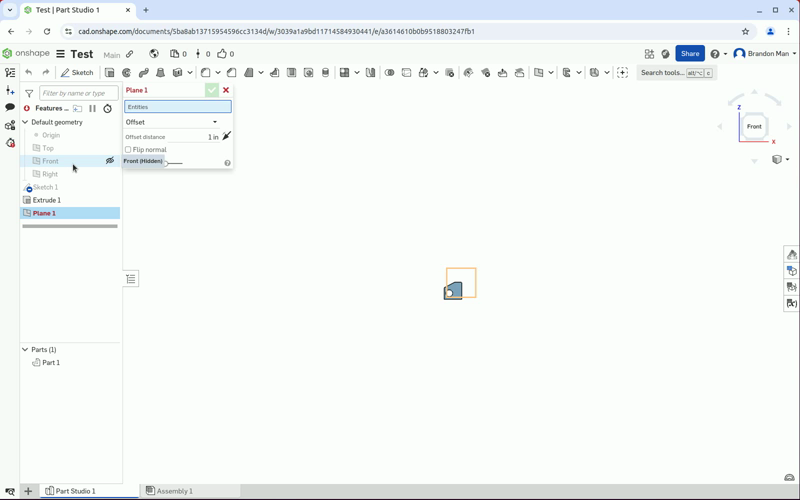
click(73, 163)
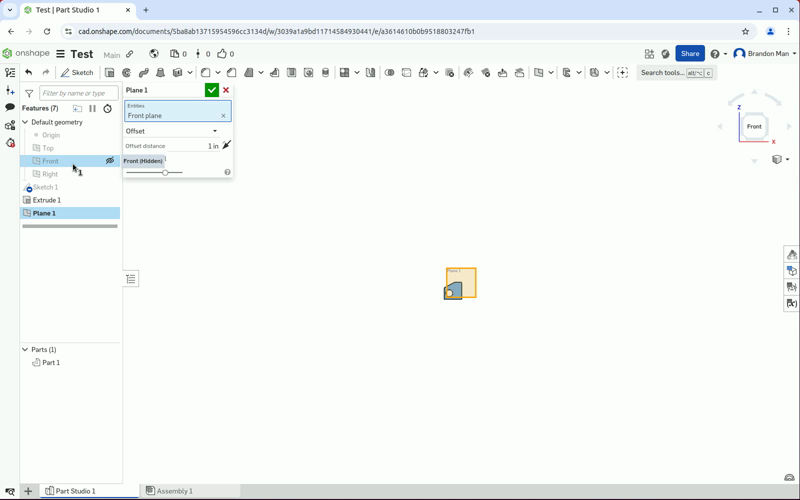
key(tab, 2)
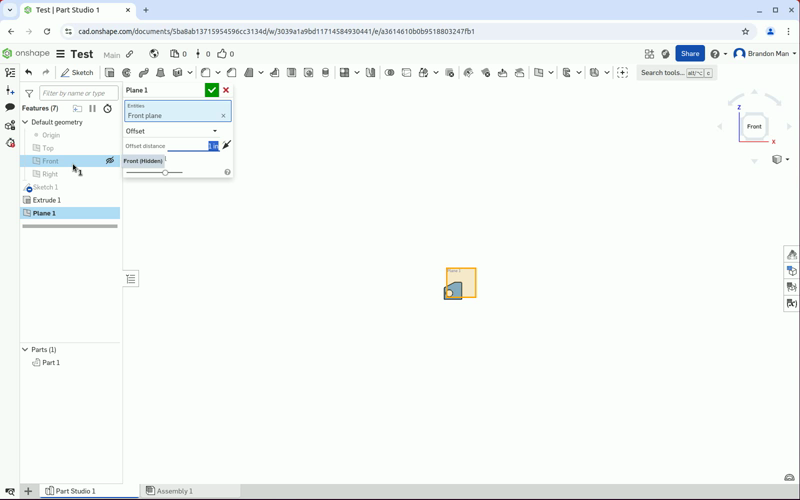
text(0.246)
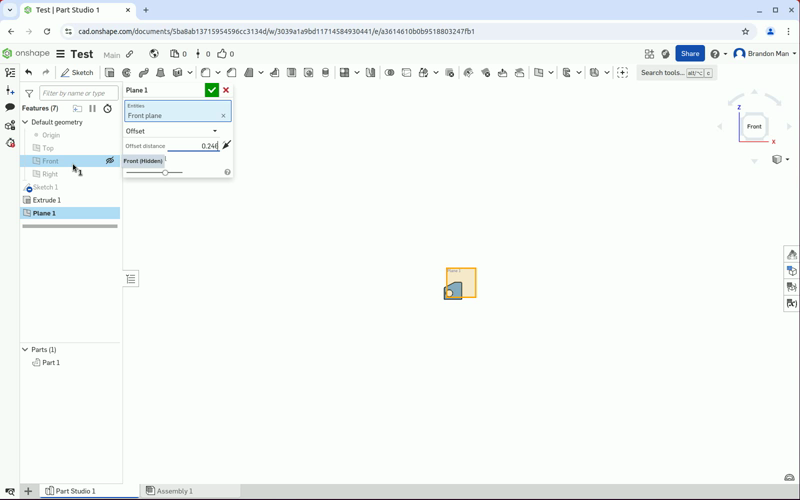
key(enter, 2)
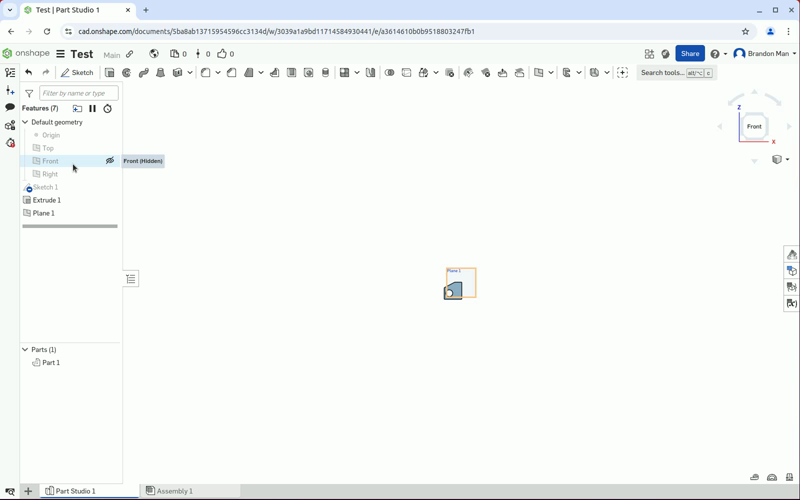
key(shift+s)
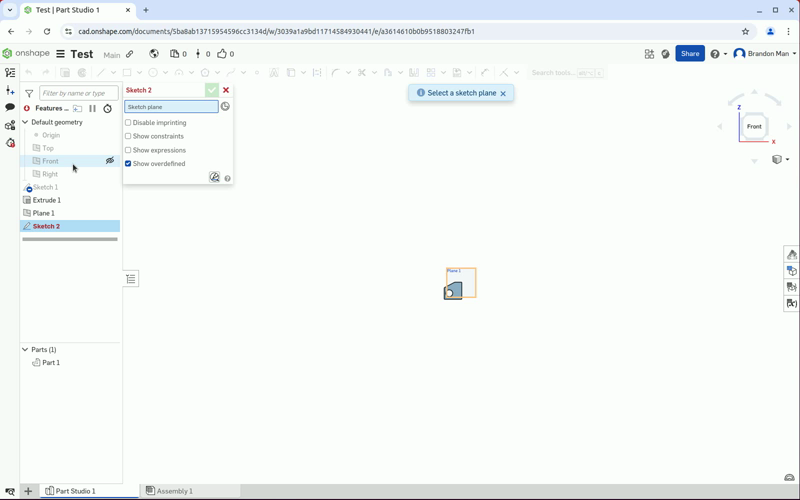
mouse_move(73, 215)
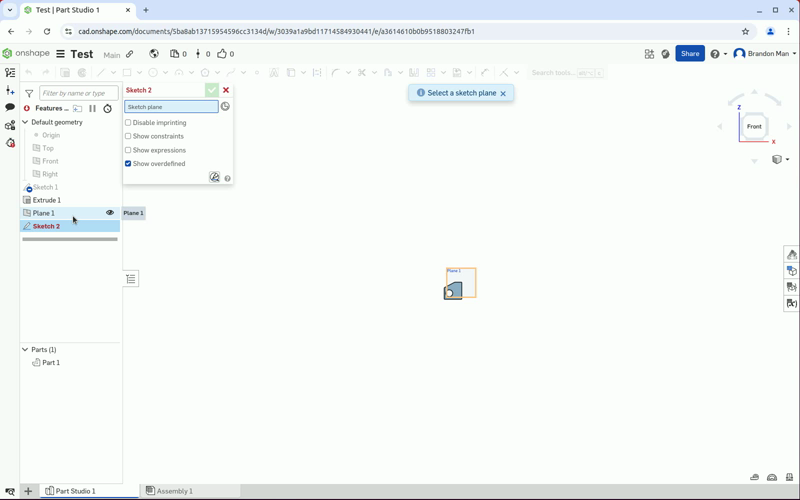
click(73, 215)
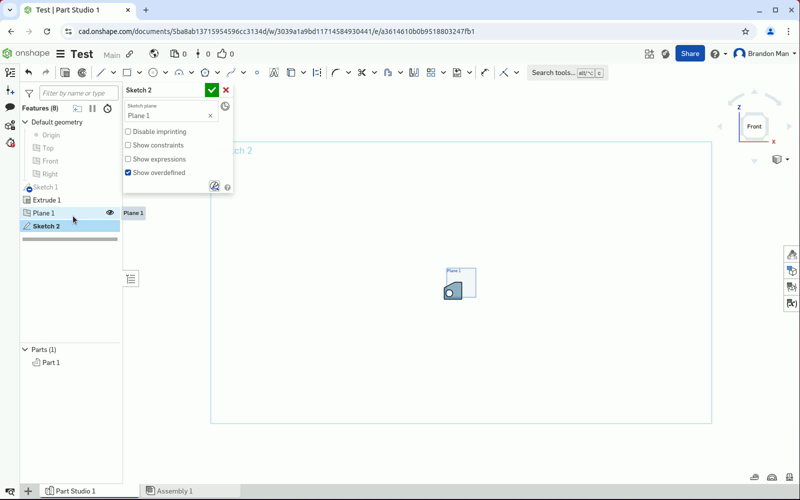
mouse_move(73, 352)
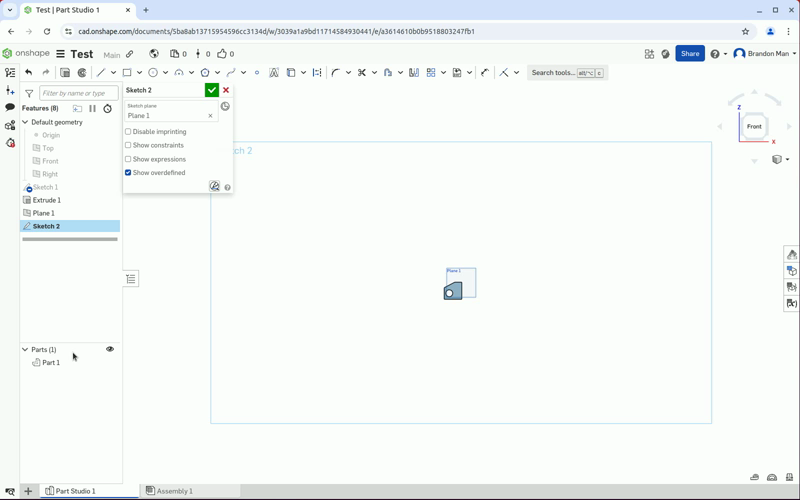
key(y)
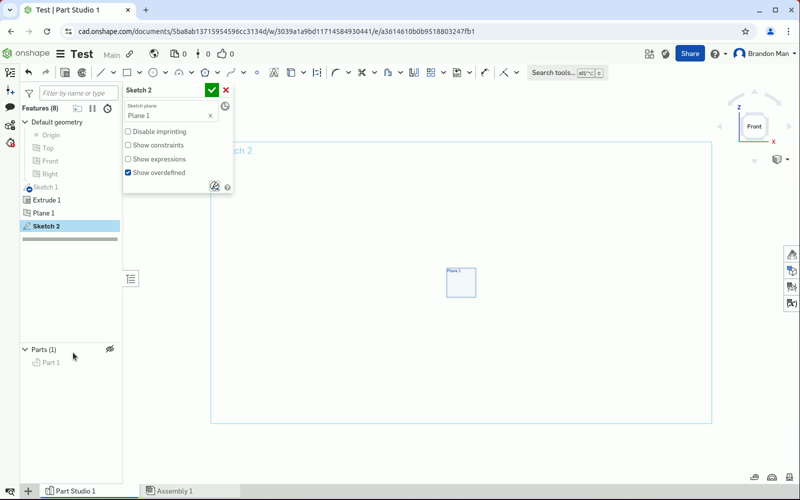
key(l)
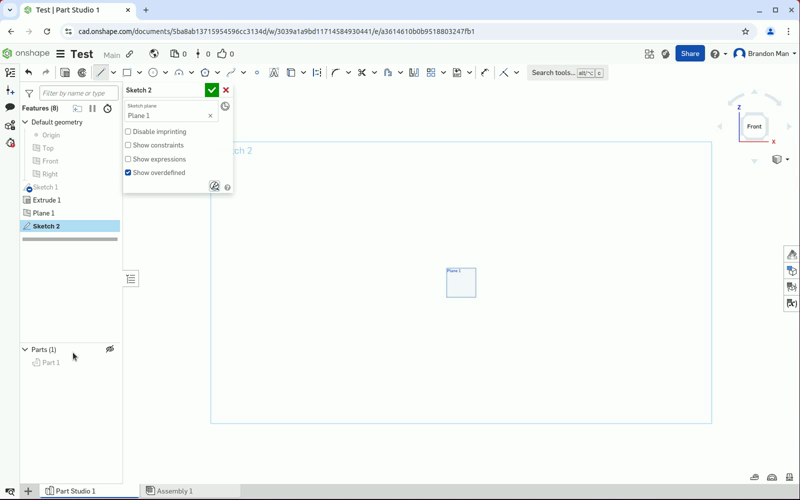
key_down(shift)
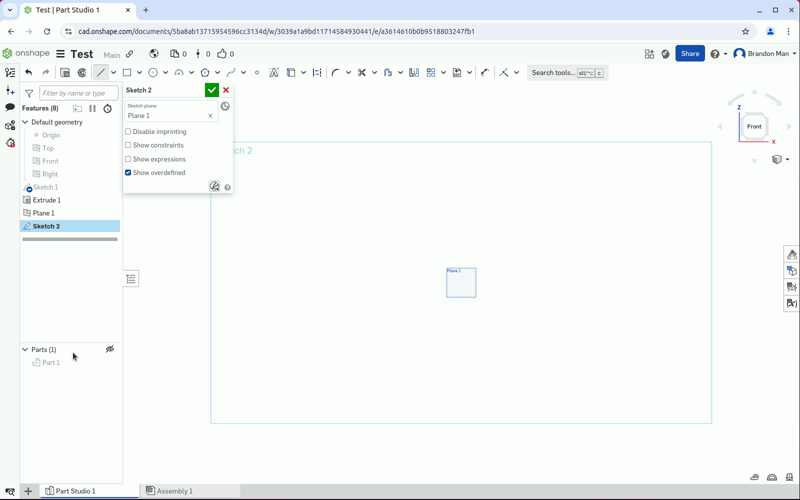
mouse_move(446, 293)
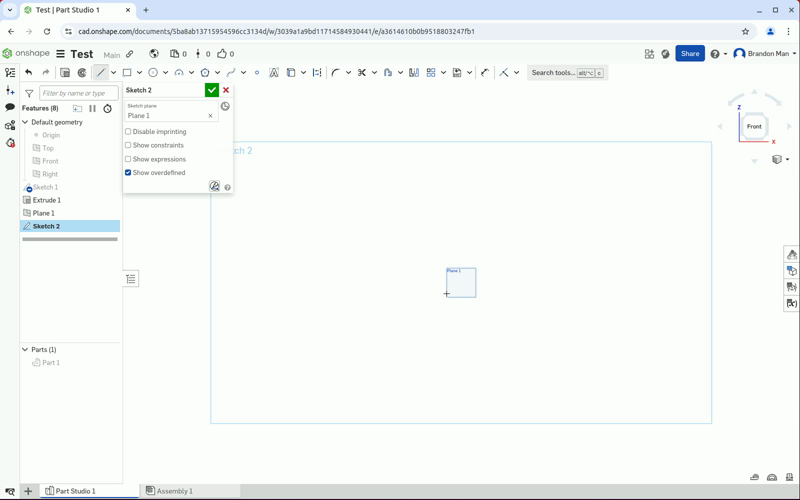
click(446, 293)
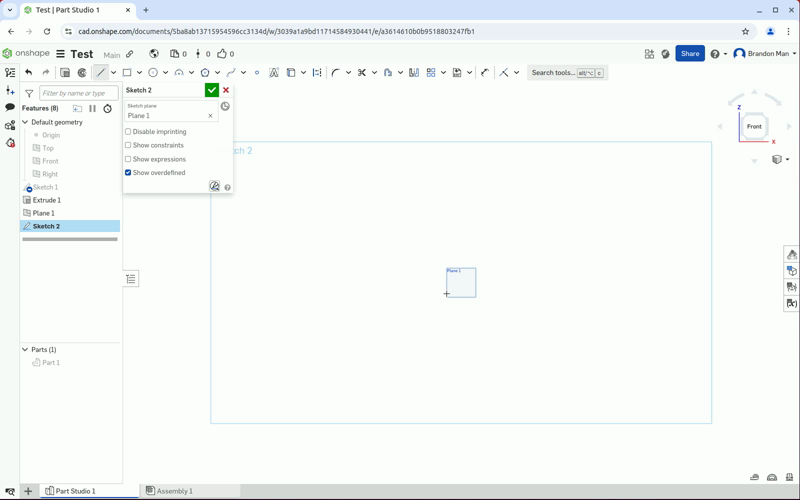
key_up(shift)
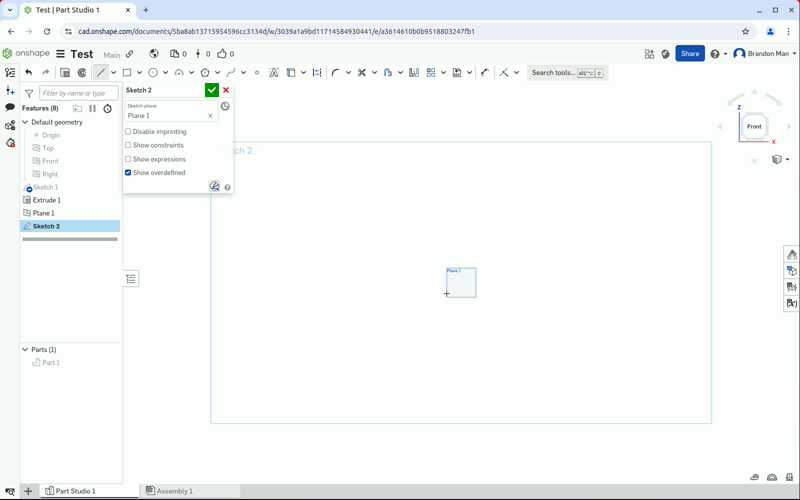
key_down(shift)
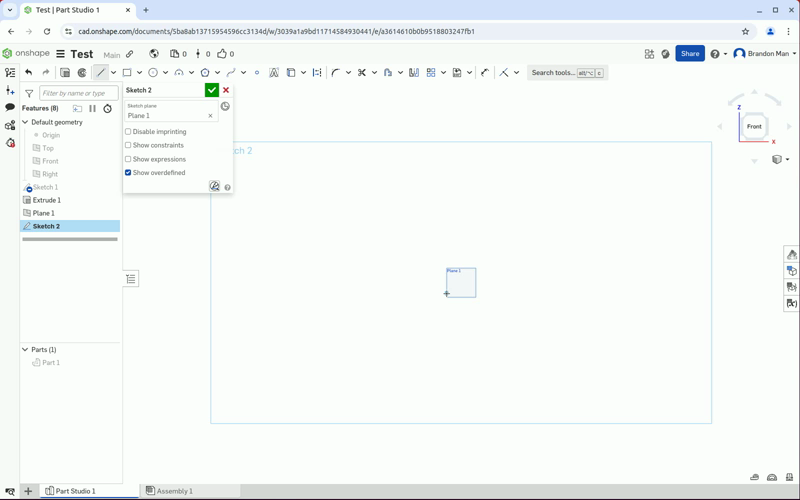
mouse_move(476, 293)
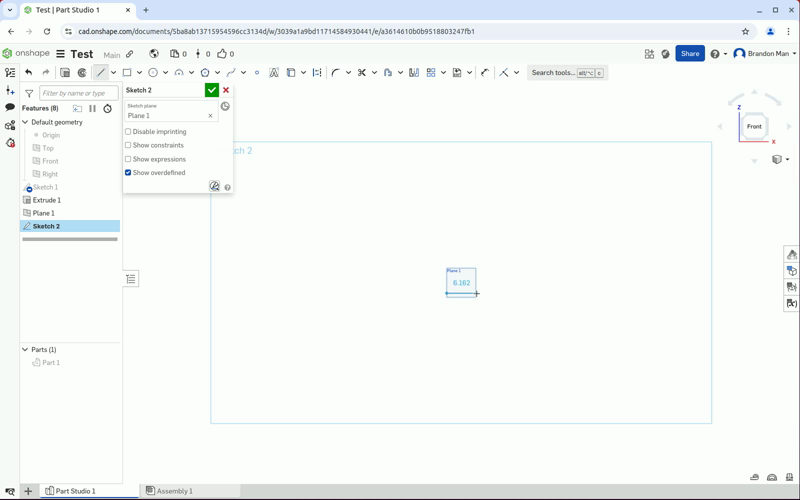
mouse_move(448, 296)
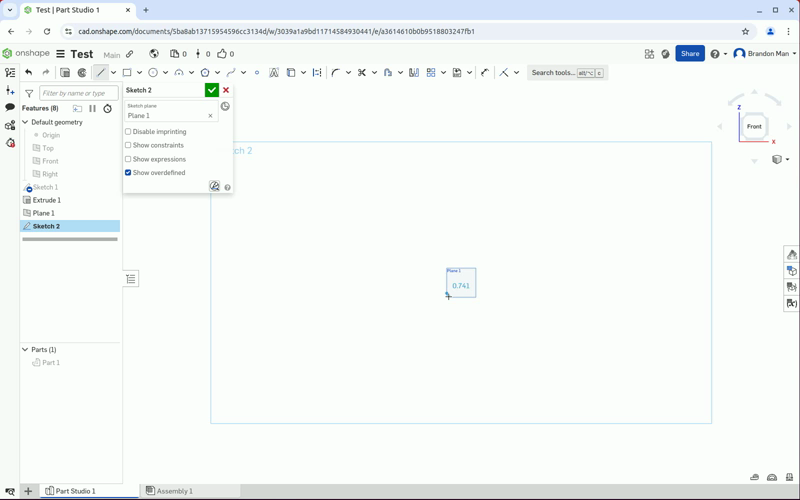
scroll(6)
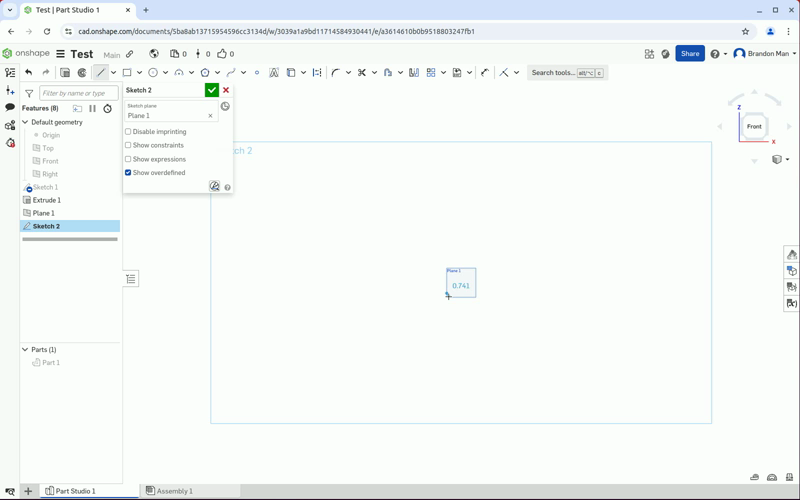
scroll(6)
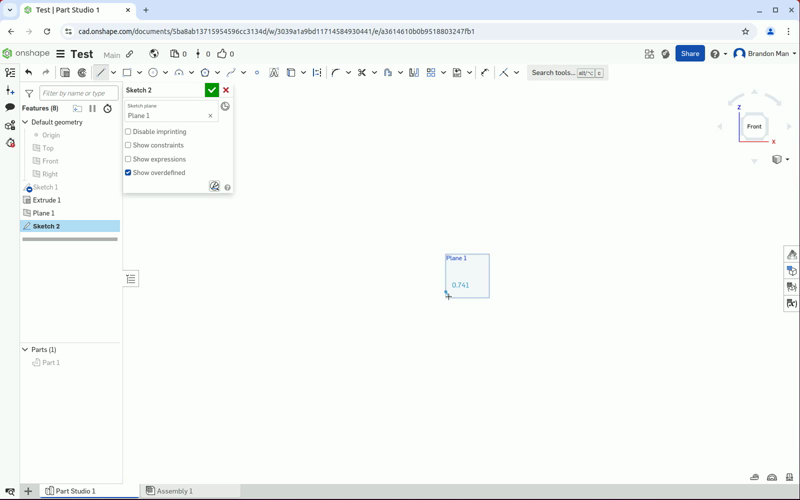
scroll(6)
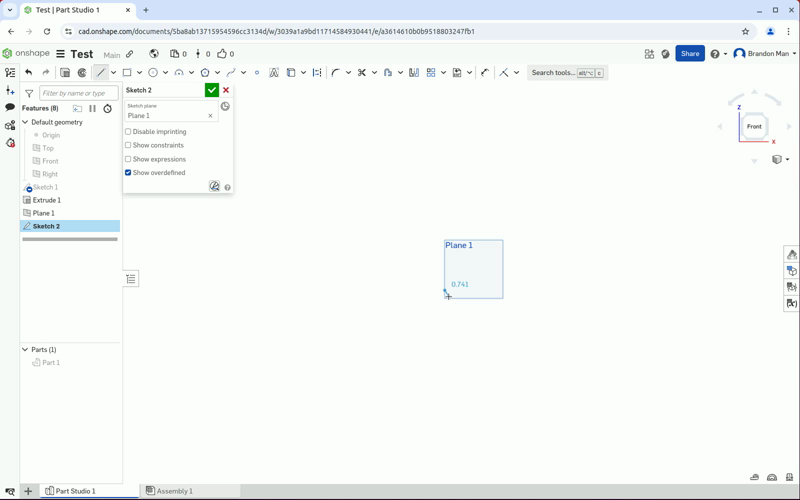
scroll(6)
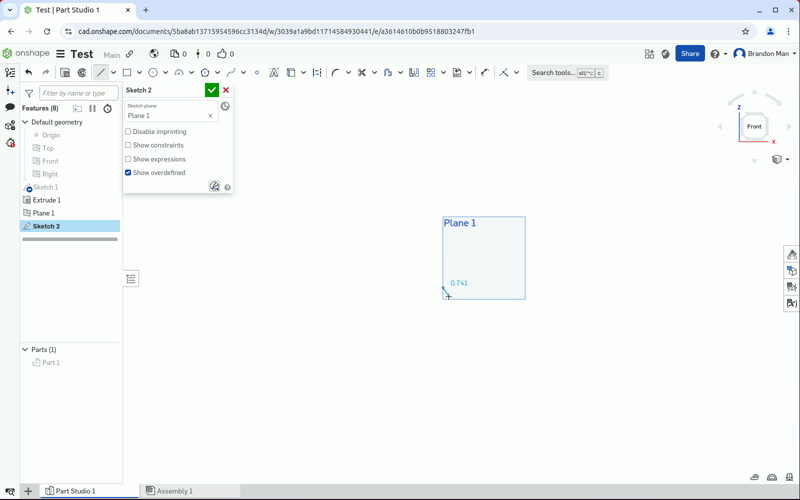
scroll(6)
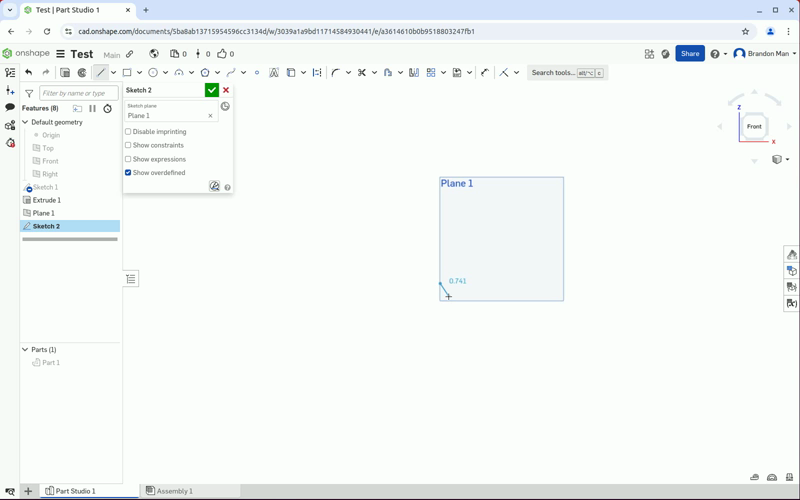
scroll(6)
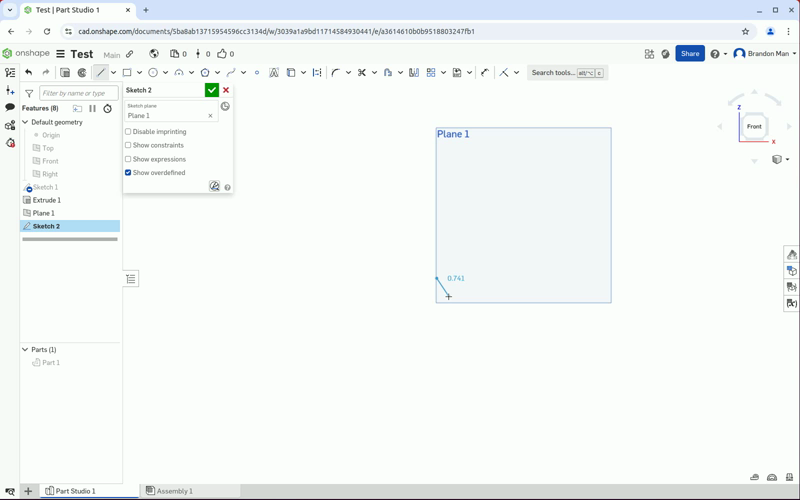
scroll(6)
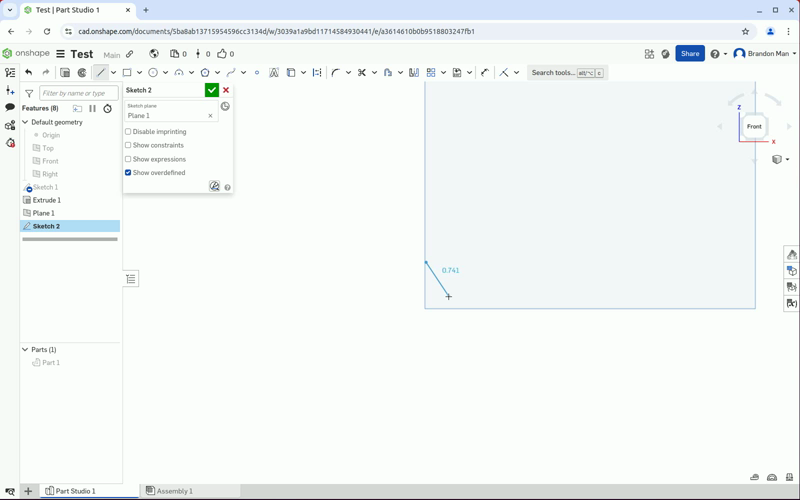
click(448, 296)
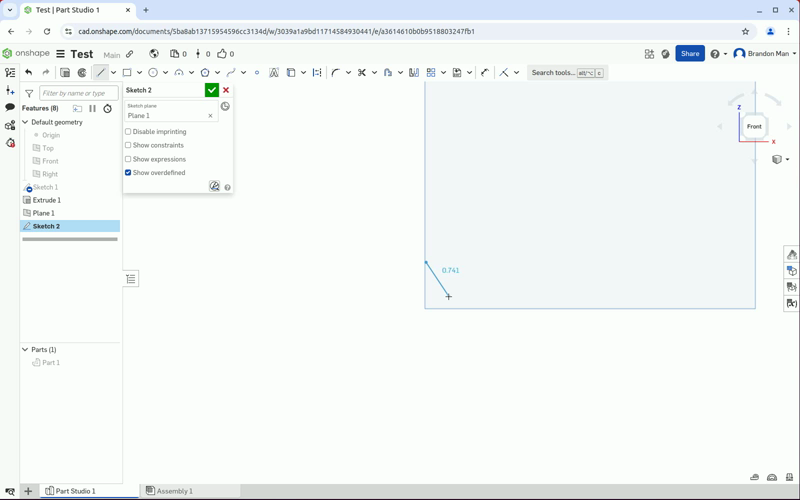
scroll(-6)
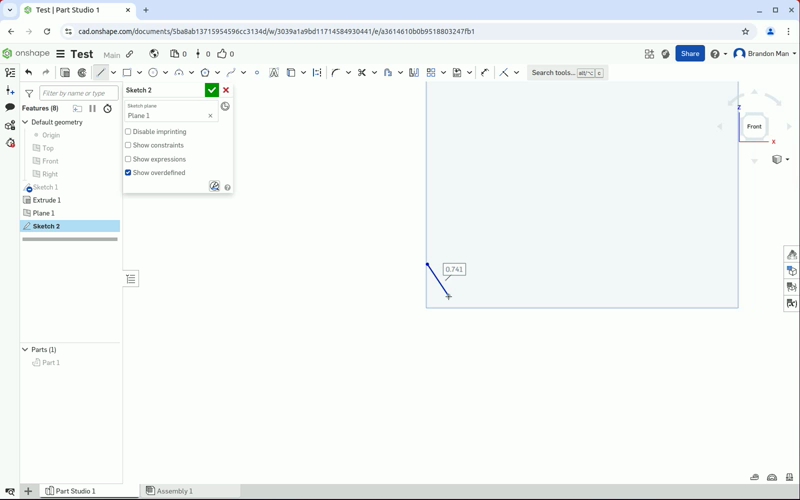
scroll(-6)
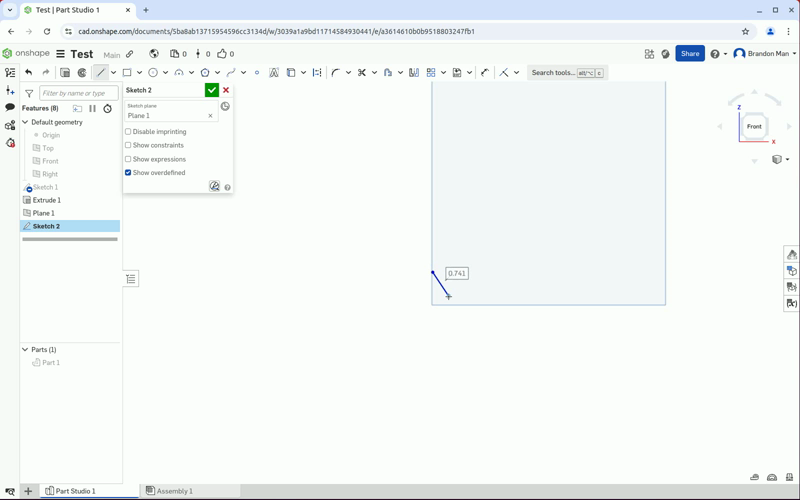
scroll(-6)
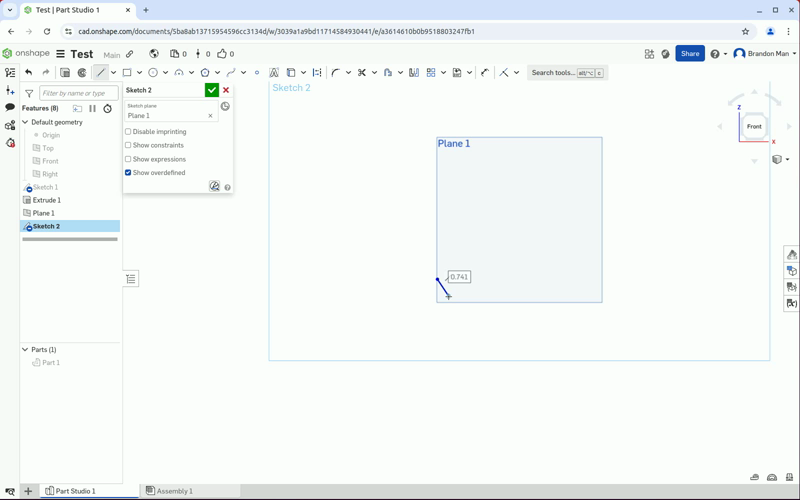
scroll(-6)
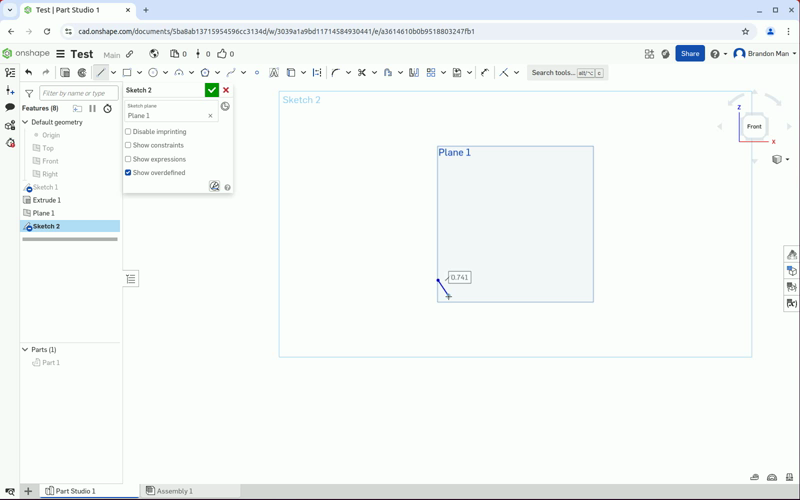
scroll(-6)
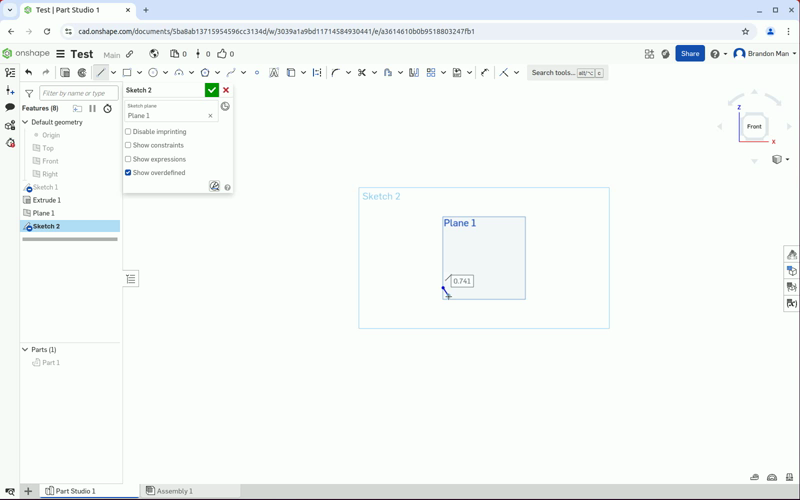
scroll(-6)
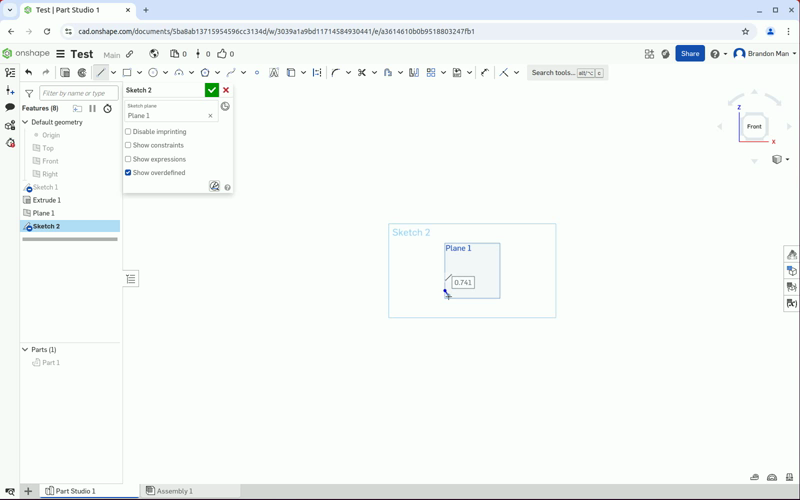
scroll(-6)
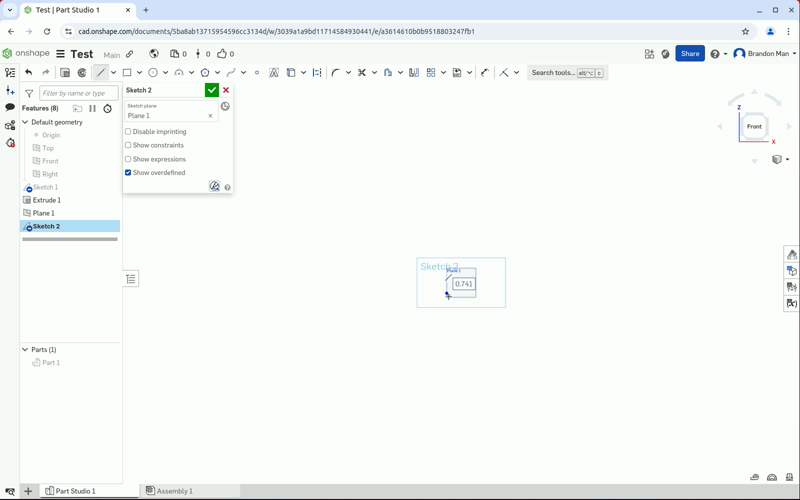
key_up(shift)
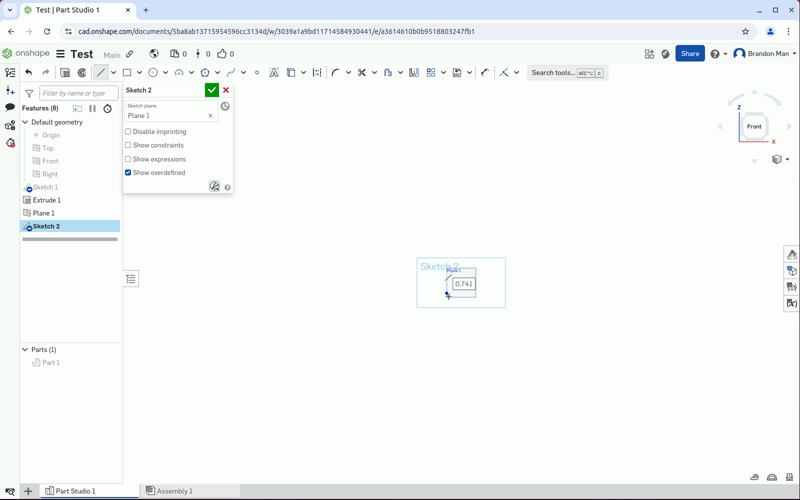
key_down(shift)
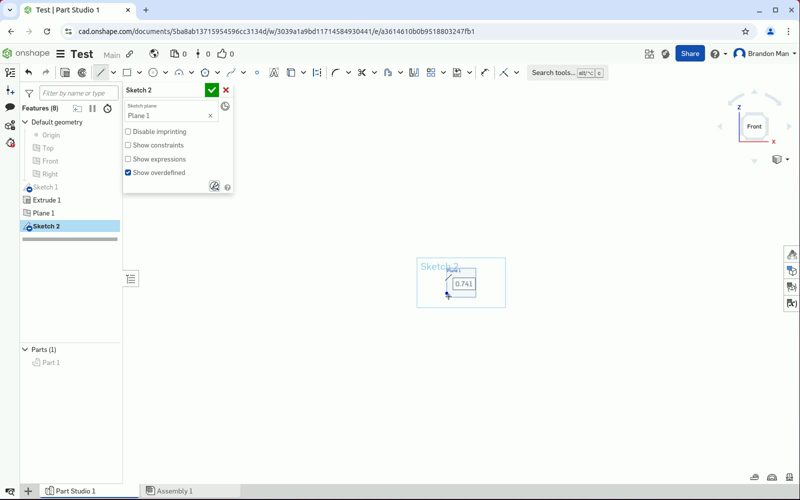
mouse_move(478, 296)
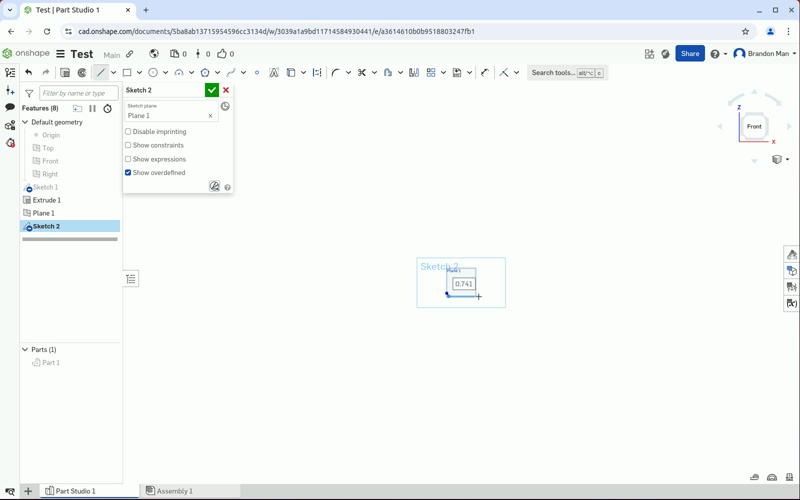
mouse_move(451, 296)
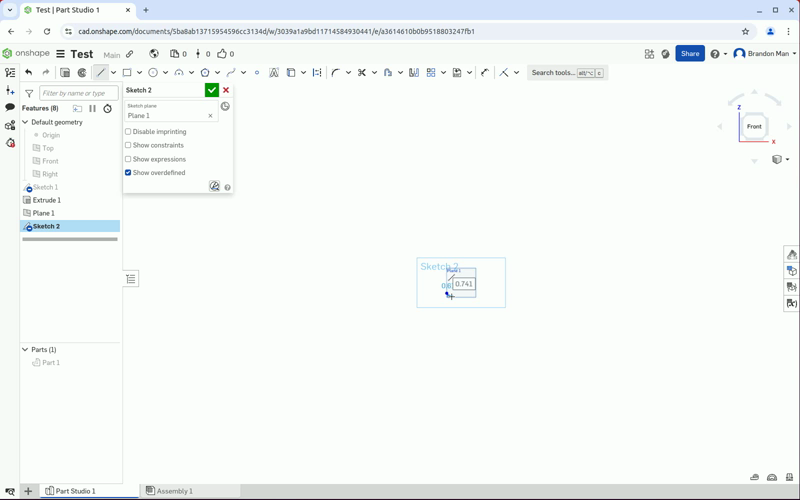
scroll(6)
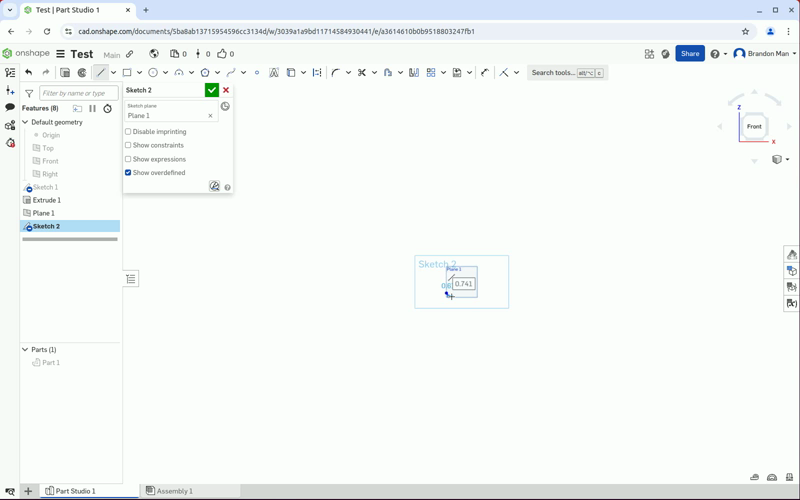
scroll(6)
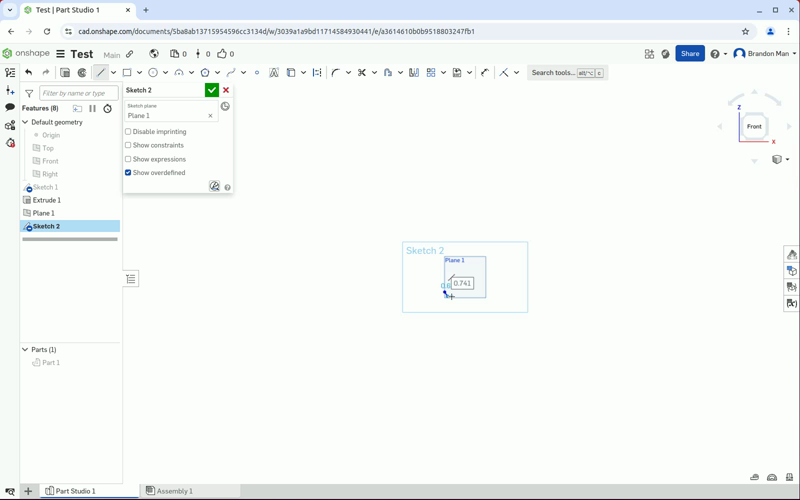
scroll(6)
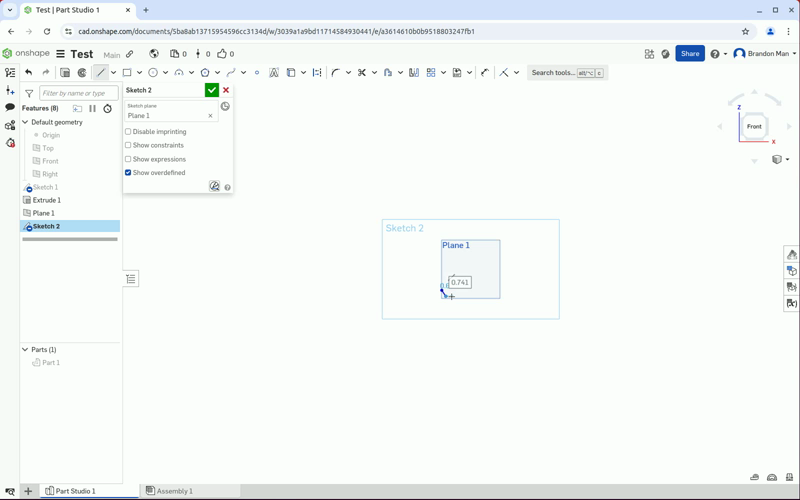
scroll(6)
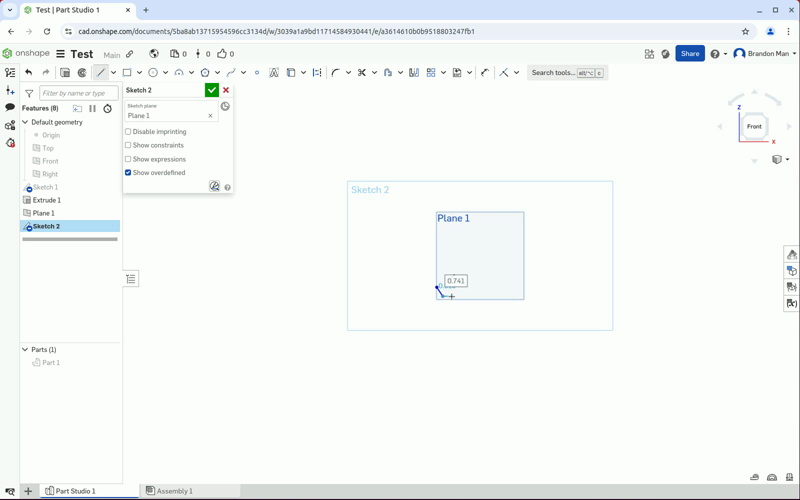
scroll(6)
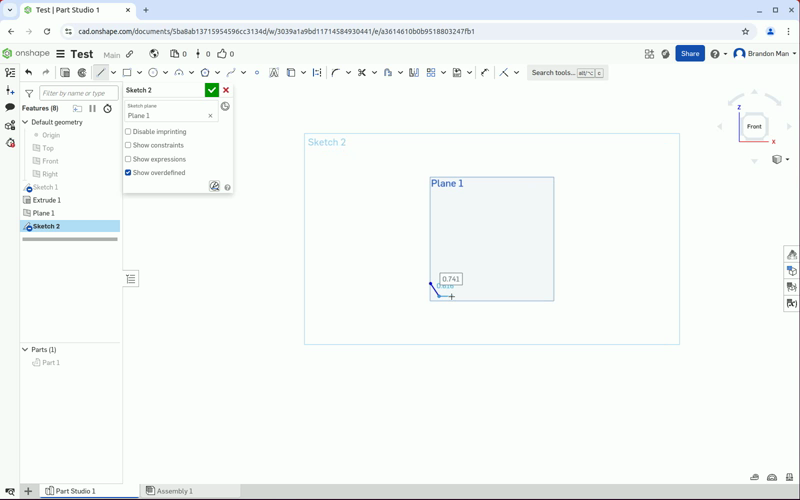
scroll(6)
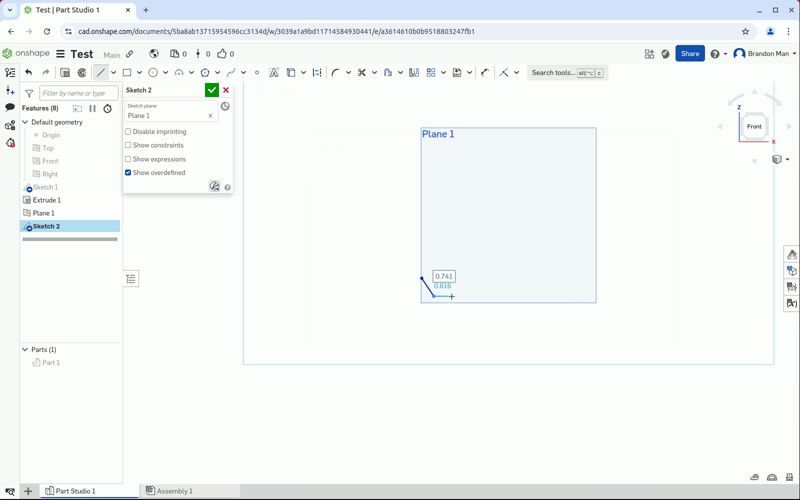
scroll(6)
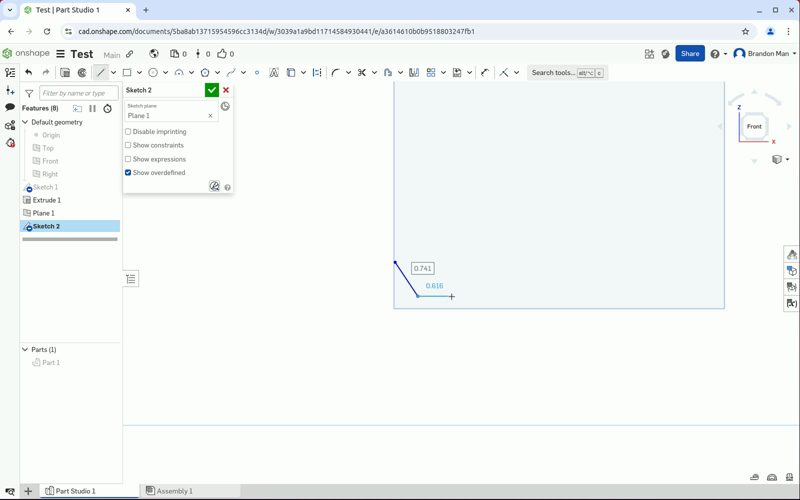
click(451, 296)
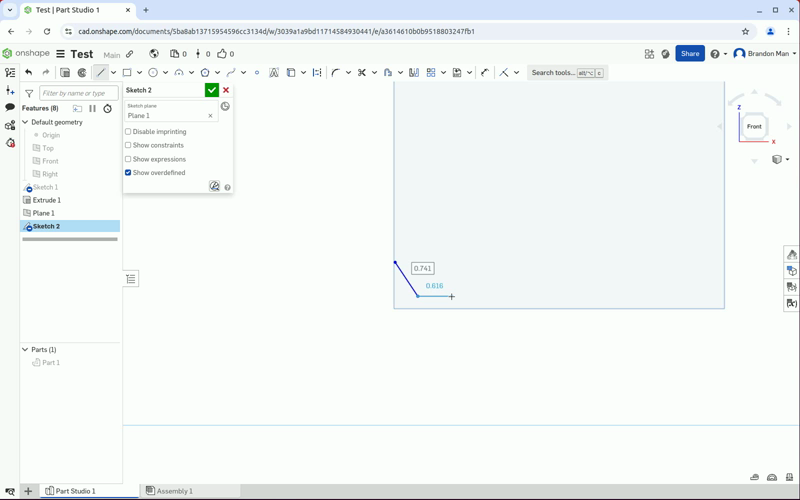
scroll(-6)
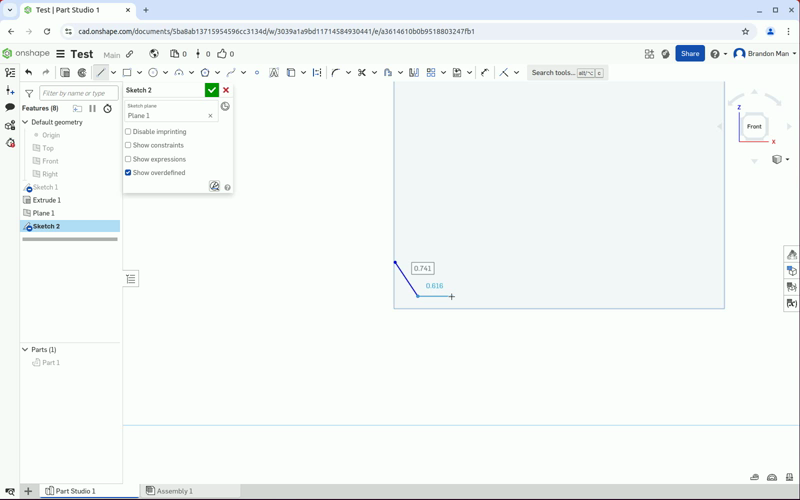
scroll(-6)
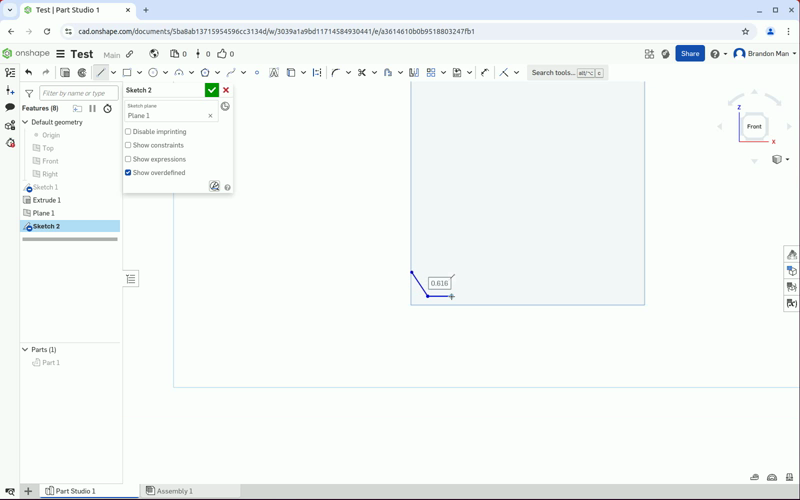
scroll(-6)
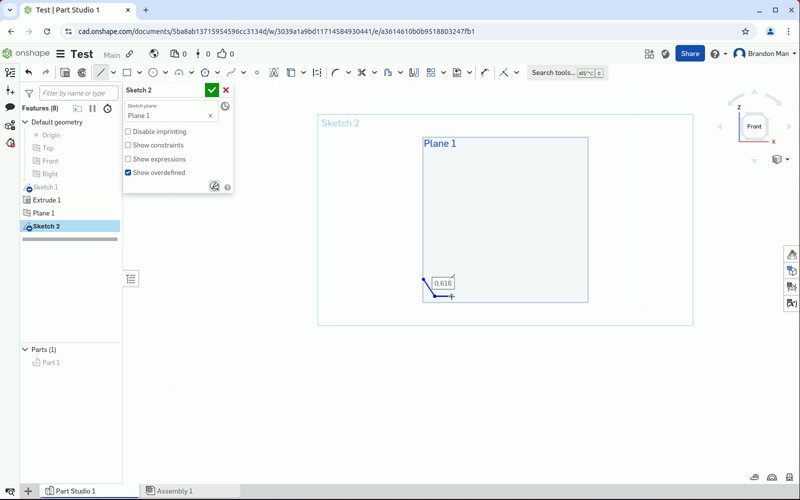
scroll(-6)
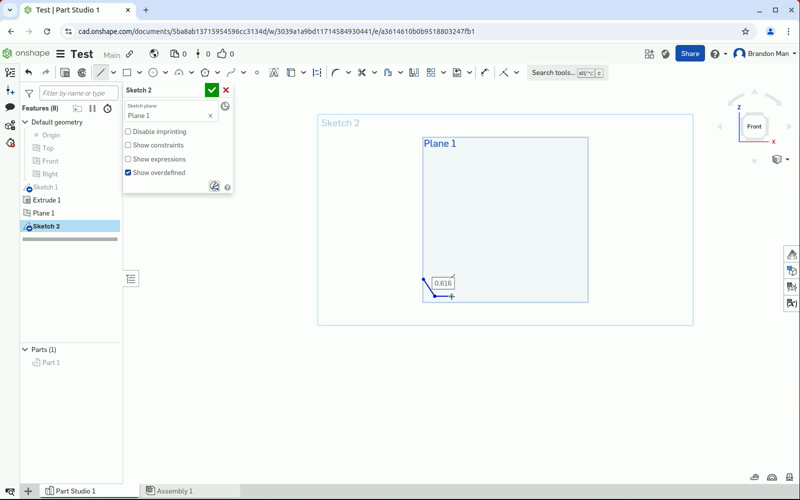
scroll(-6)
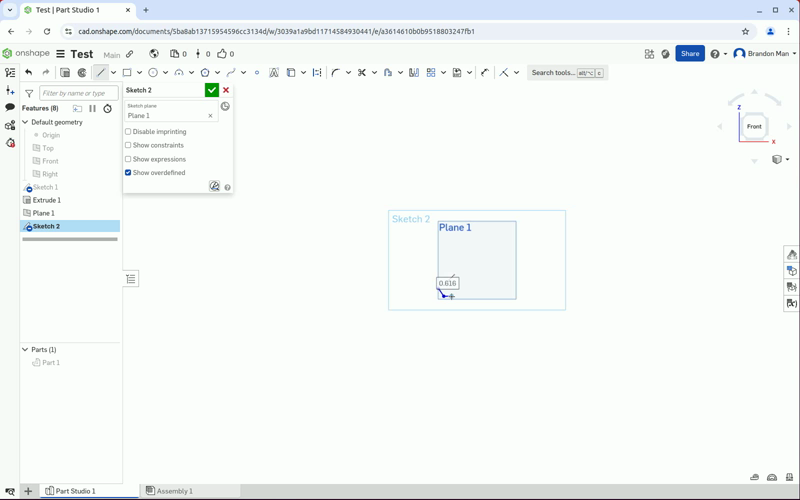
scroll(-6)
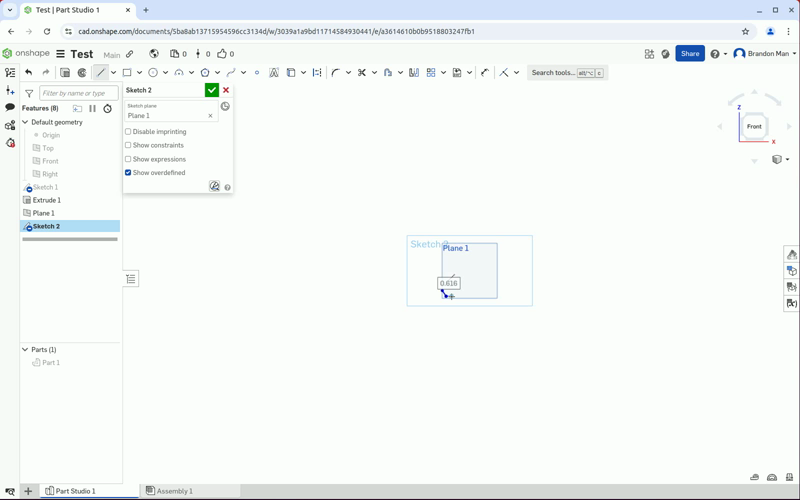
scroll(-6)
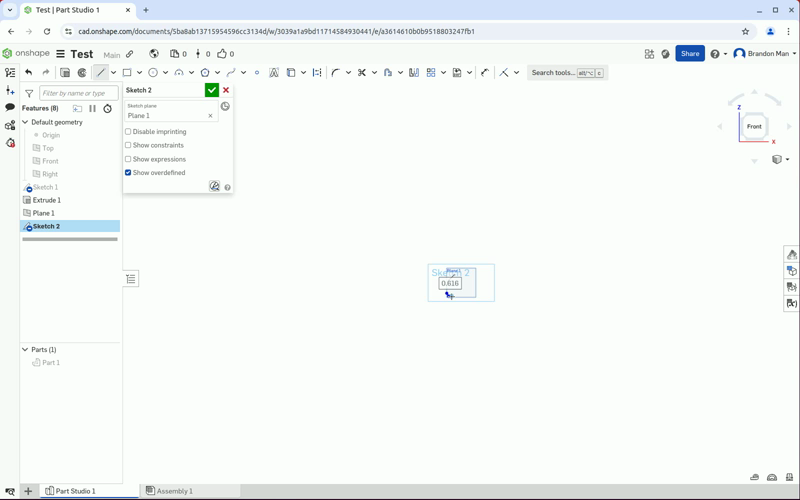
key_up(shift)
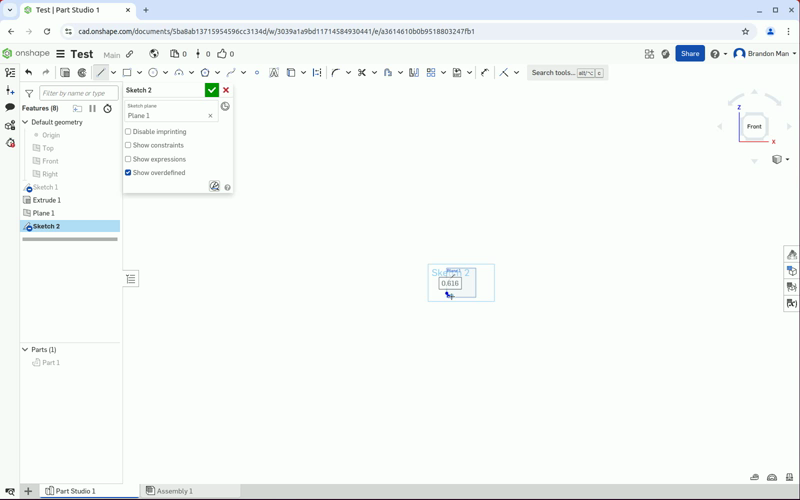
key_down(shift)
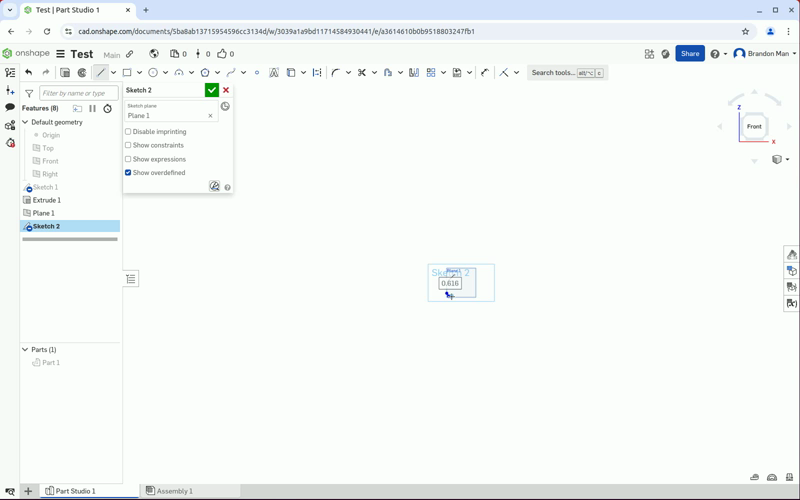
mouse_move(481, 296)
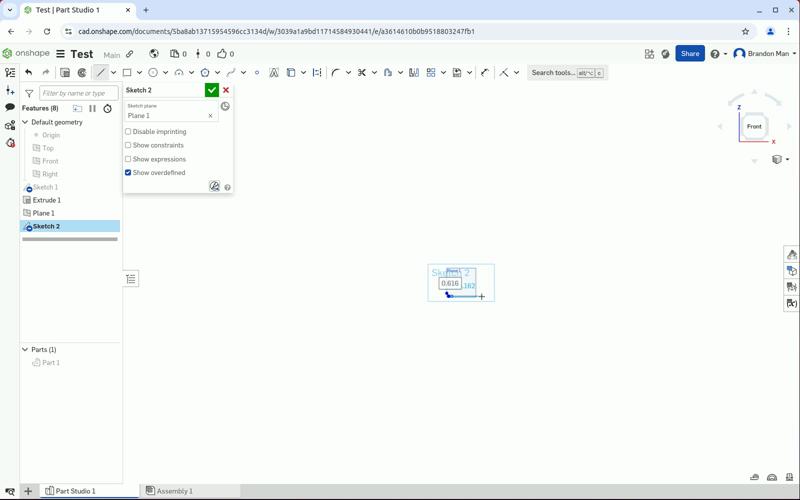
mouse_move(453, 293)
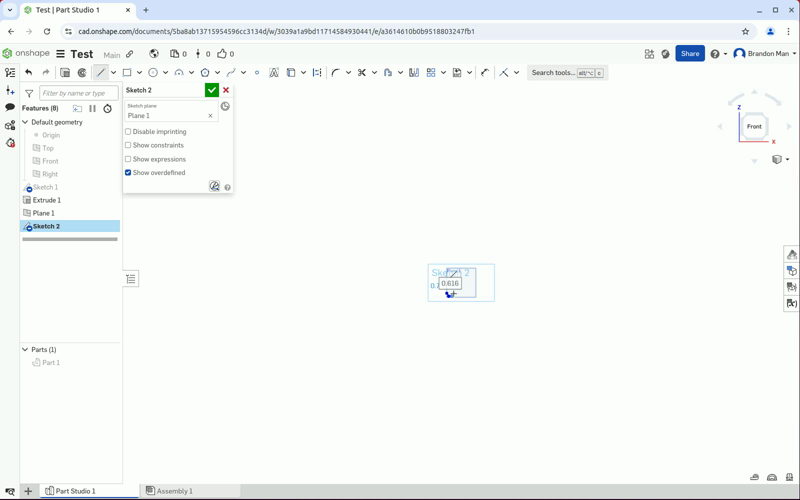
scroll(6)
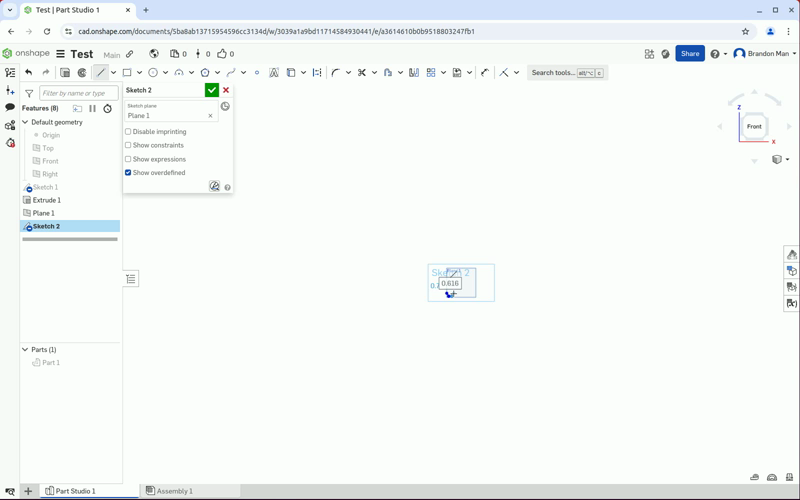
scroll(6)
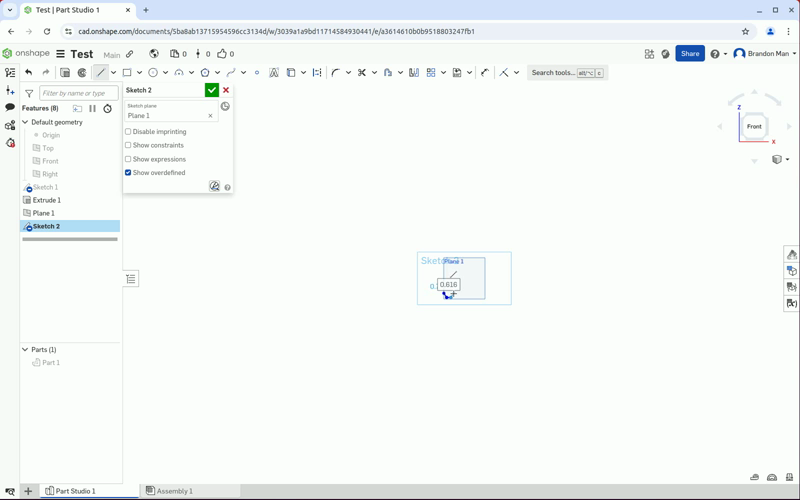
scroll(6)
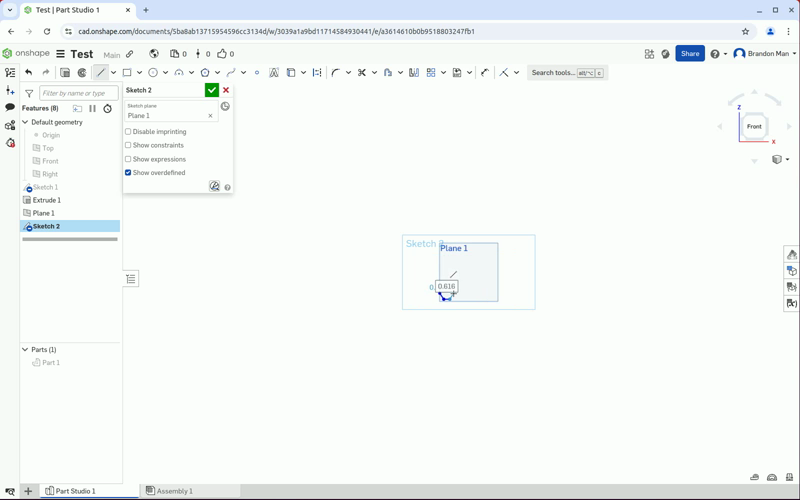
scroll(6)
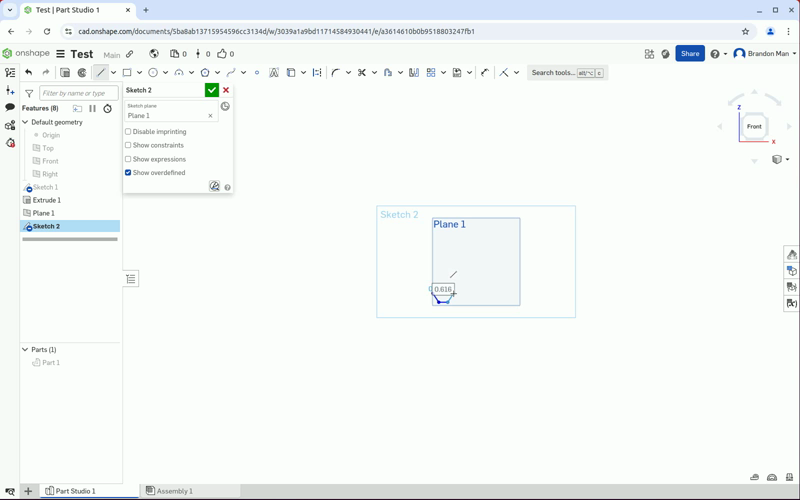
scroll(6)
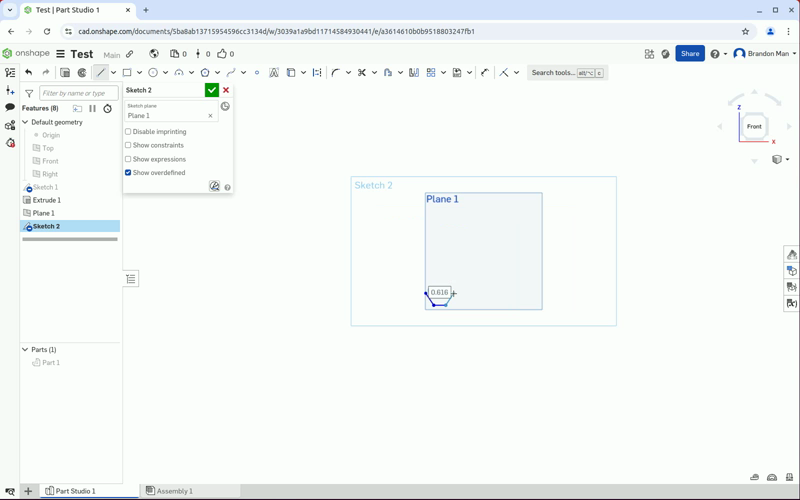
scroll(6)
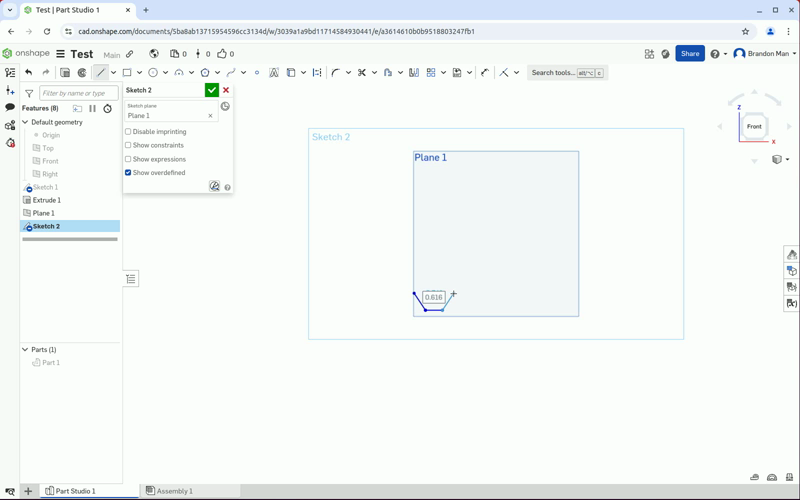
scroll(6)
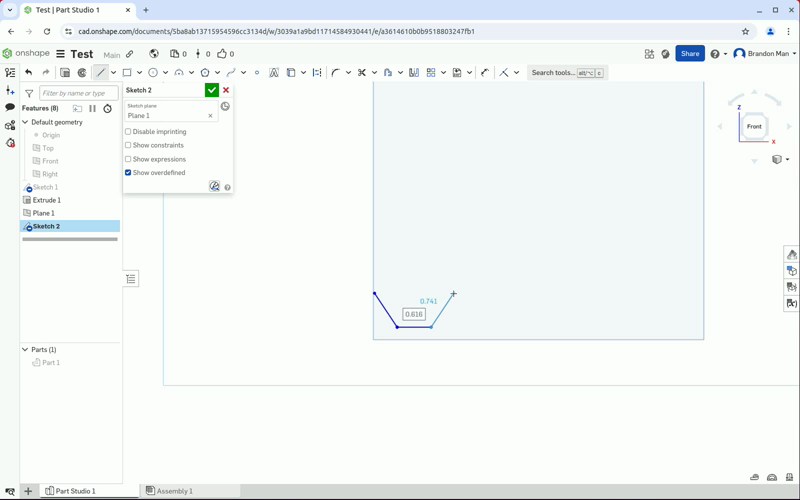
click(453, 293)
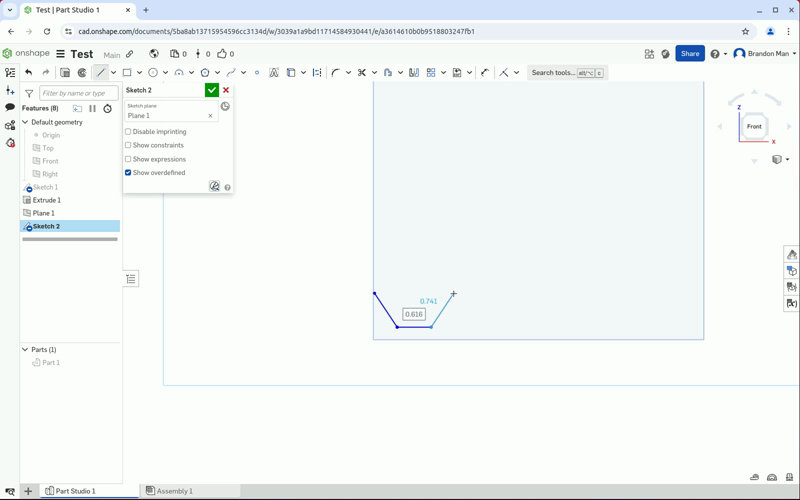
scroll(-6)
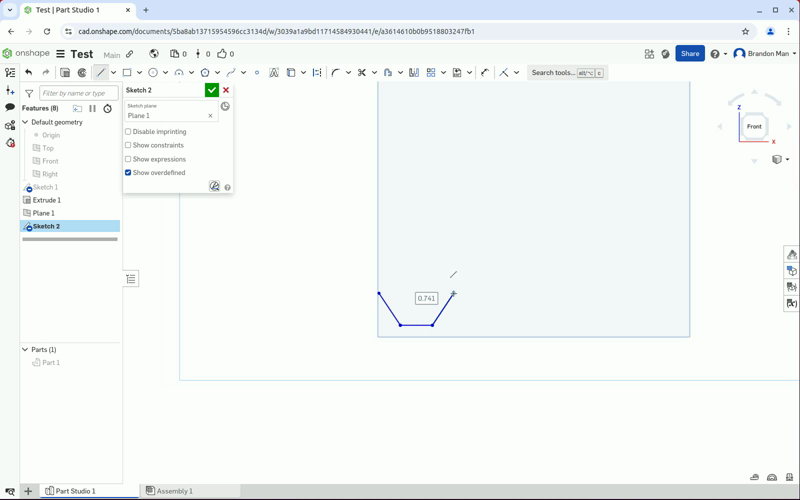
scroll(-6)
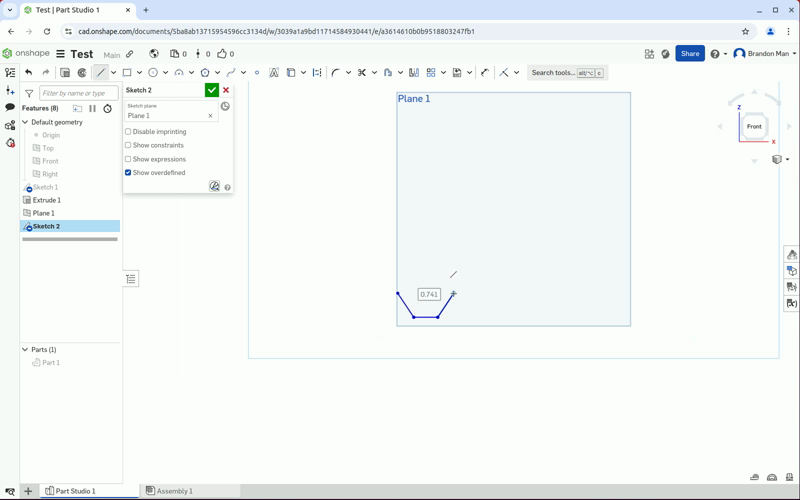
scroll(-6)
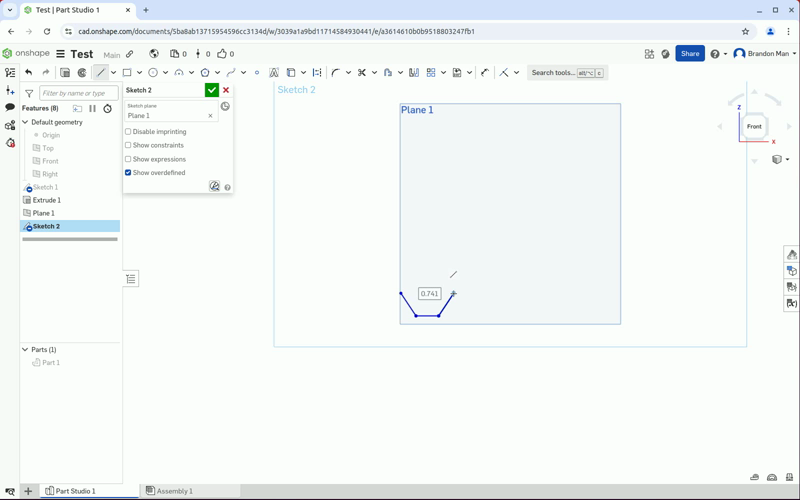
scroll(-6)
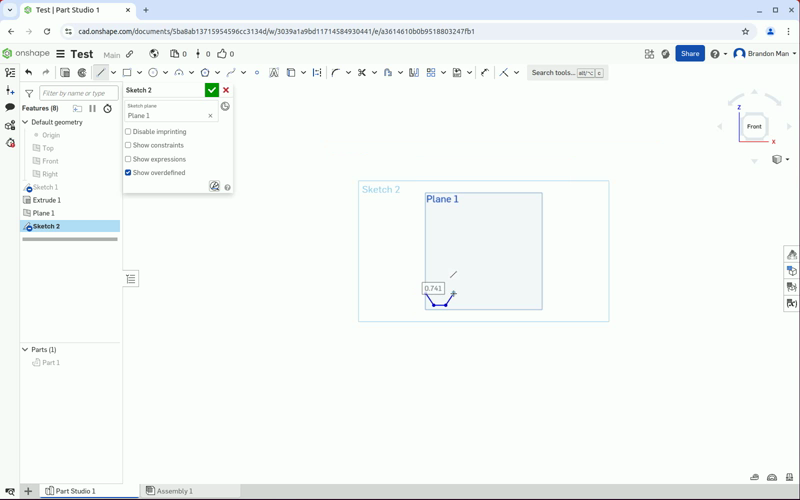
scroll(-6)
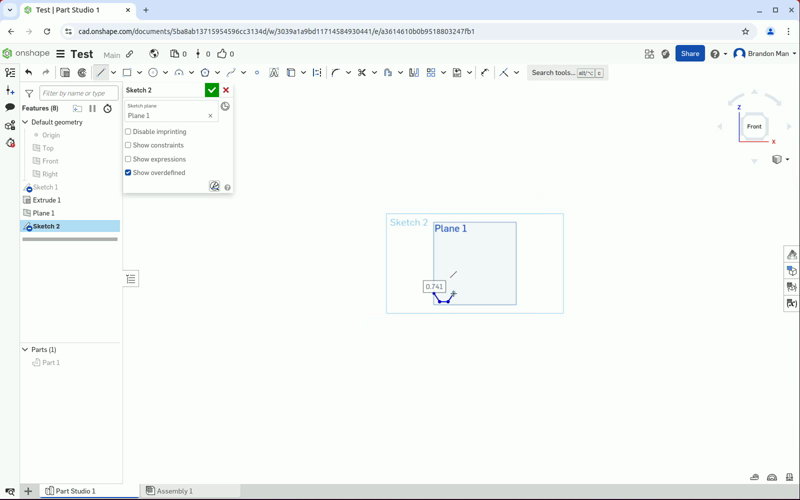
scroll(-6)
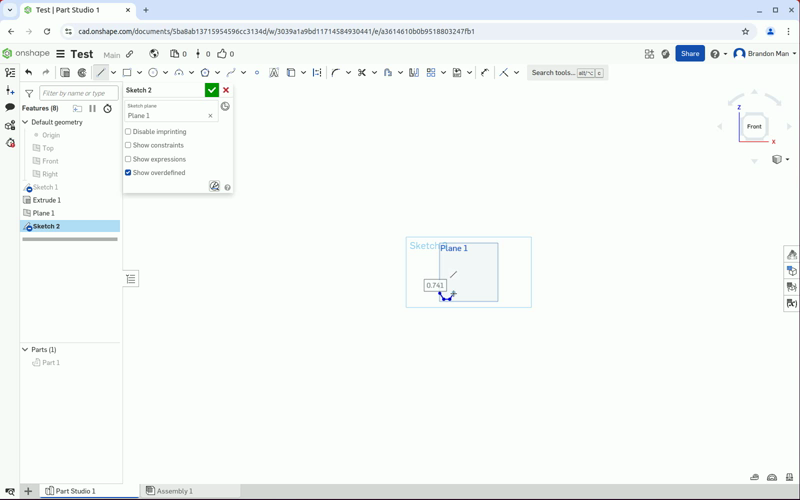
scroll(-6)
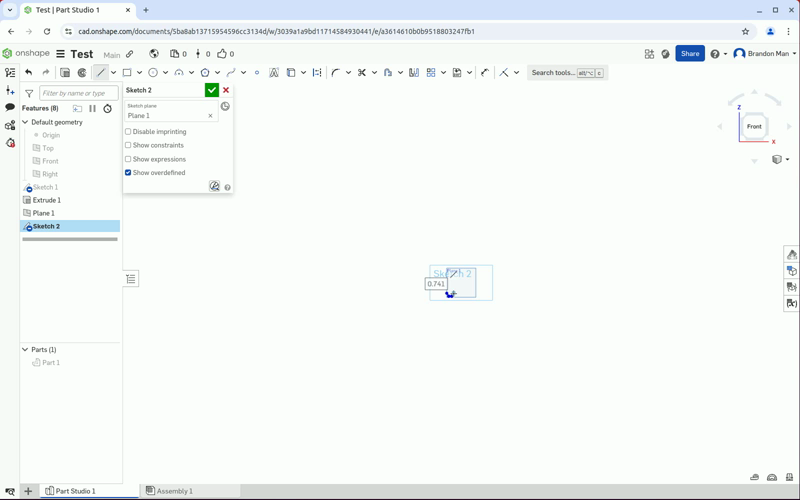
key_up(shift)
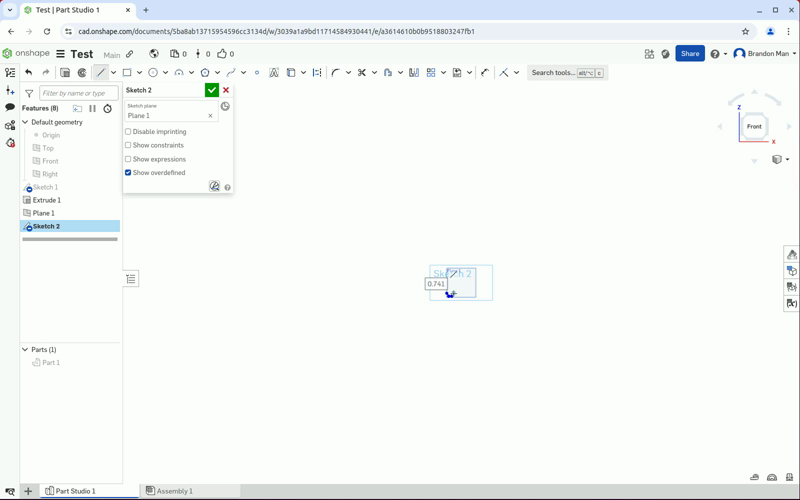
key_down(shift)
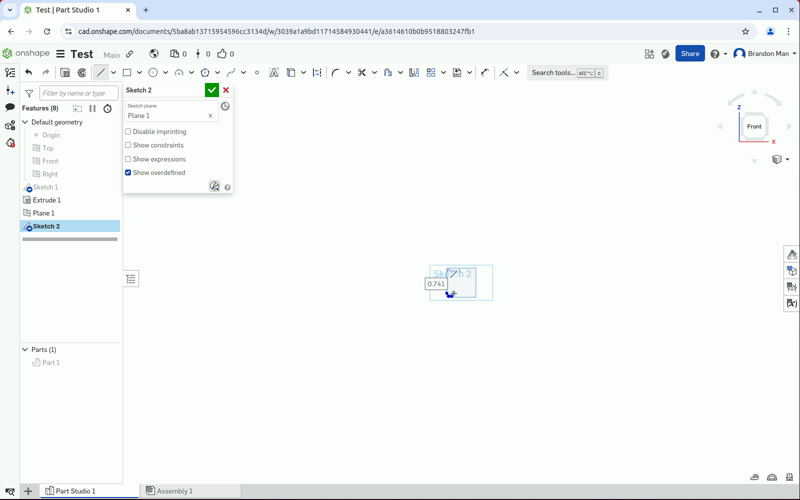
mouse_move(483, 293)
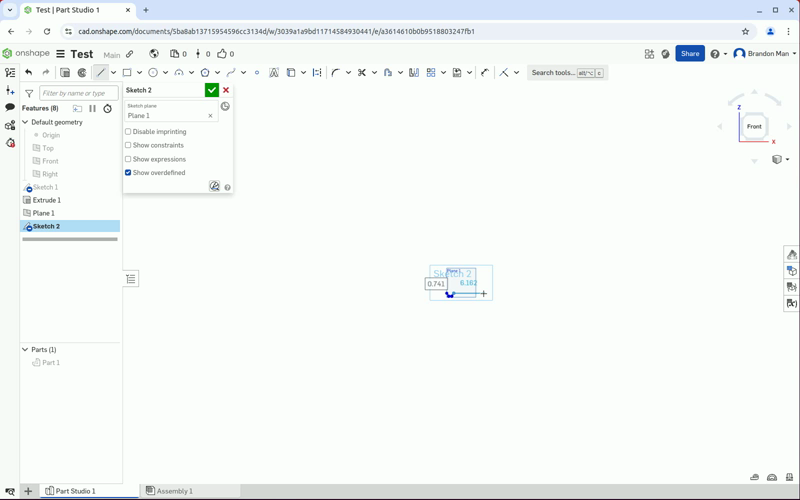
mouse_move(451, 290)
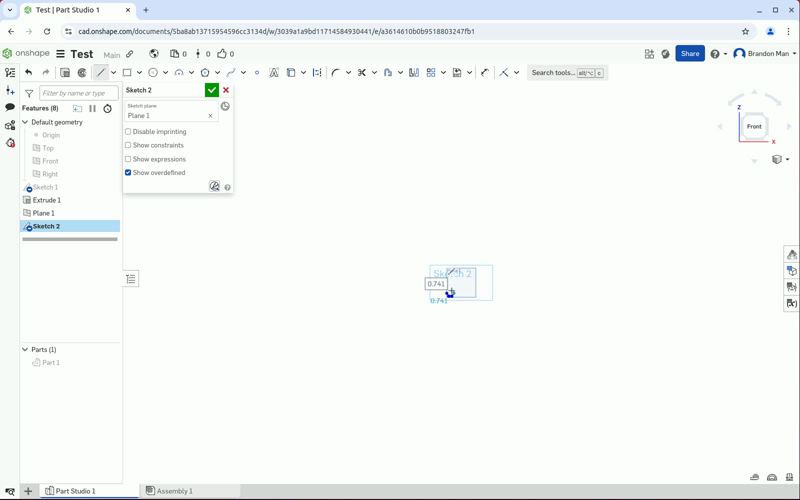
scroll(6)
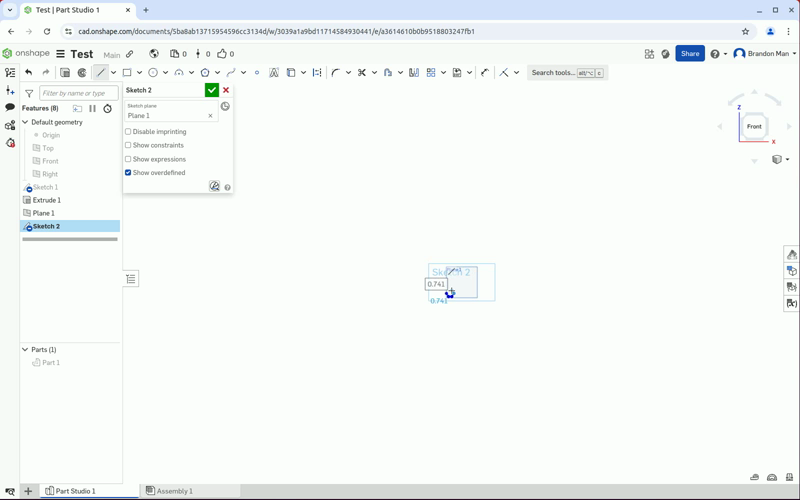
scroll(6)
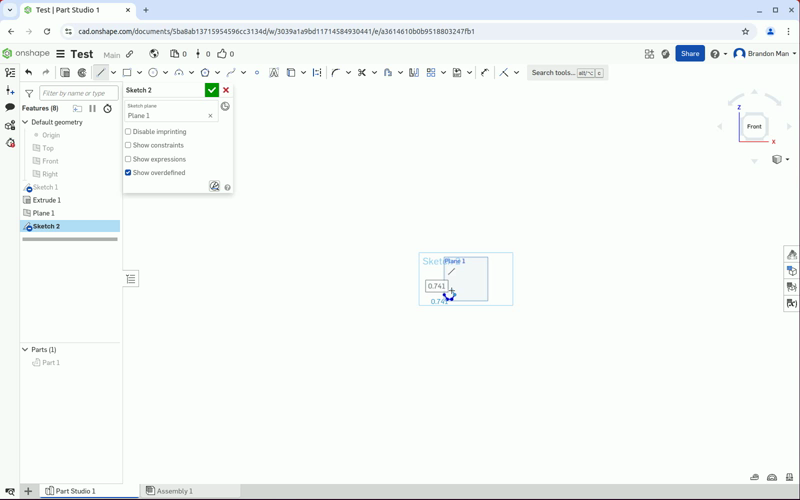
scroll(6)
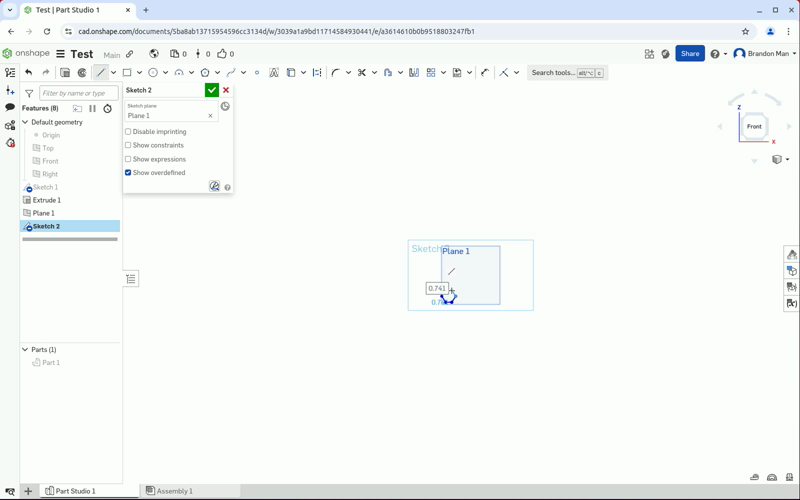
scroll(6)
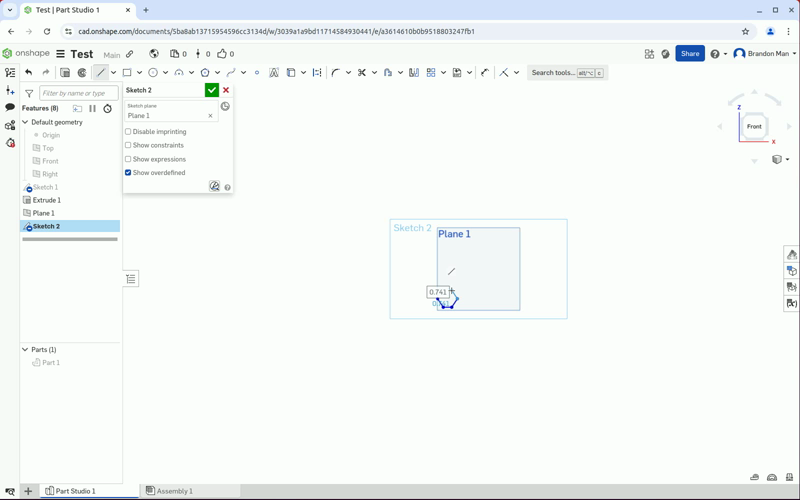
scroll(6)
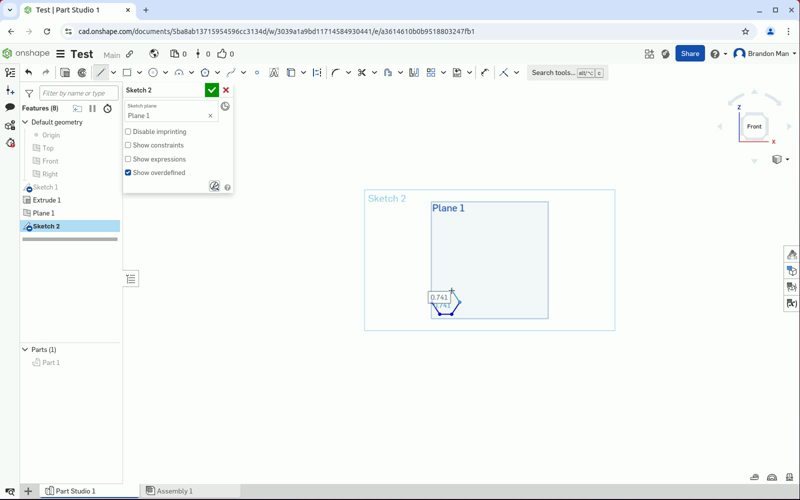
scroll(6)
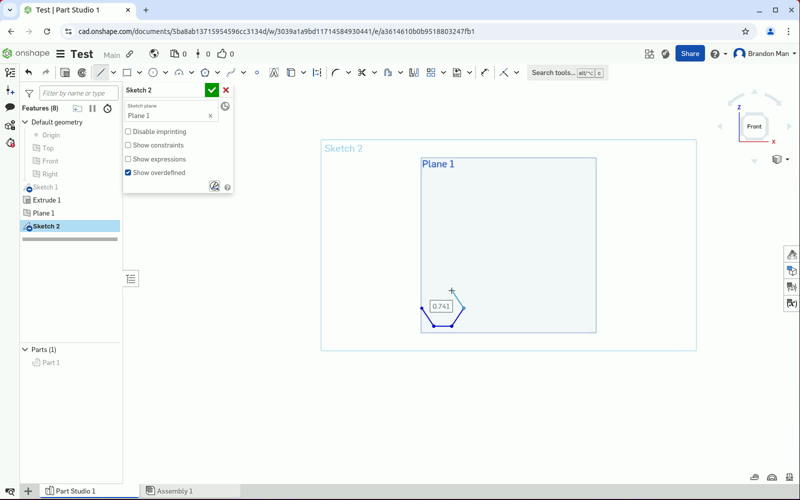
scroll(6)
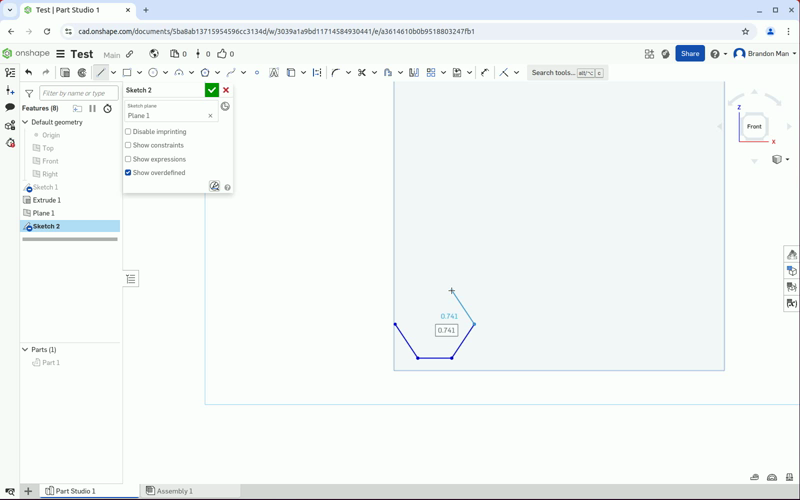
click(451, 290)
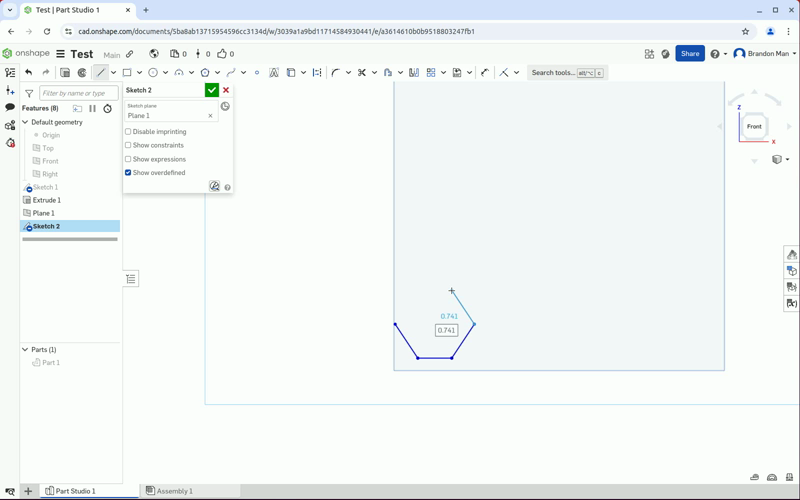
scroll(-6)
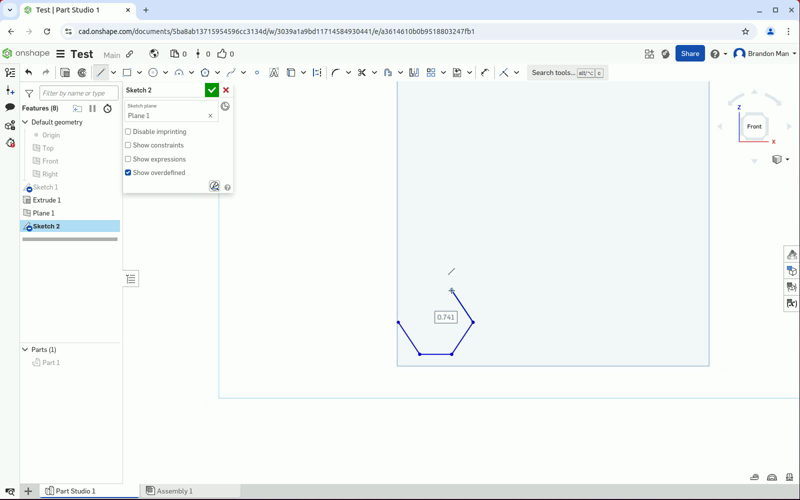
scroll(-6)
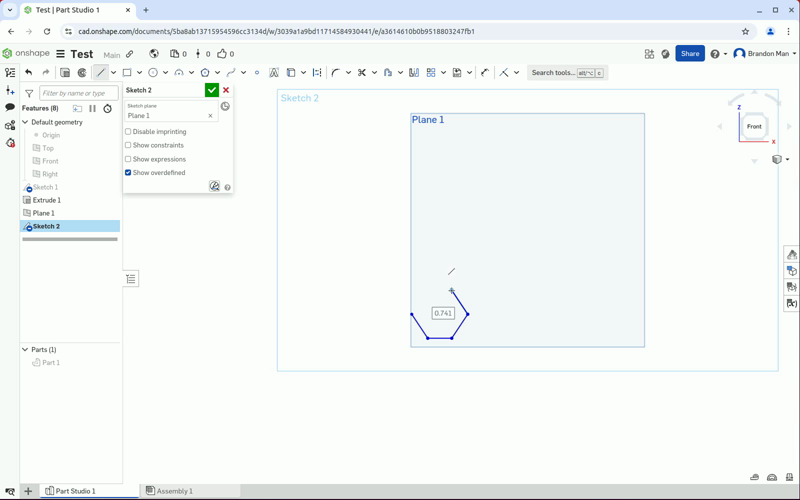
scroll(-6)
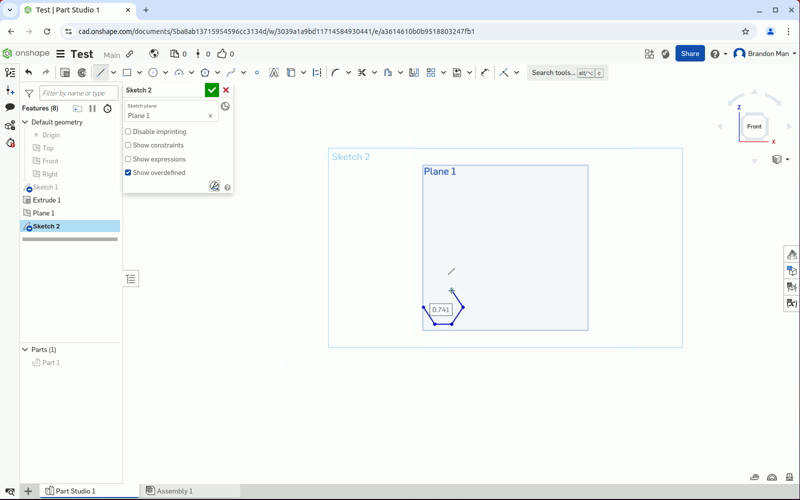
scroll(-6)
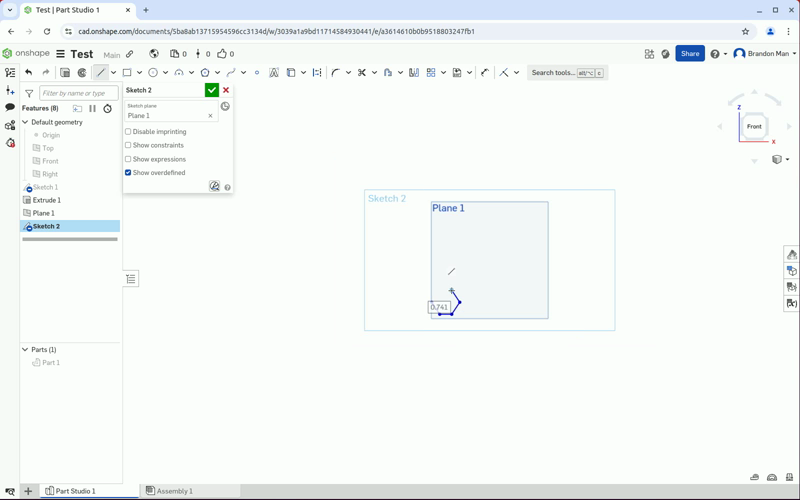
scroll(-6)
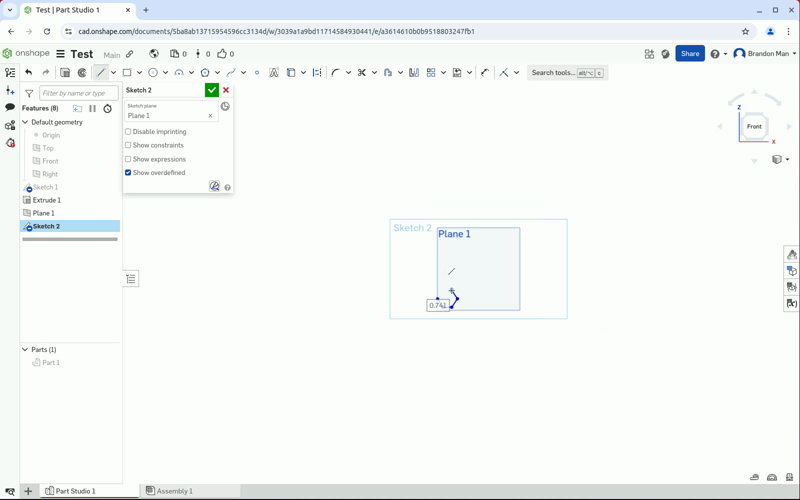
scroll(-6)
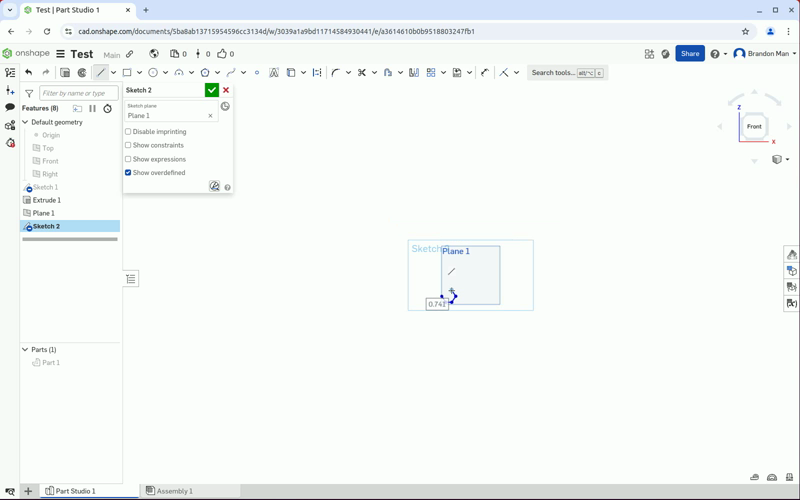
scroll(-6)
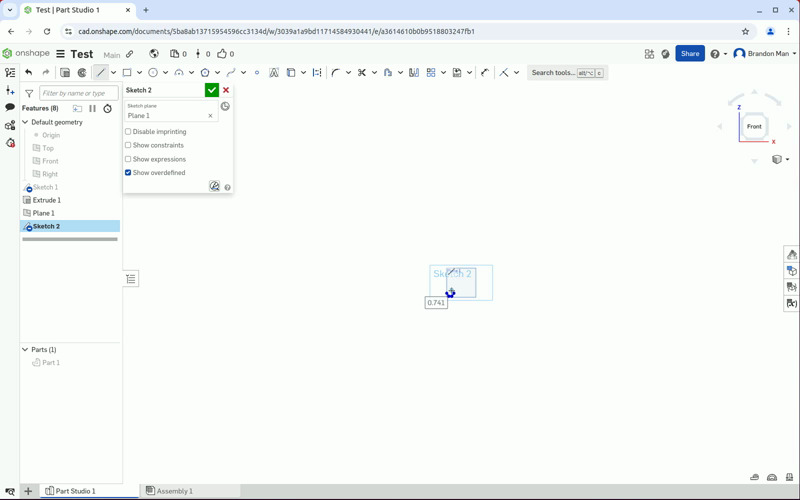
key_up(shift)
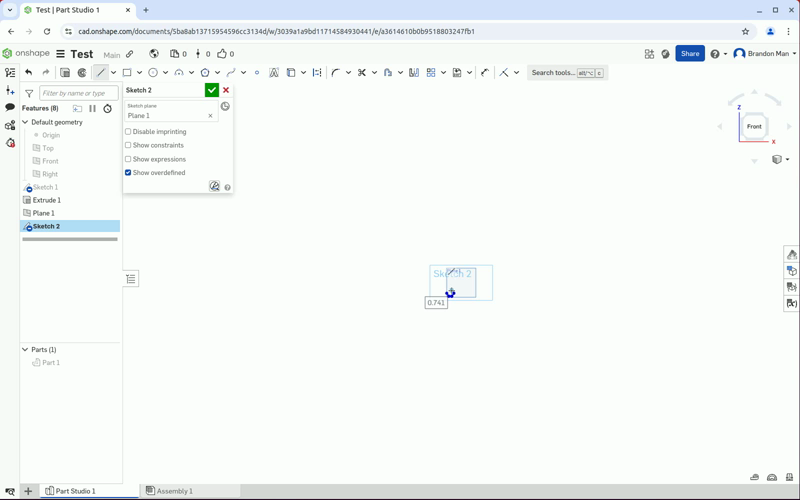
key_down(shift)
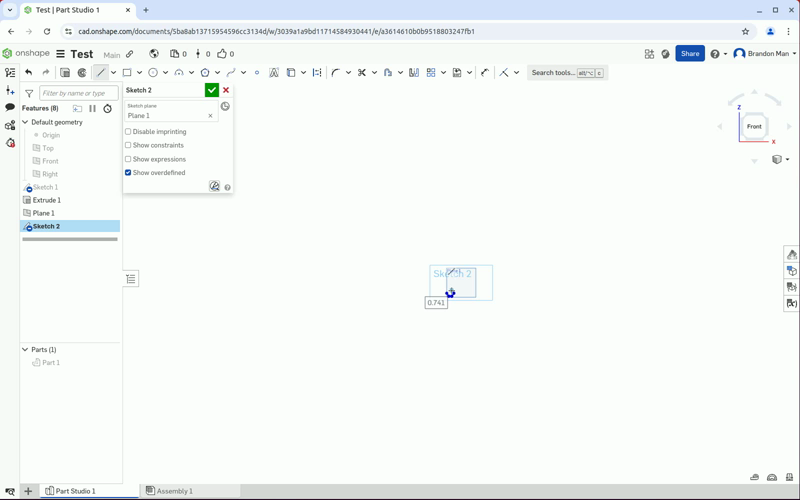
mouse_move(481, 290)
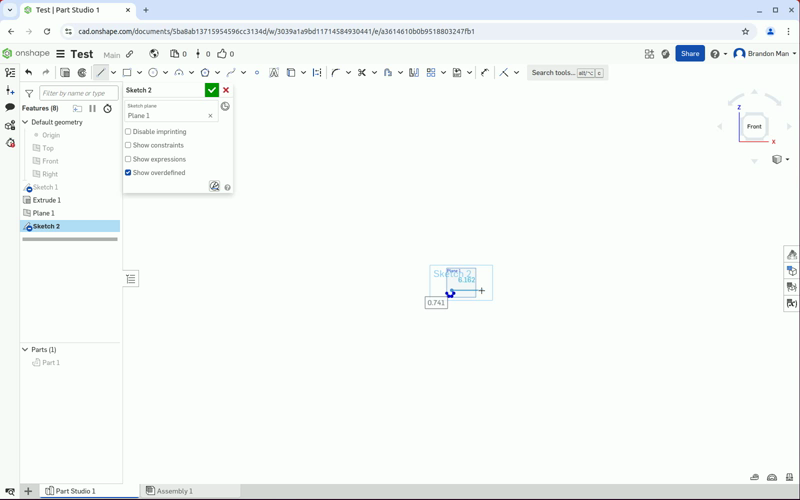
mouse_move(448, 290)
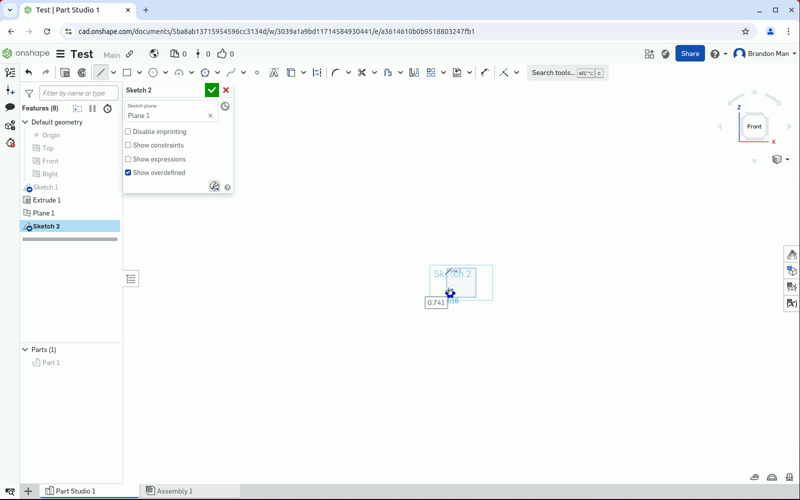
scroll(6)
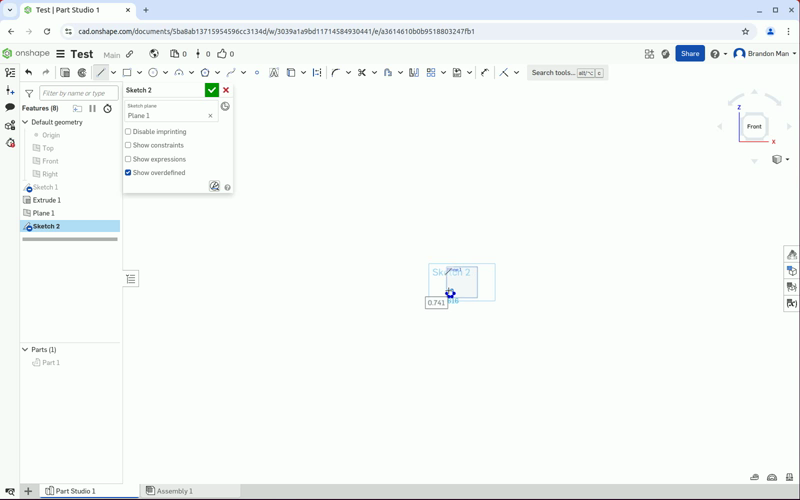
scroll(6)
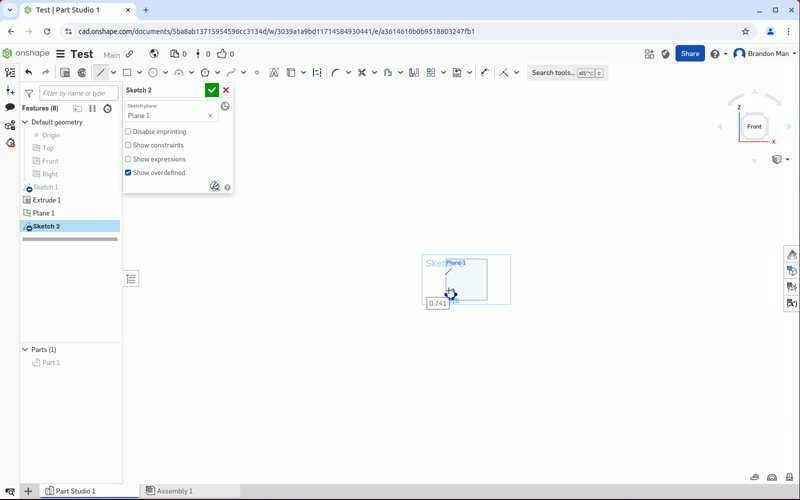
scroll(6)
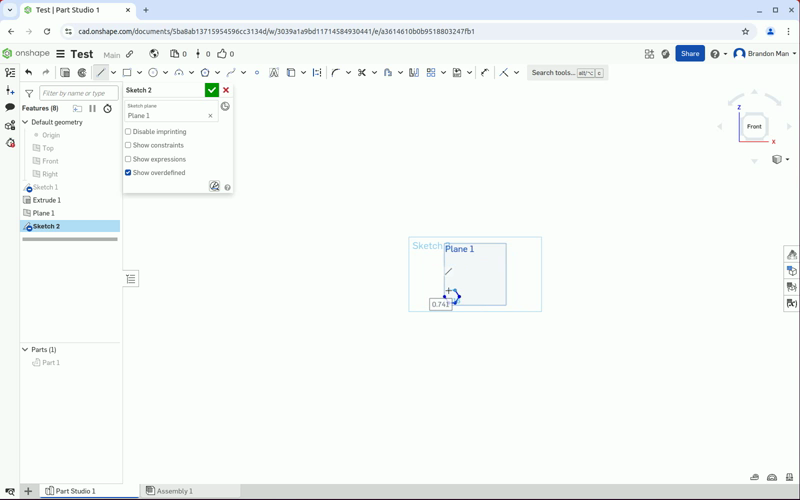
scroll(6)
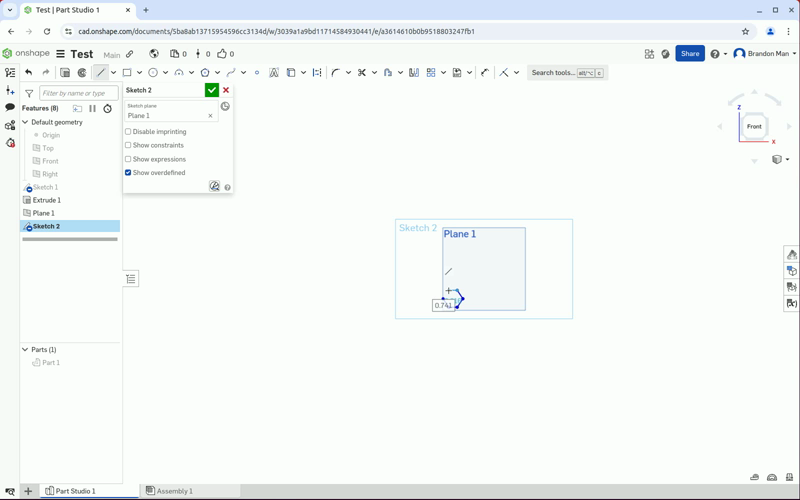
scroll(6)
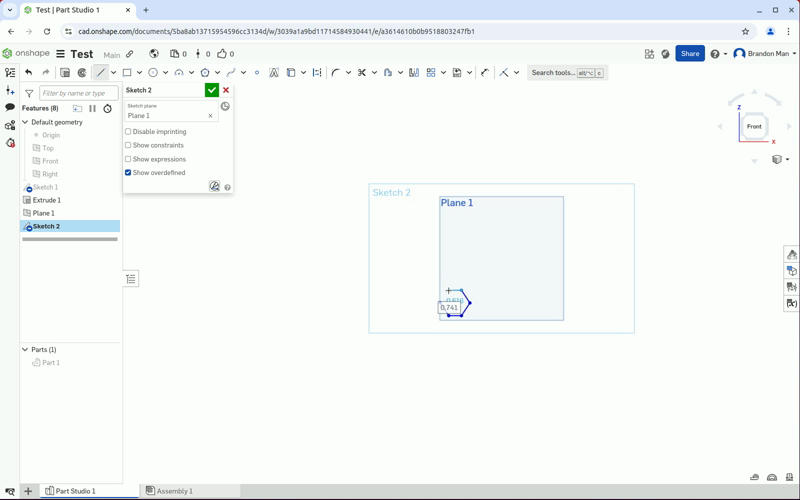
scroll(6)
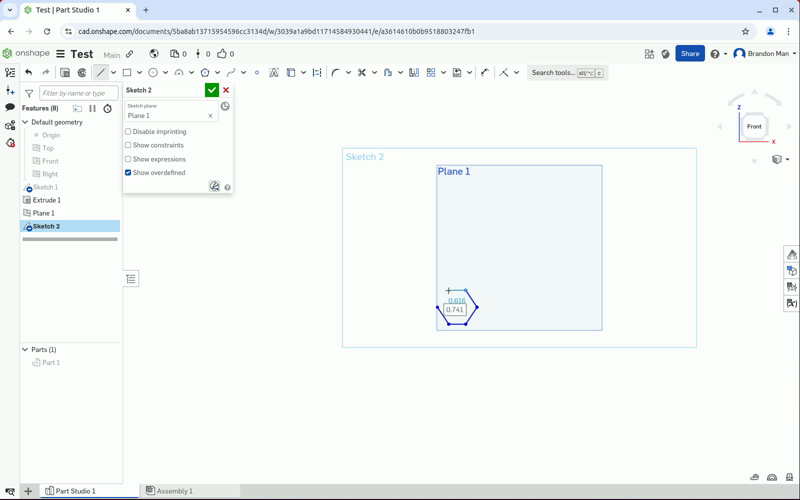
scroll(6)
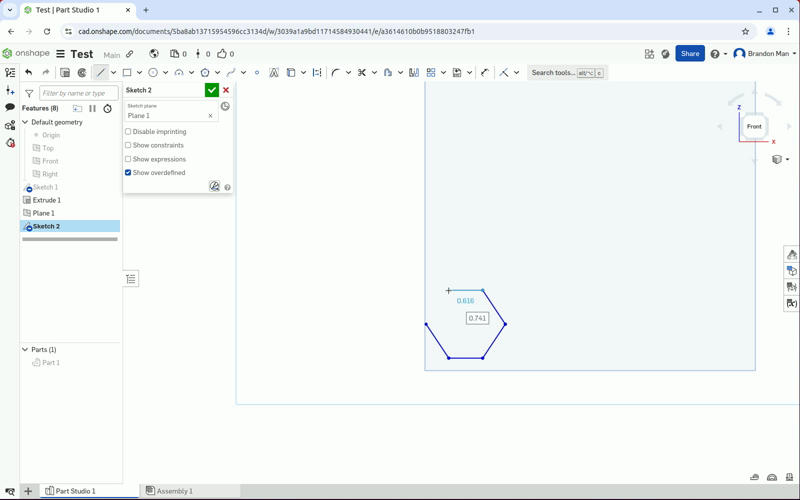
click(448, 290)
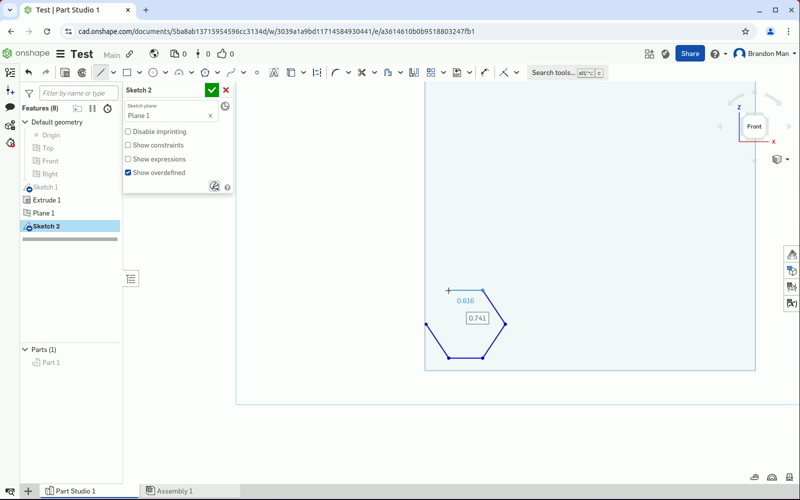
scroll(-6)
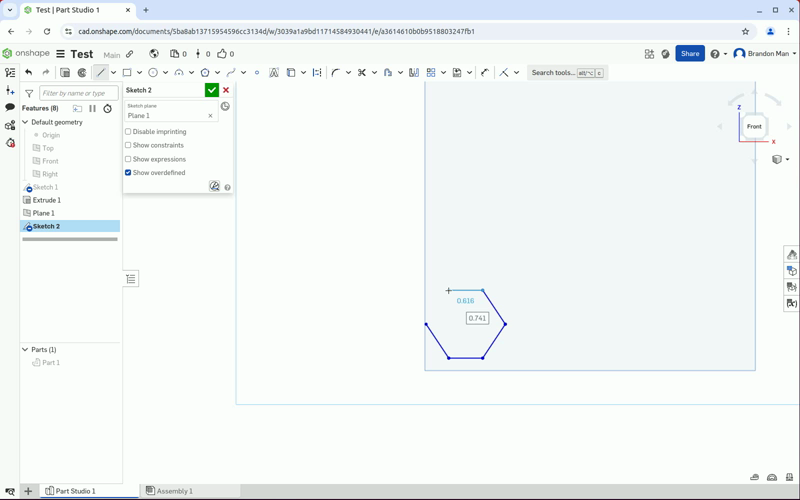
scroll(-6)
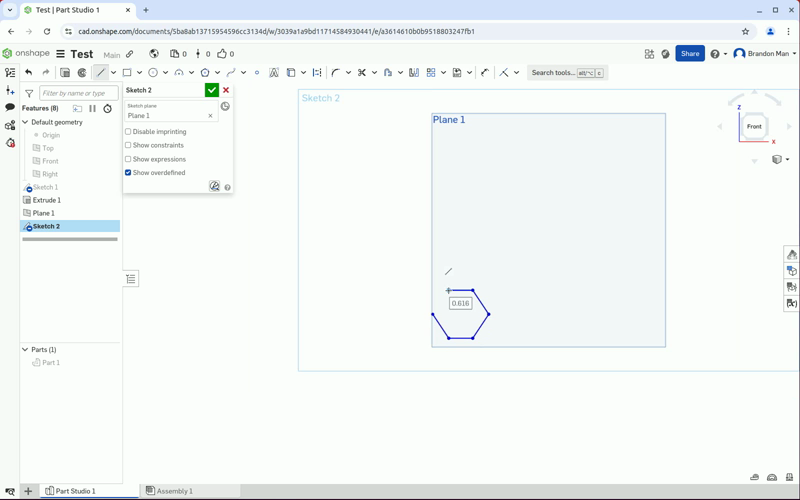
scroll(-6)
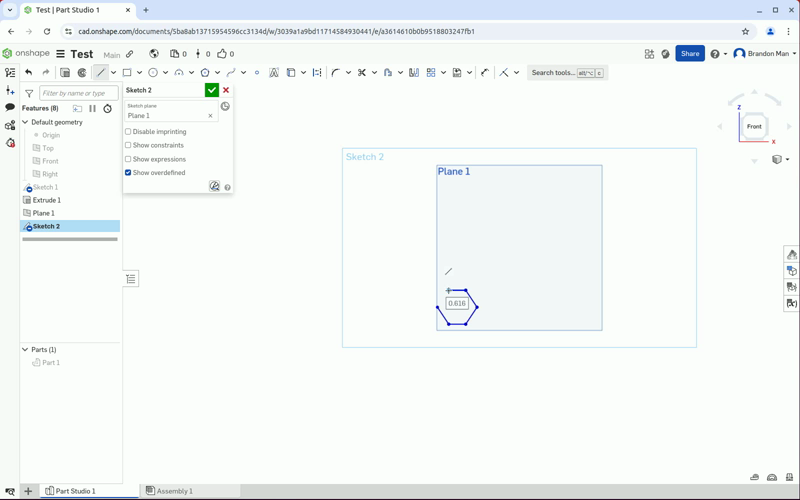
scroll(-6)
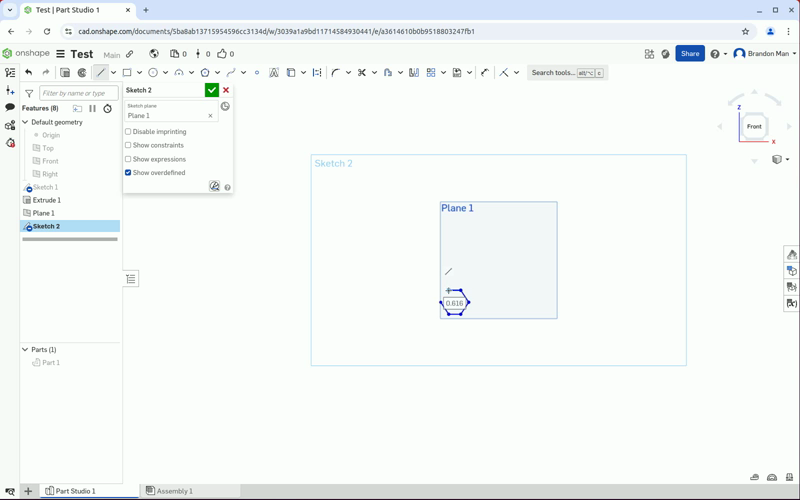
scroll(-6)
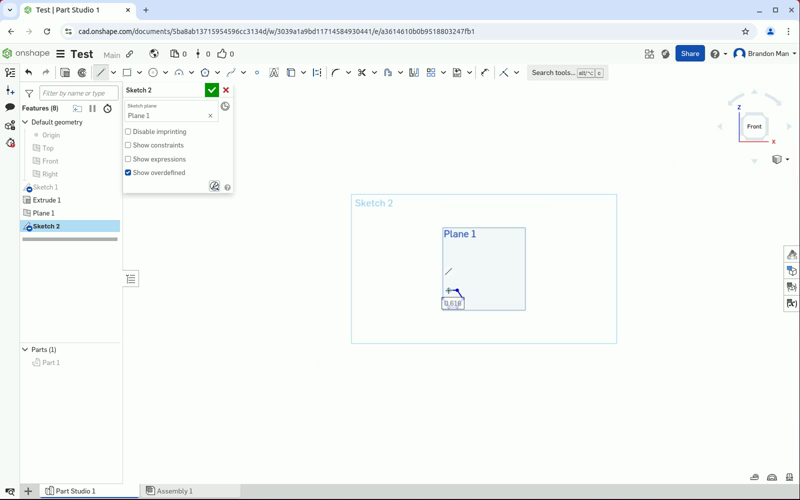
scroll(-6)
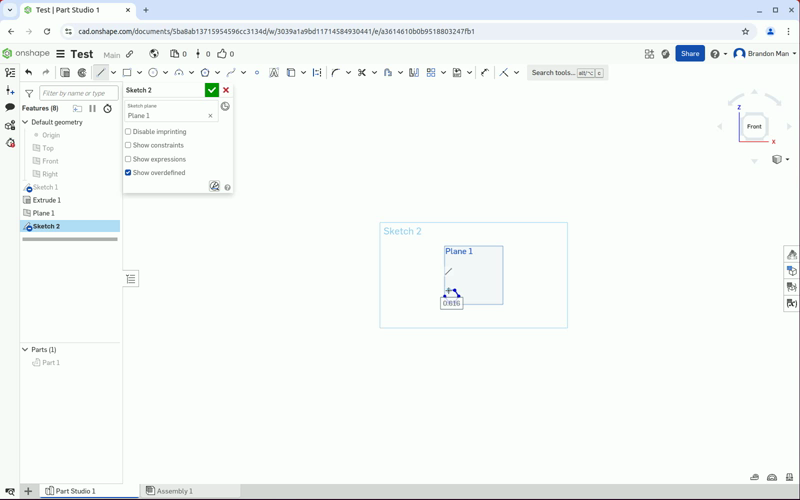
scroll(-6)
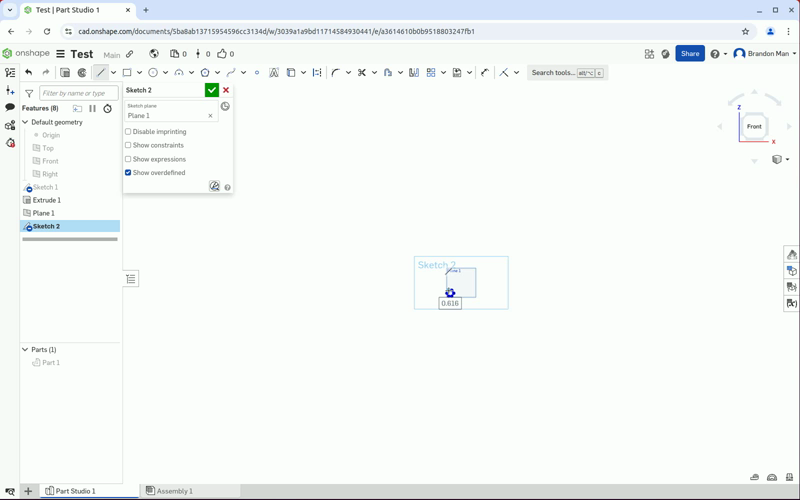
key_up(shift)
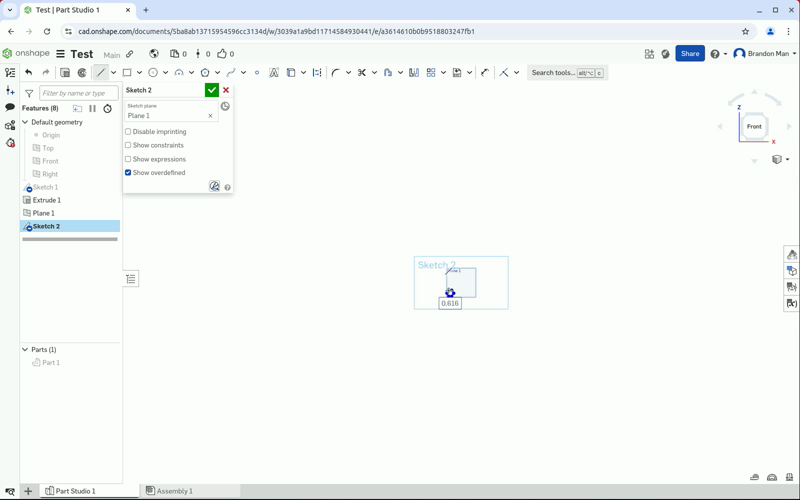
mouse_move(478, 290)
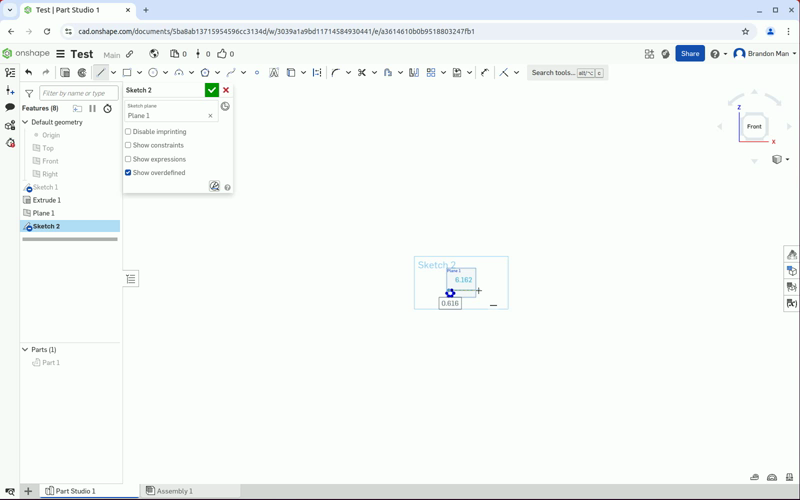
key_down(shift)
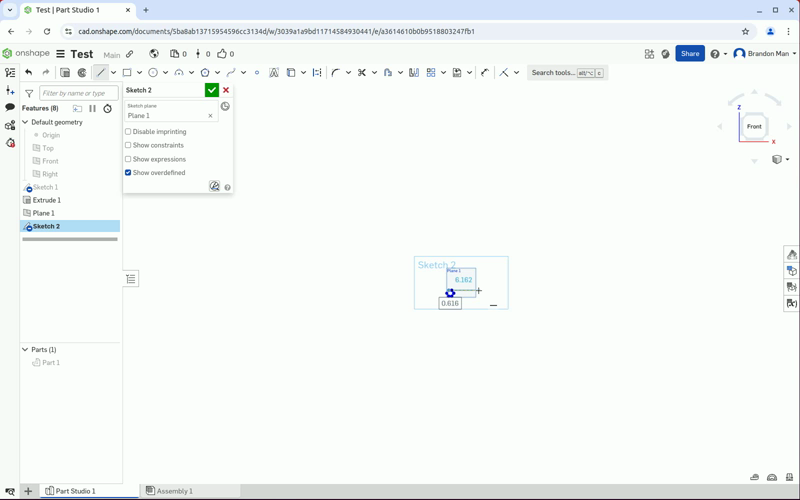
mouse_move(446, 293)
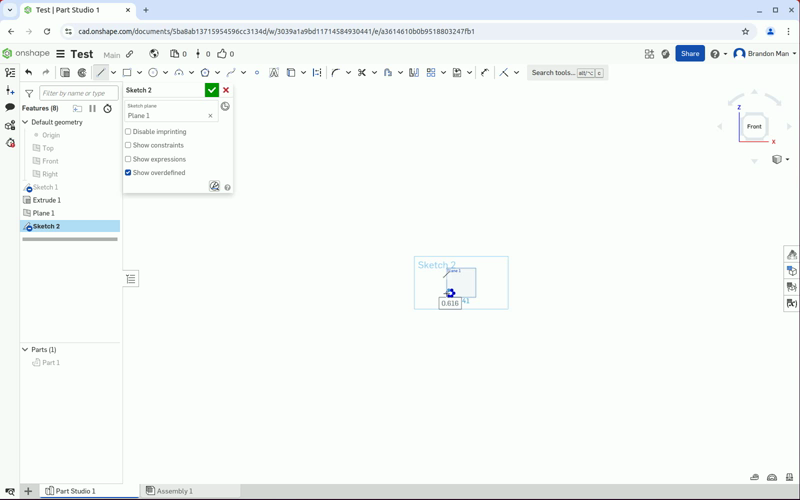
scroll(6)
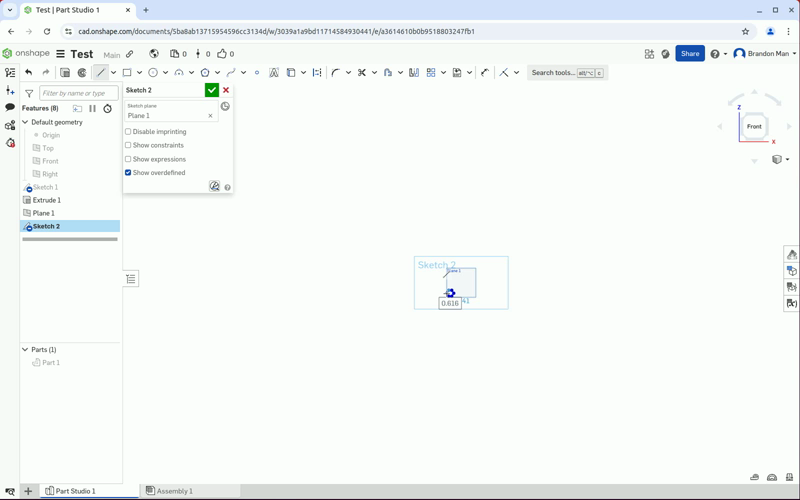
scroll(6)
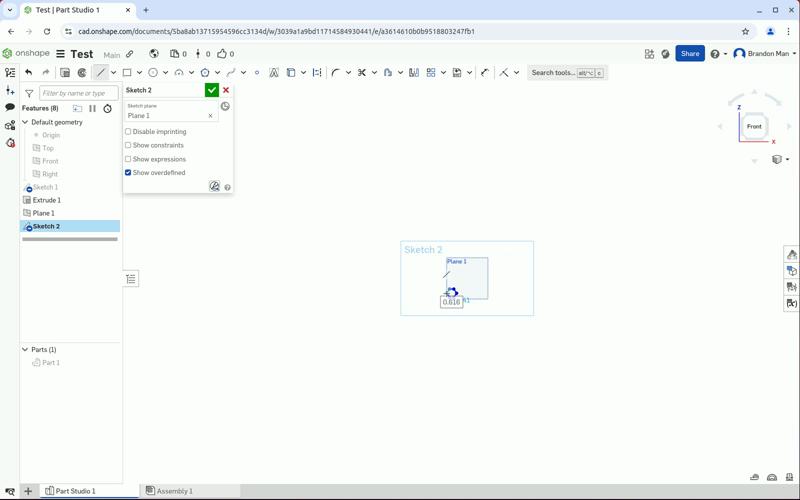
scroll(6)
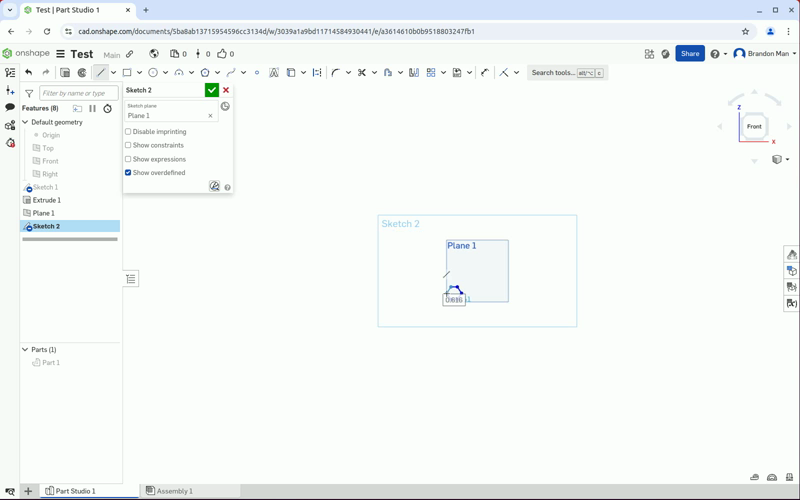
scroll(6)
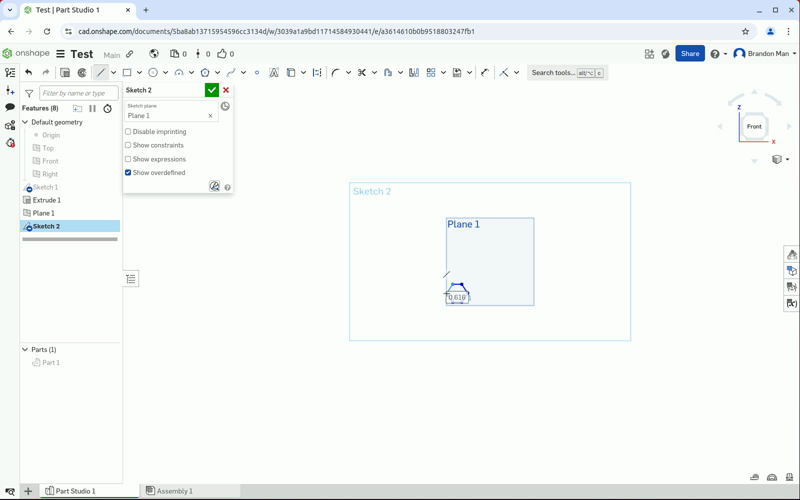
scroll(6)
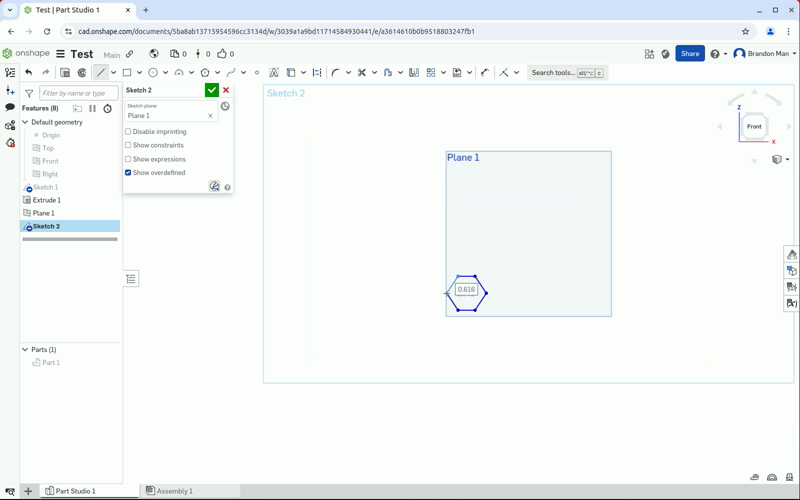
scroll(6)
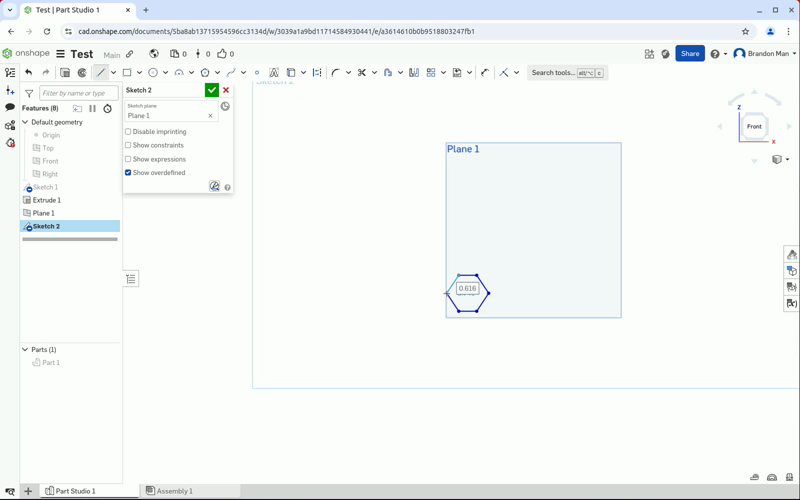
scroll(6)
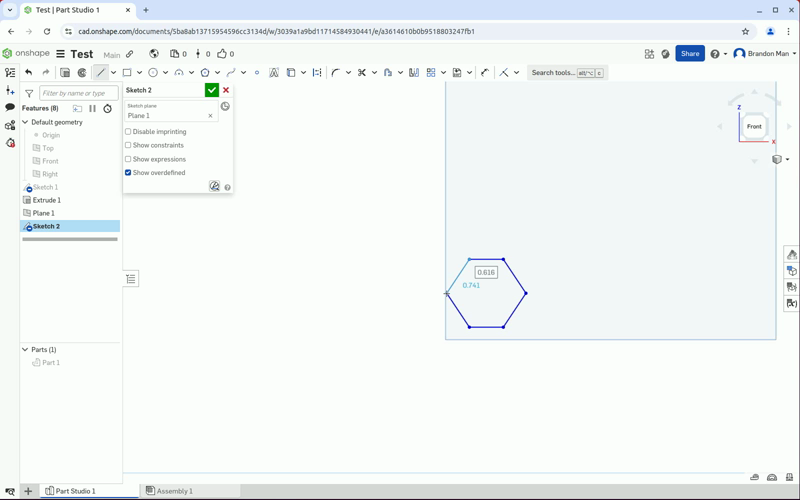
key_up(shift)
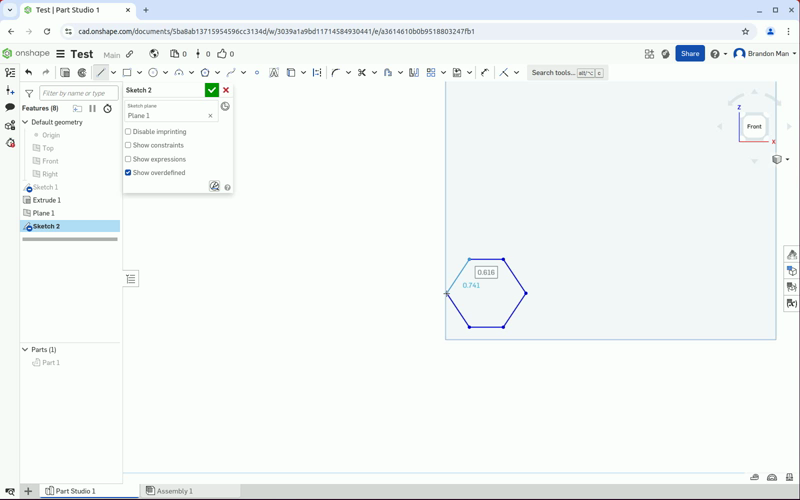
click(446, 293)
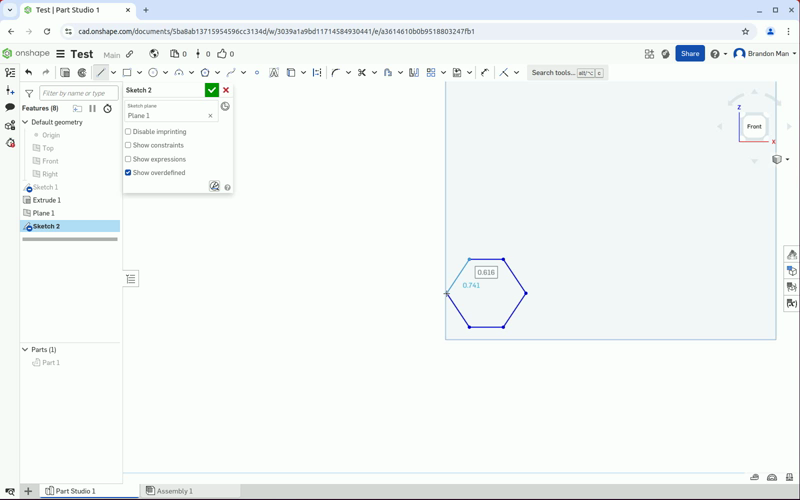
scroll(-6)
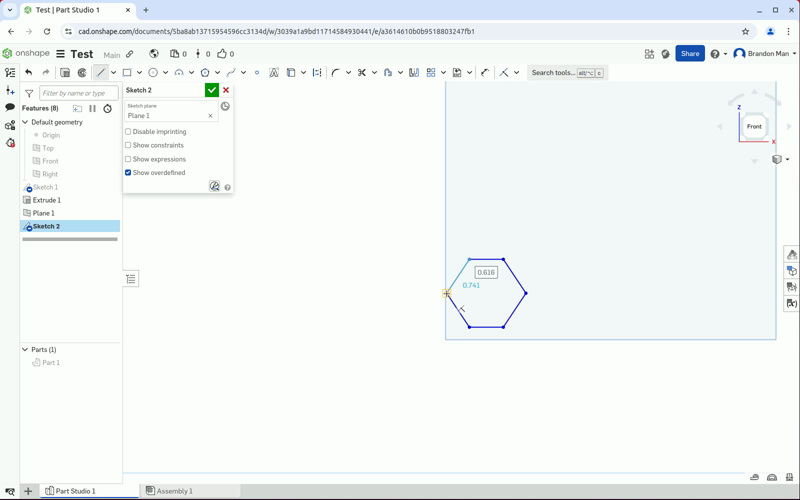
scroll(-6)
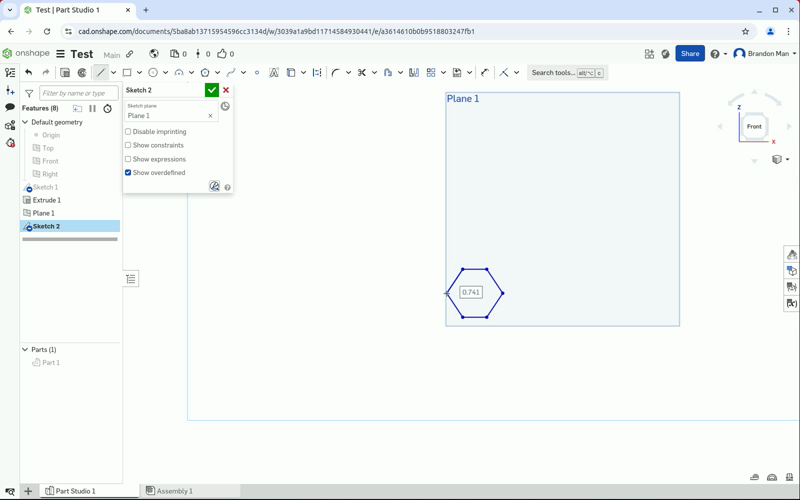
scroll(-6)
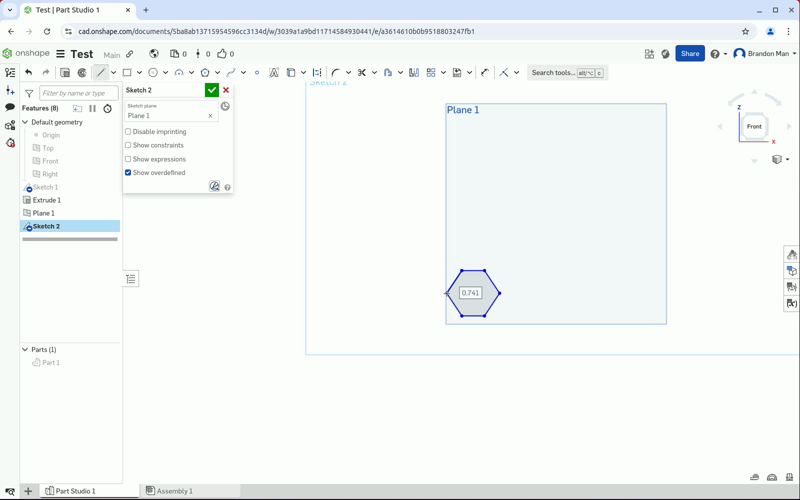
scroll(-6)
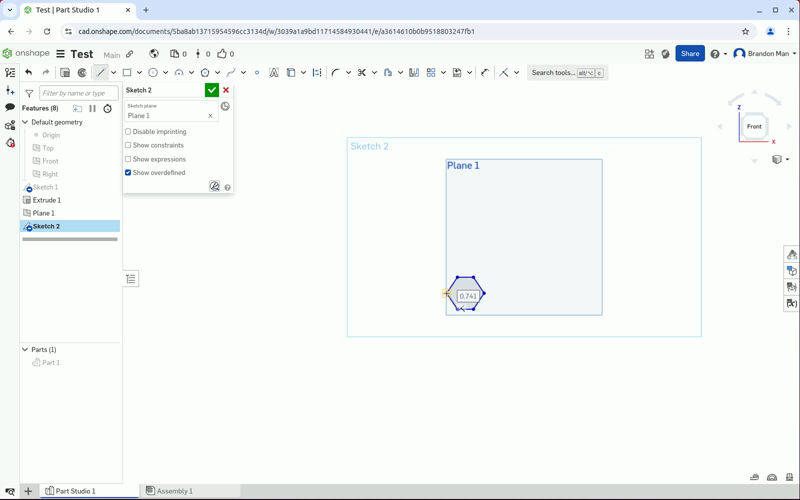
scroll(-6)
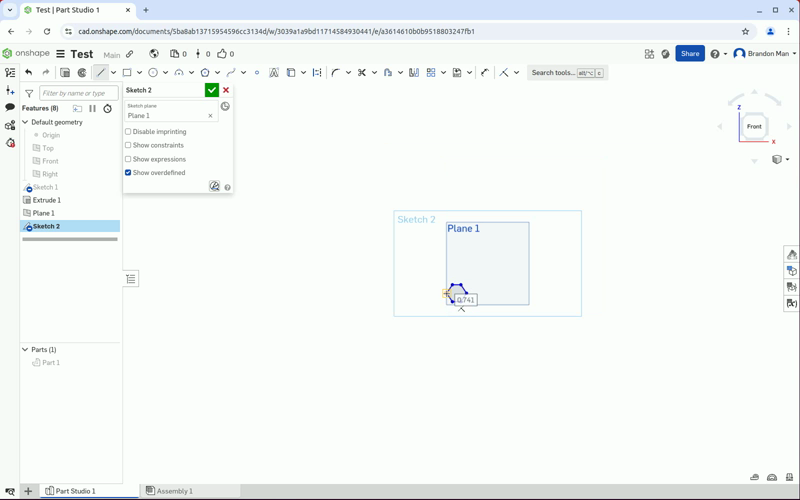
scroll(-6)
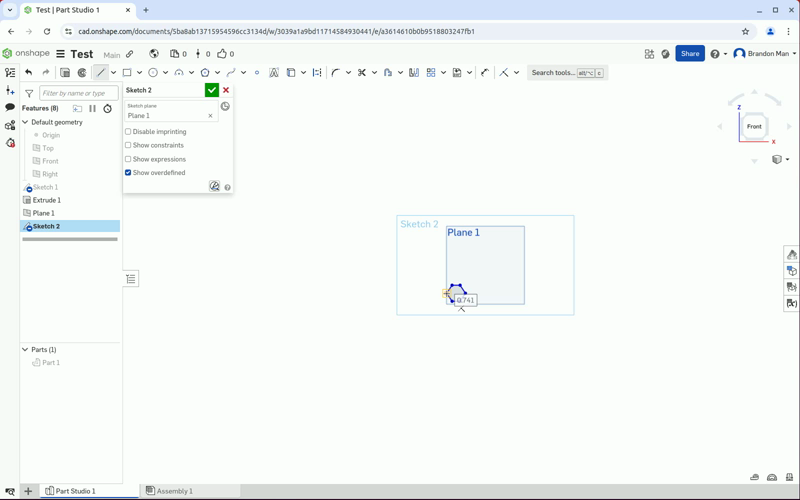
scroll(-6)
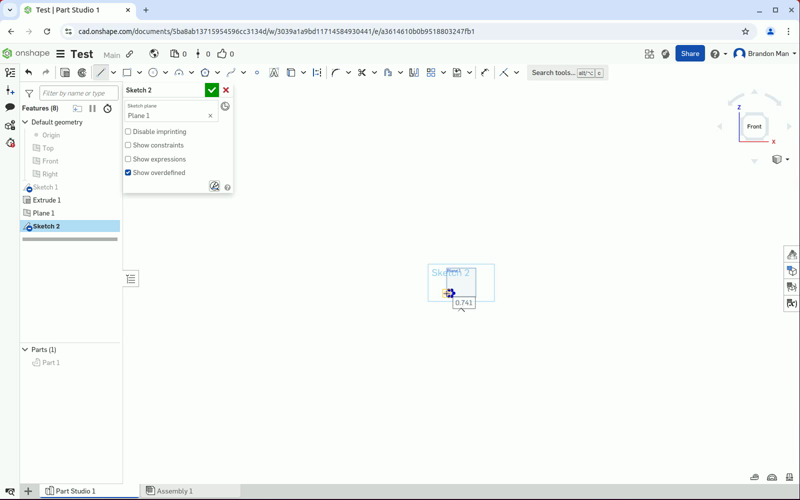
key(esc)
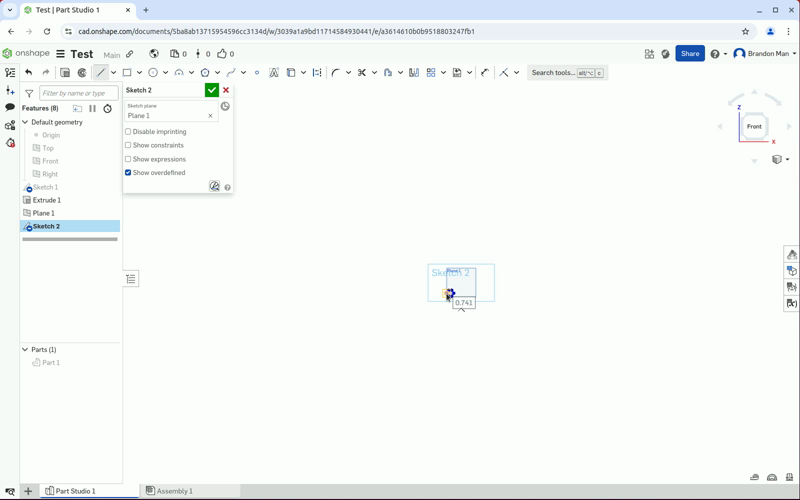
mouse_move(452, 295)
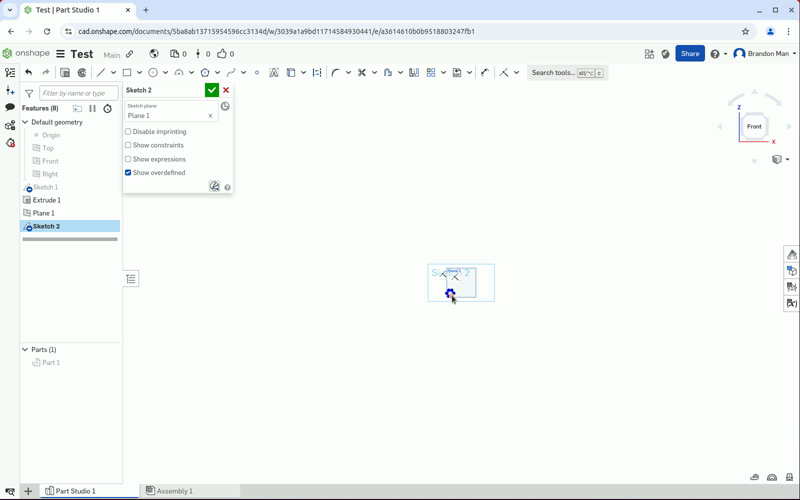
scroll(6)
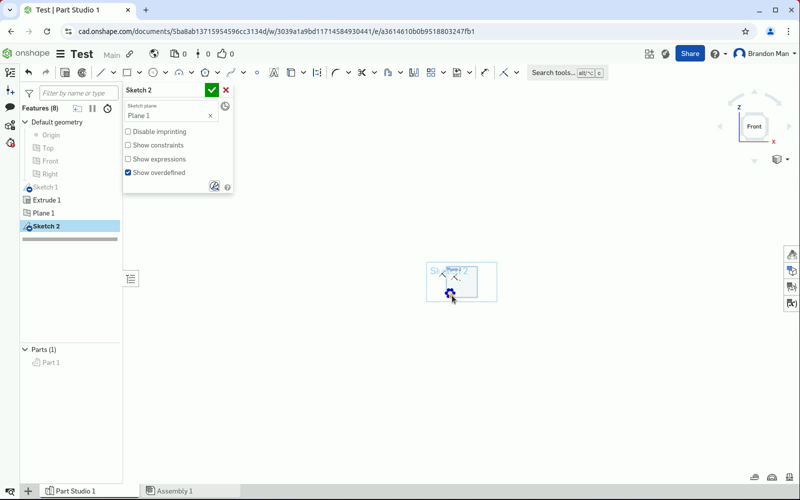
scroll(6)
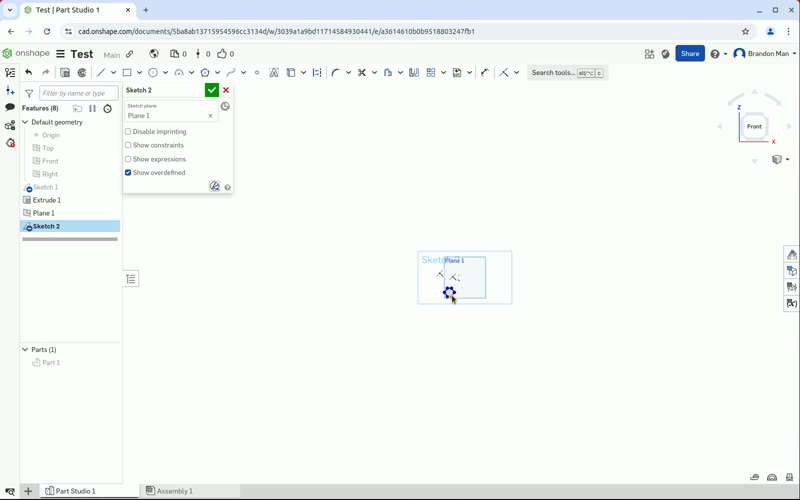
scroll(6)
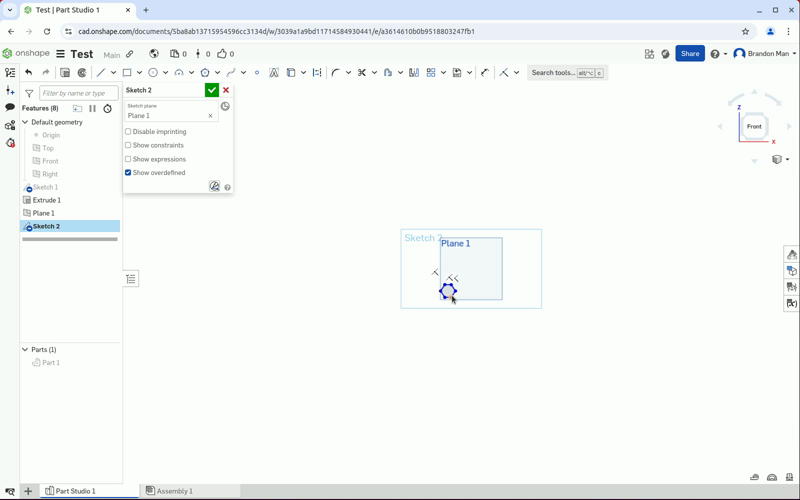
scroll(6)
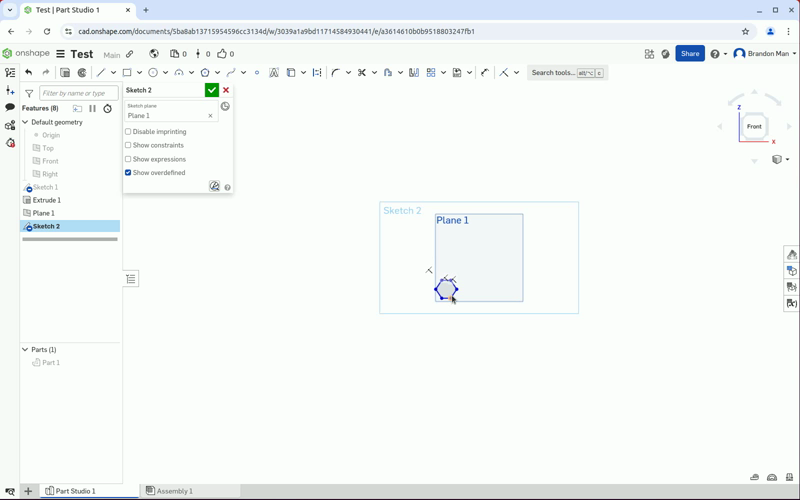
scroll(6)
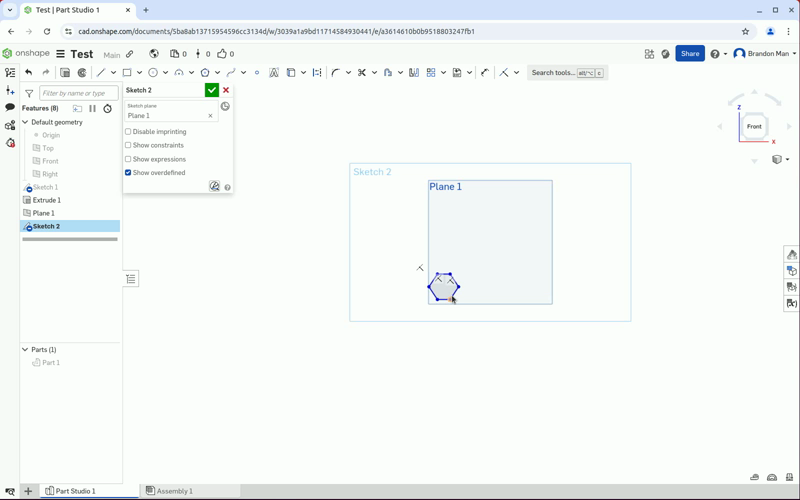
scroll(6)
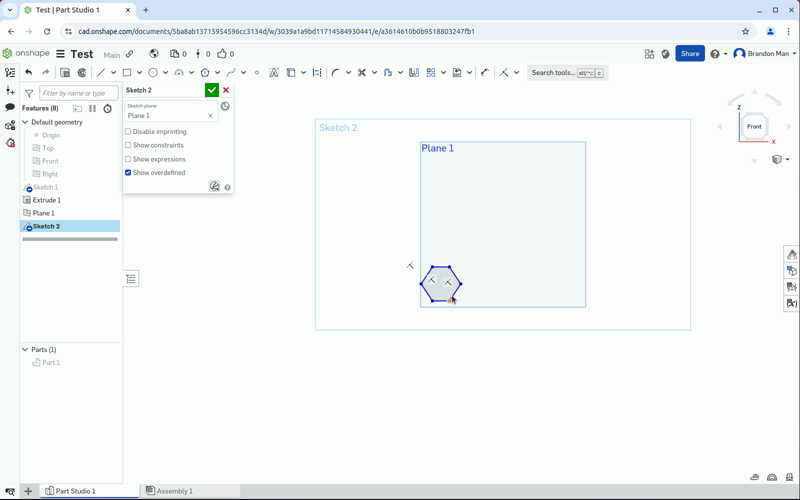
scroll(6)
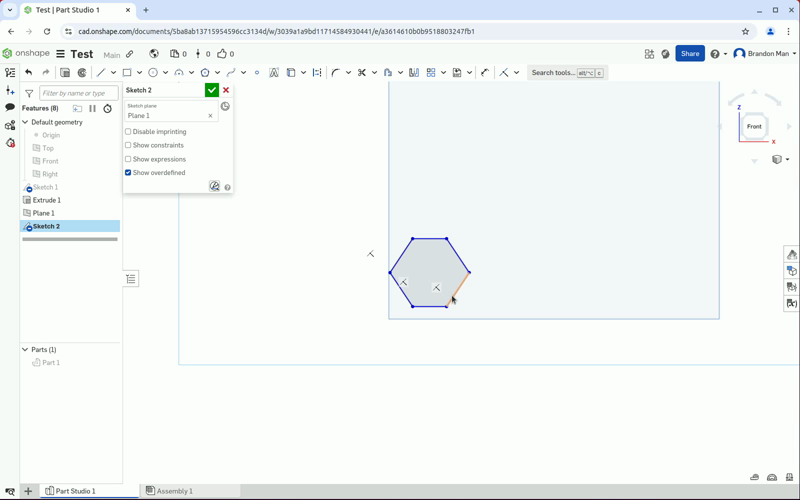
click(452, 295)
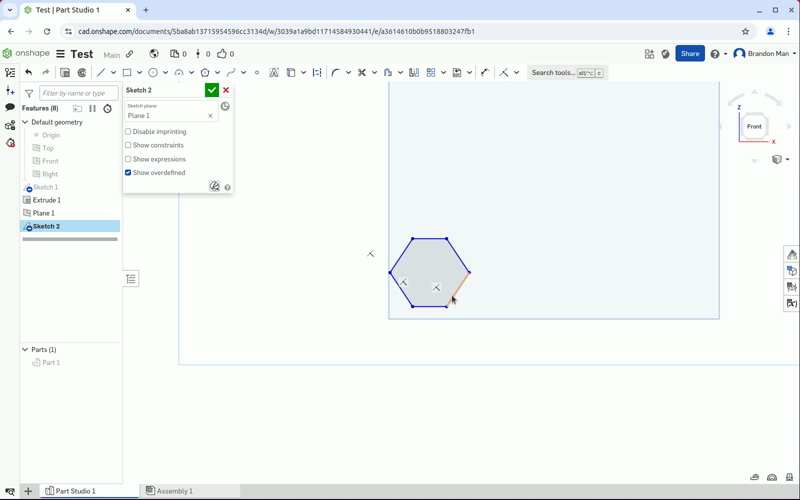
scroll(-6)
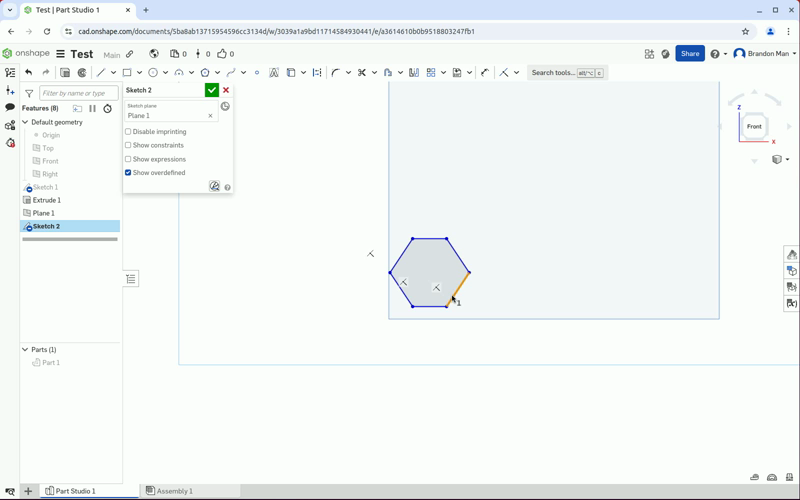
scroll(-6)
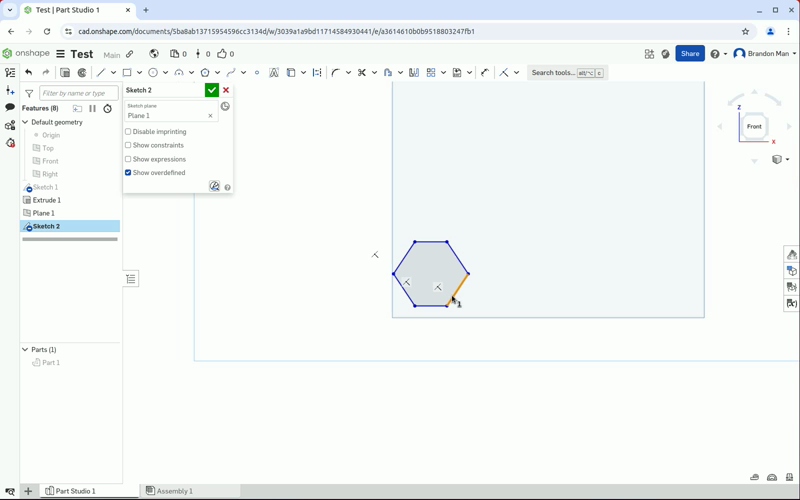
scroll(-6)
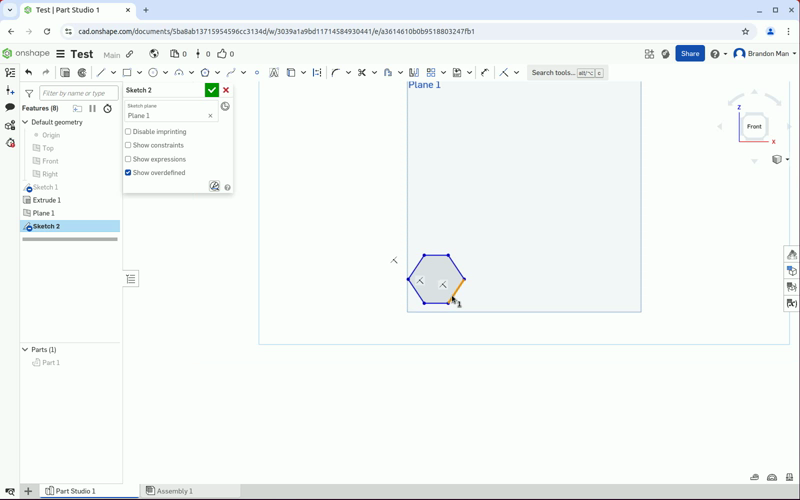
scroll(-6)
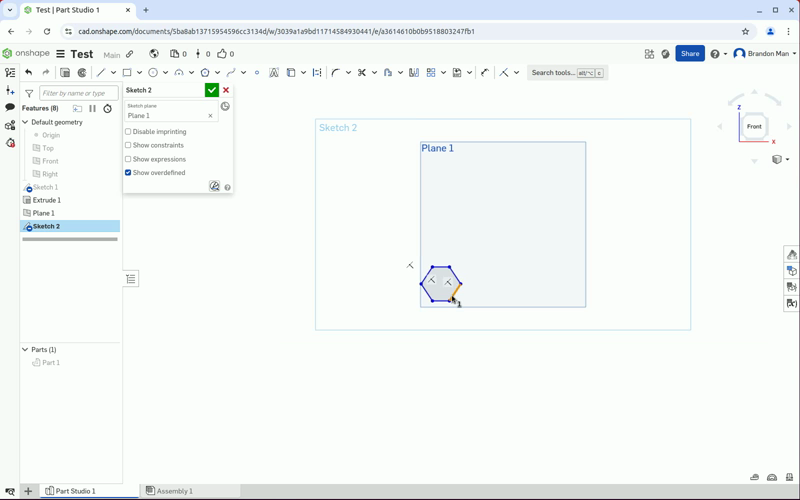
scroll(-6)
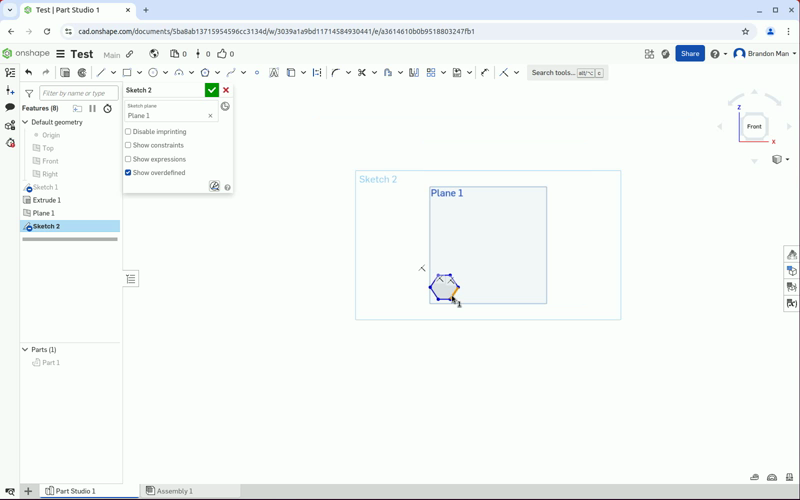
scroll(-6)
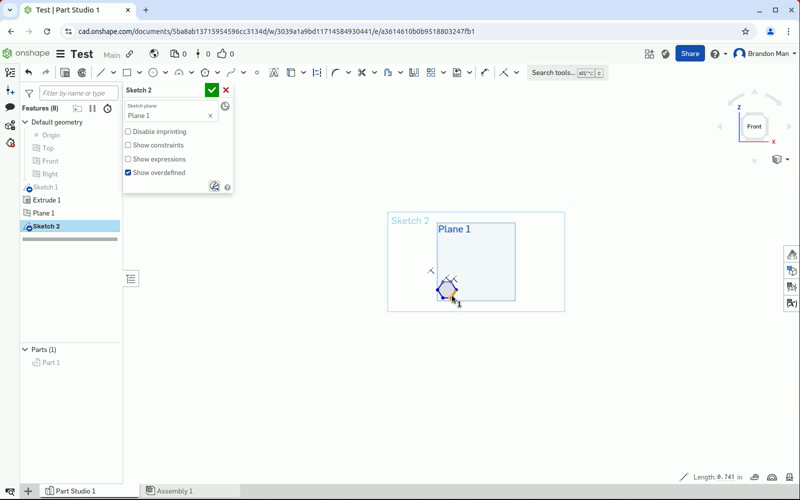
scroll(-6)
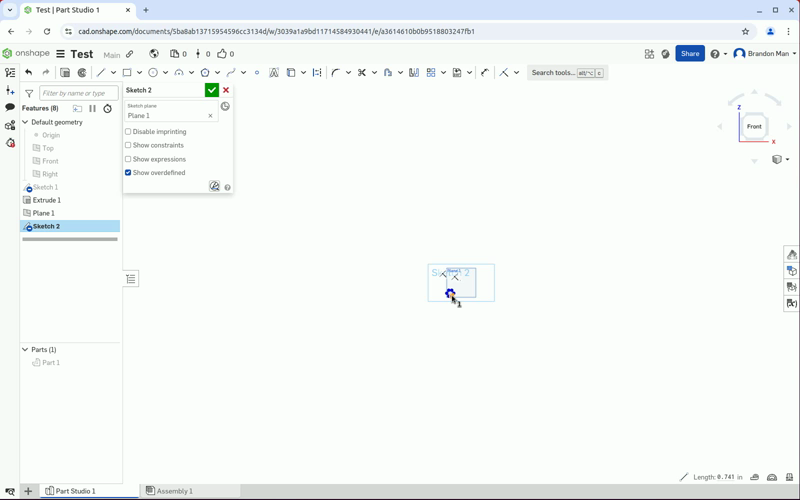
mouse_move(73, 352)
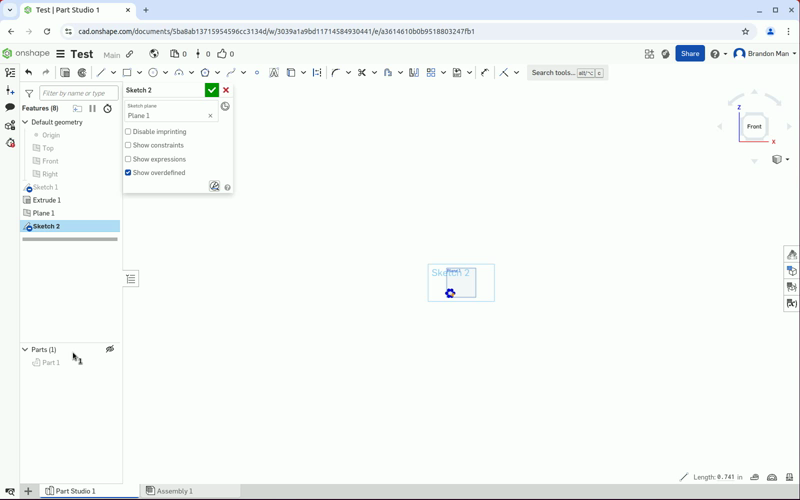
key(shift+y)
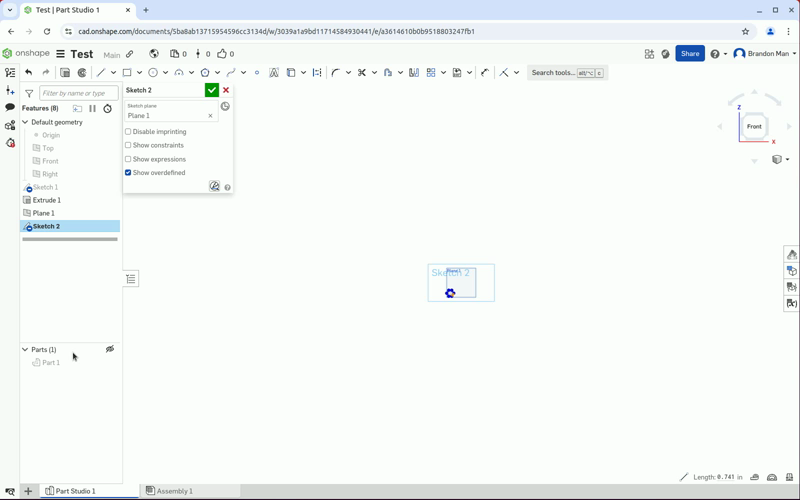
key(shift+e)
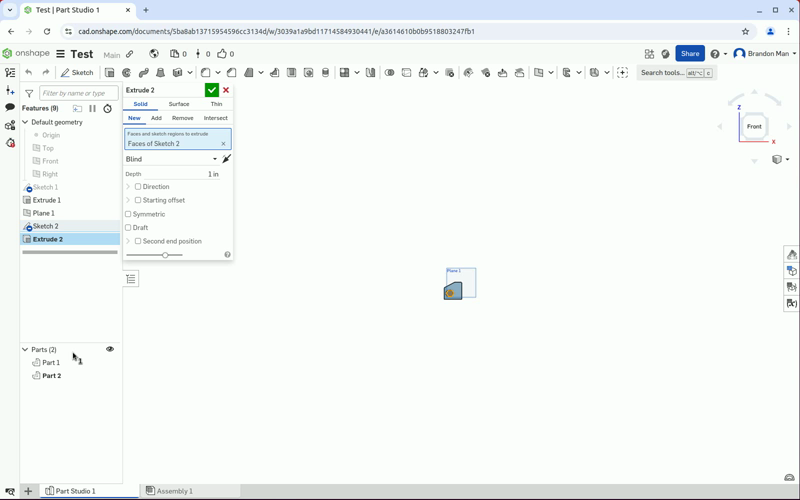
mouse_move(143, 106)
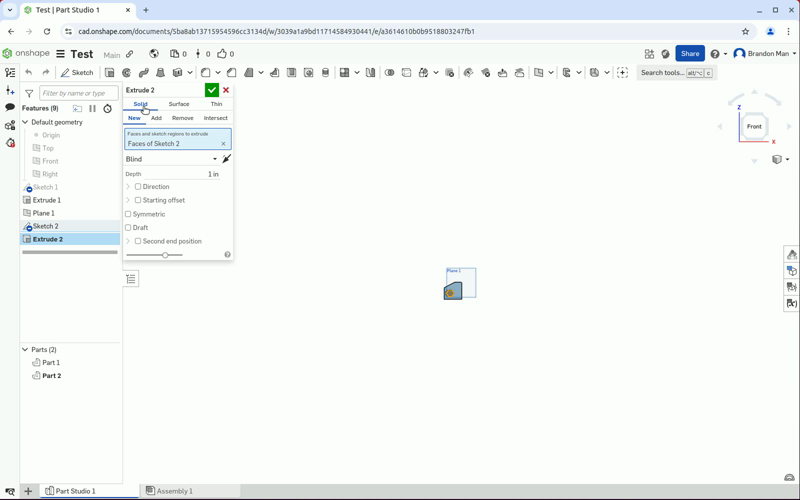
click(143, 106)
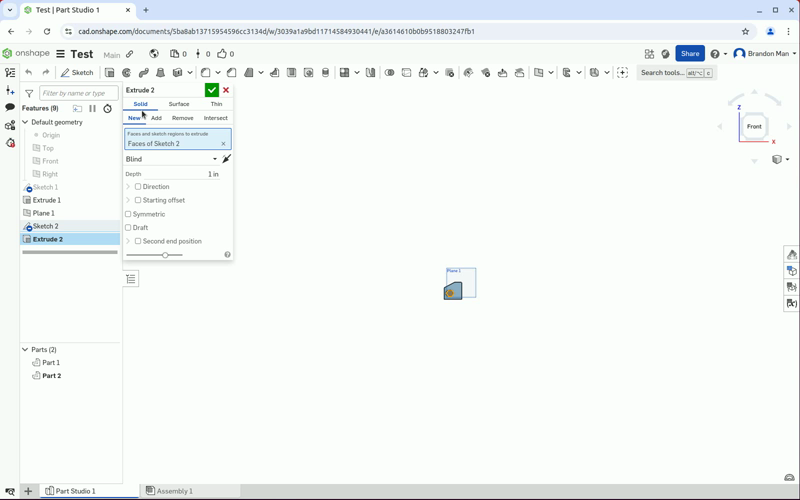
mouse_move(137, 120)
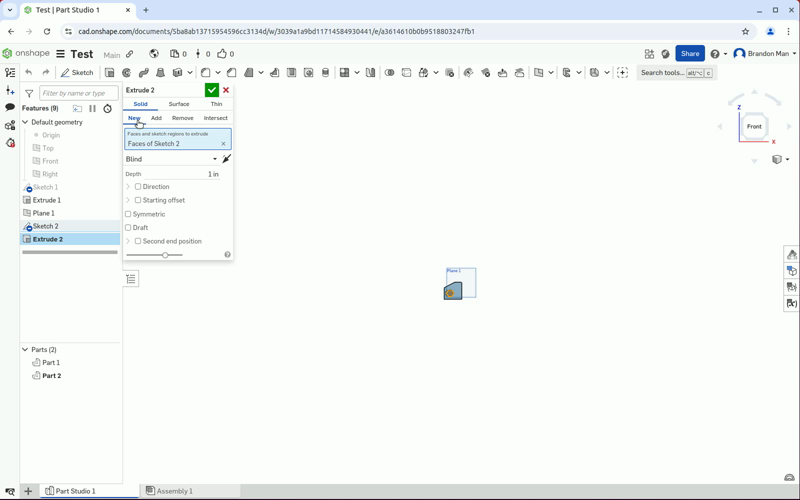
click(137, 120)
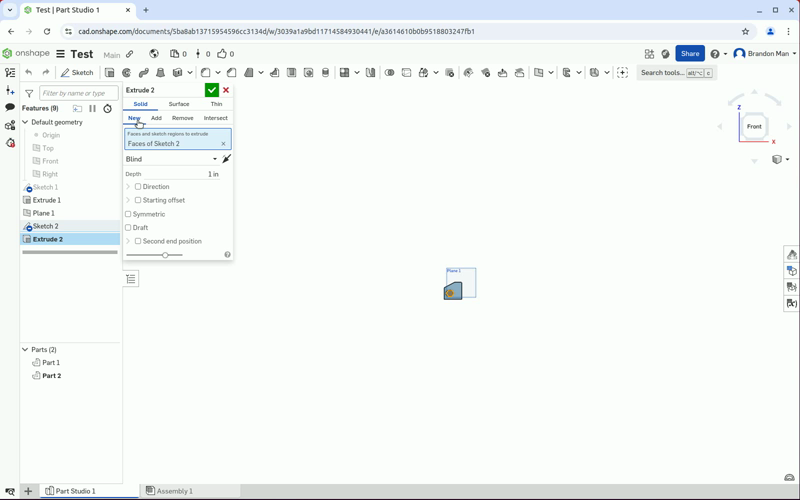
key(tab, 4)
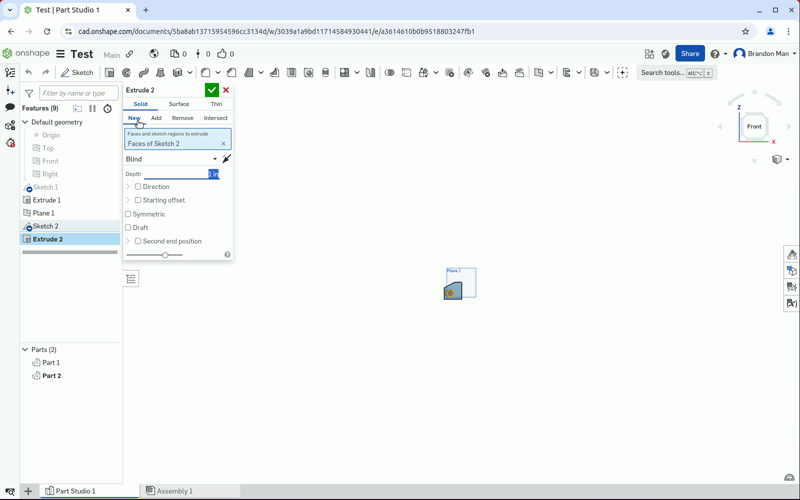
text(22.868)
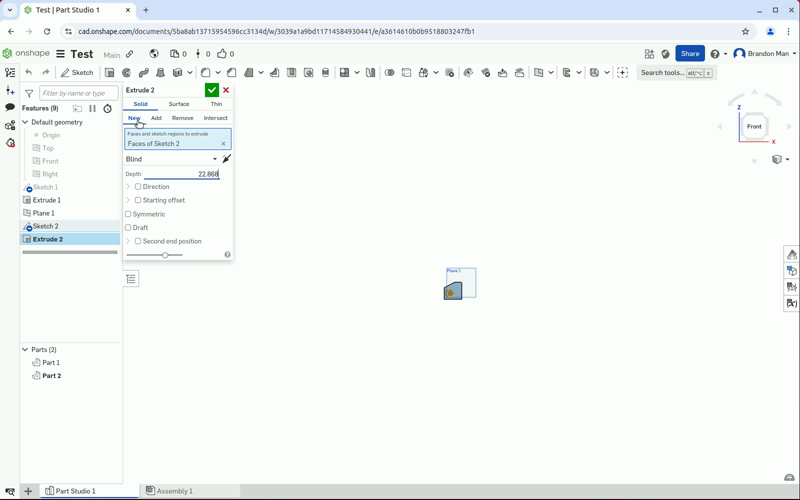
key(enter)
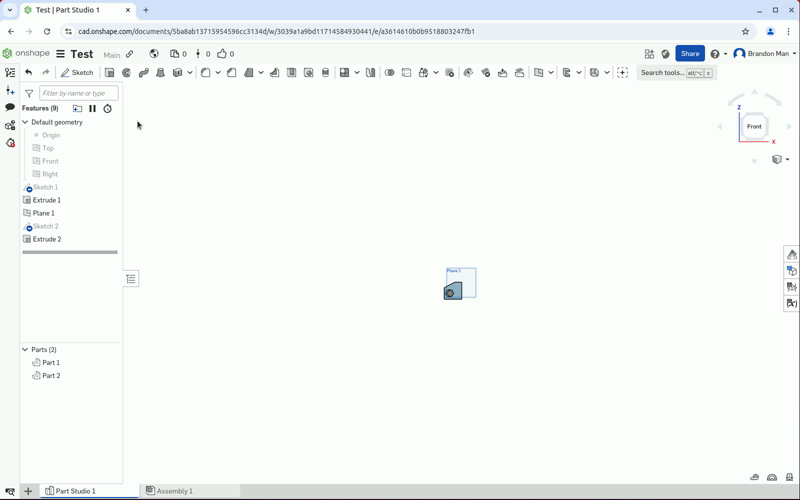
key(shift+h)
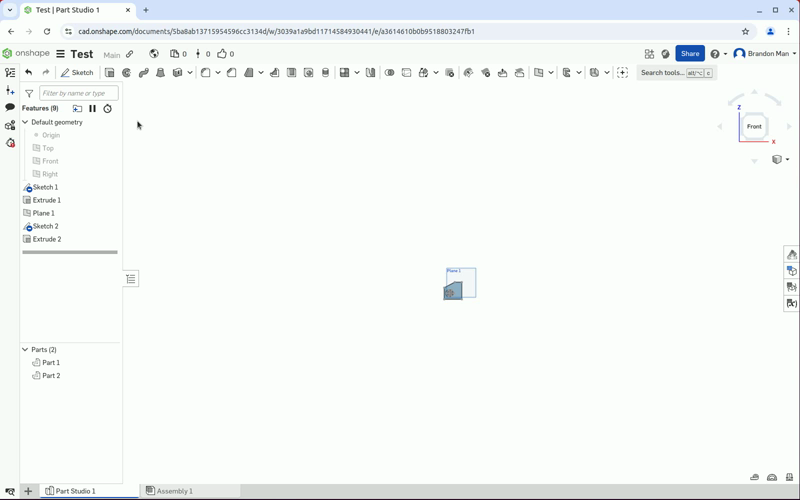
key(shift+h)
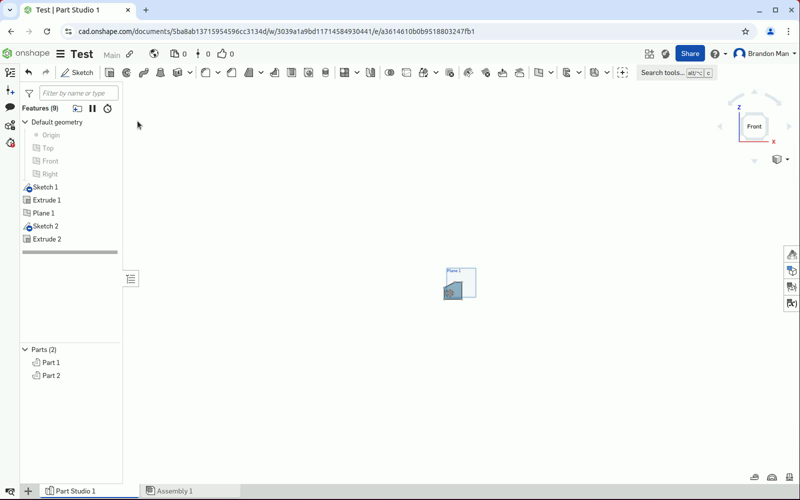
key(shift+7)
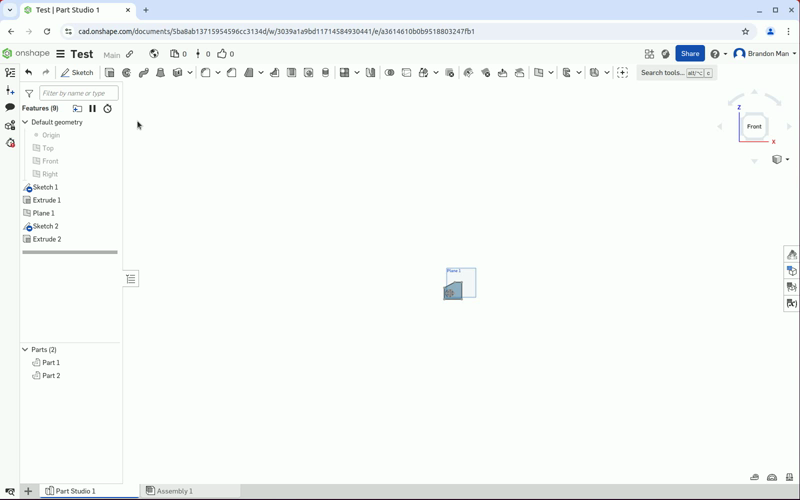
key(left, 2)
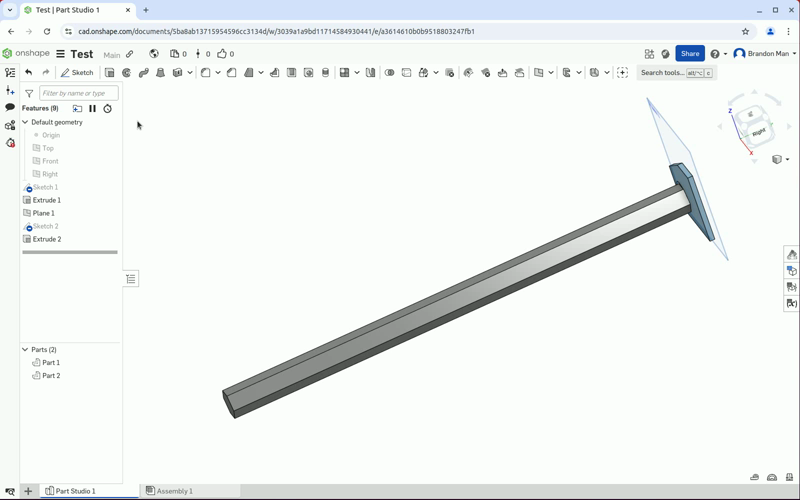
key(down, 2)
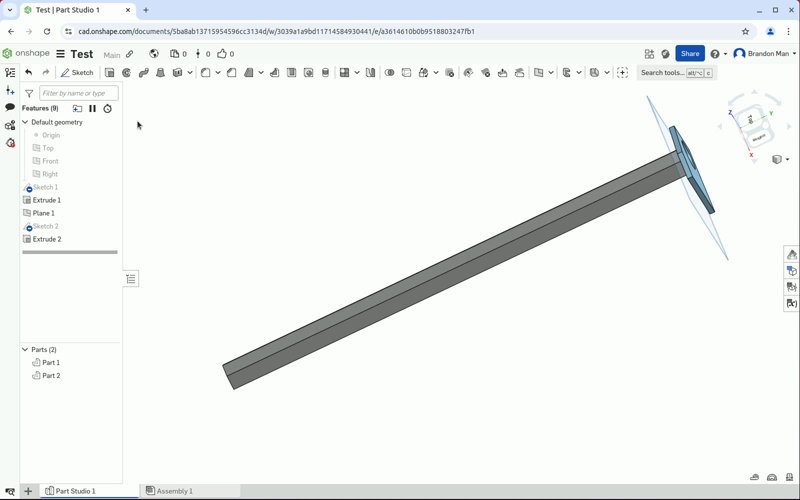
key(up, 2)
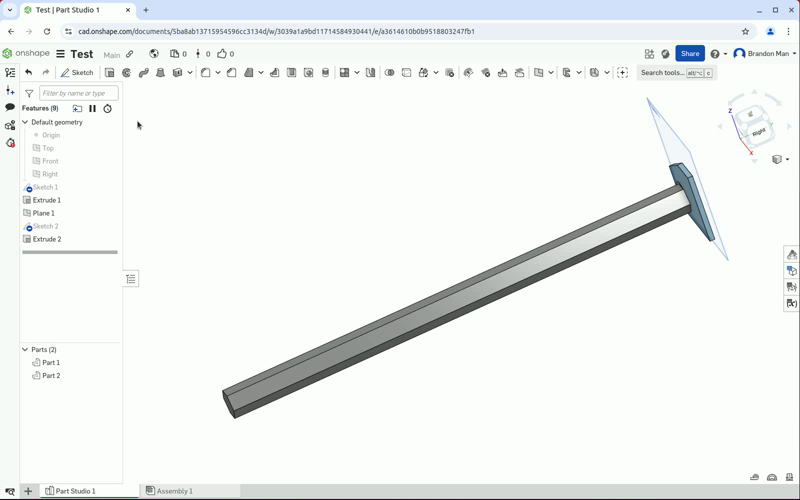
key(right, 2)
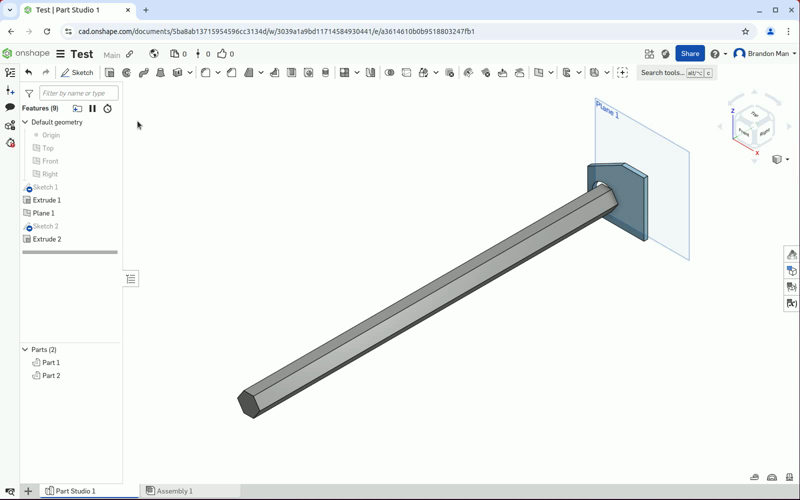
mouse_move(73, 189)
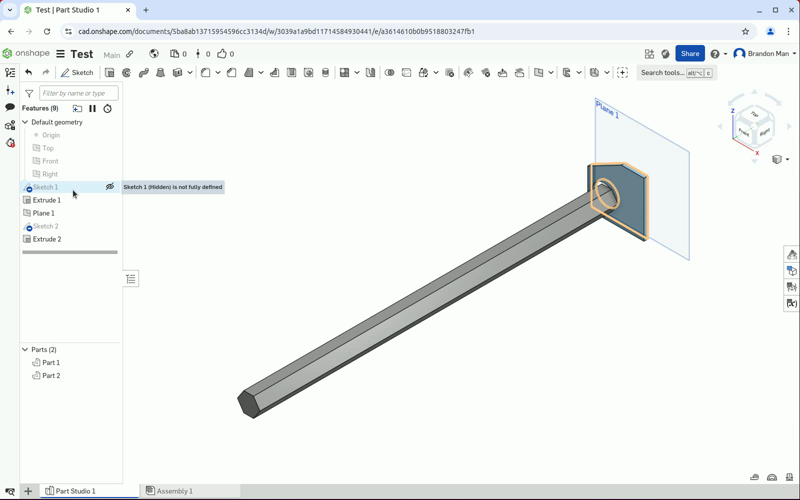
click(73, 189)